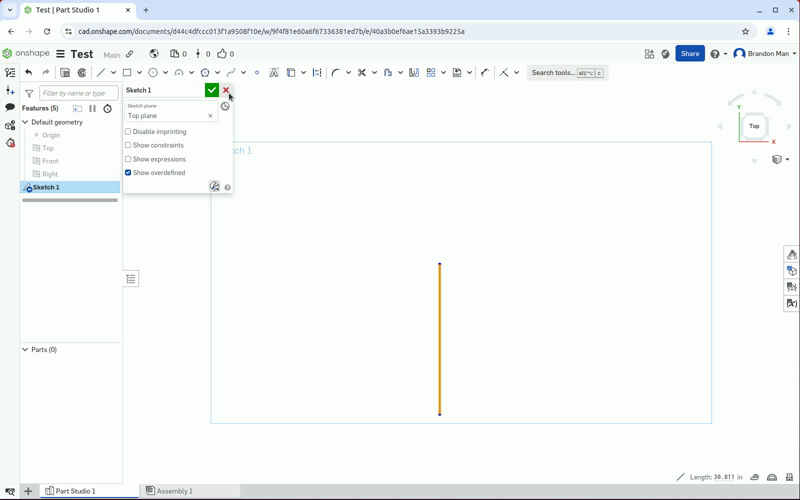
key(shift+h)
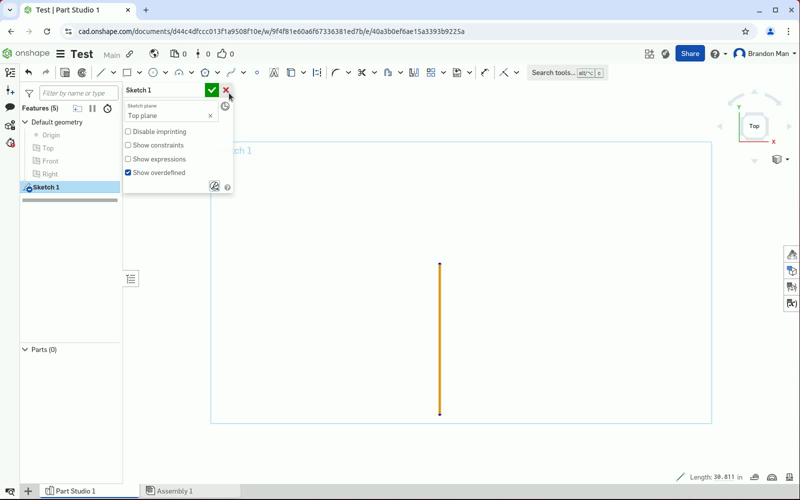
key(shift+s)
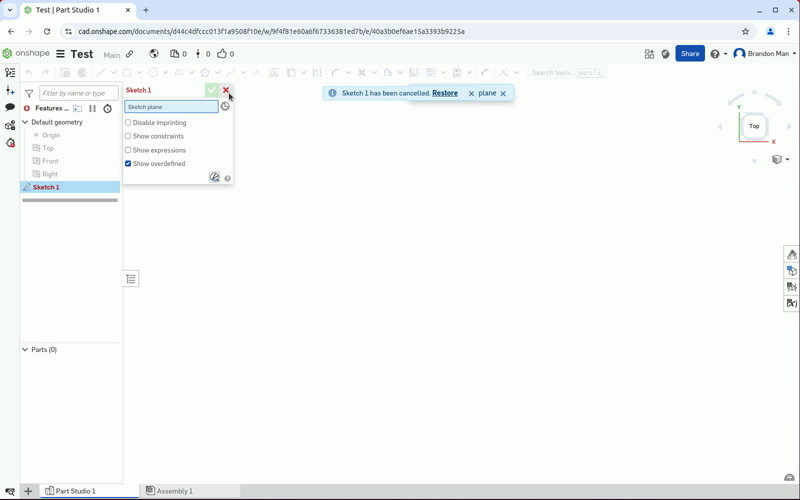
mouse_move(73, 150)
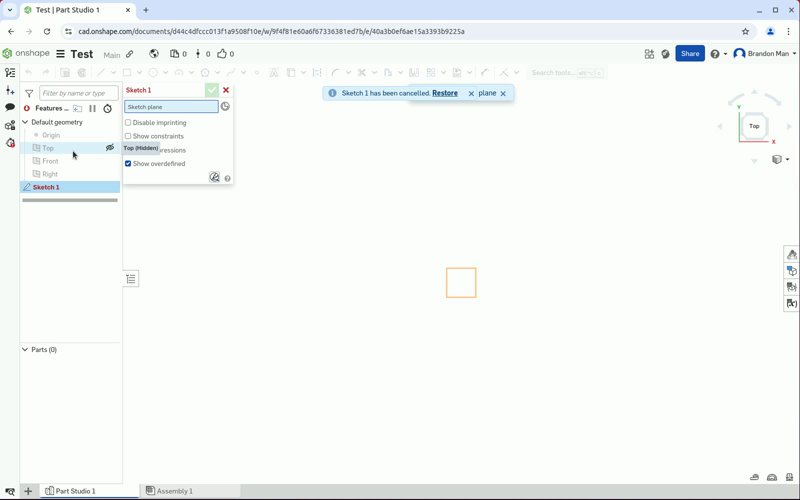
click(73, 150)
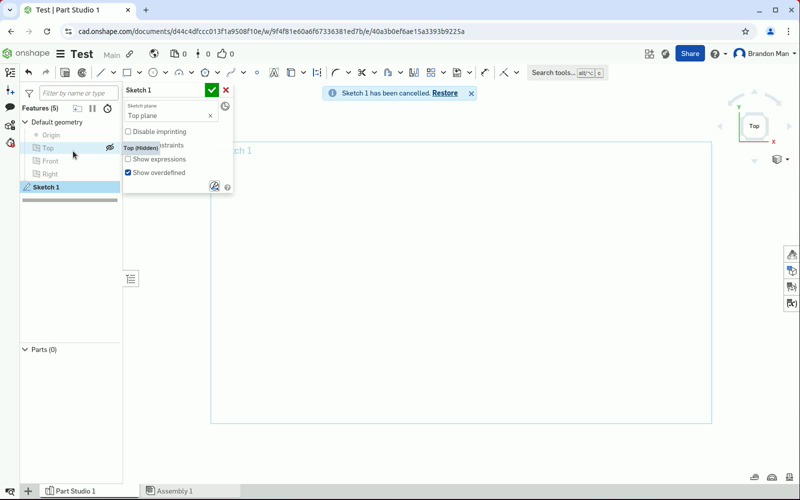
mouse_move(73, 352)
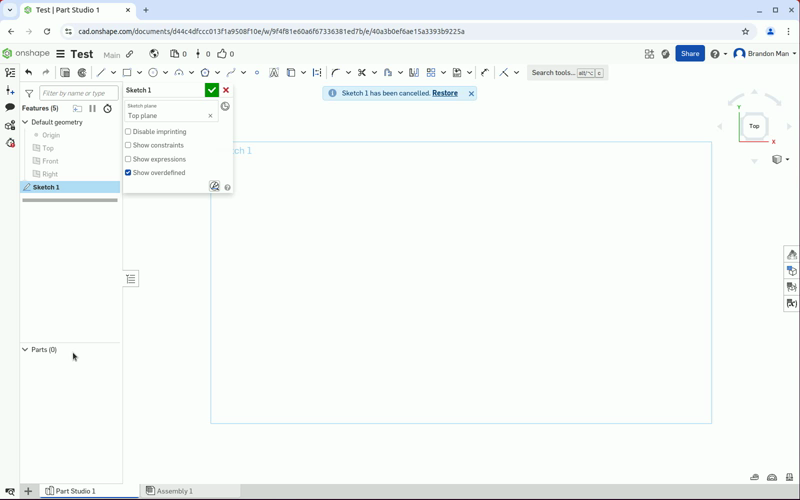
key(y)
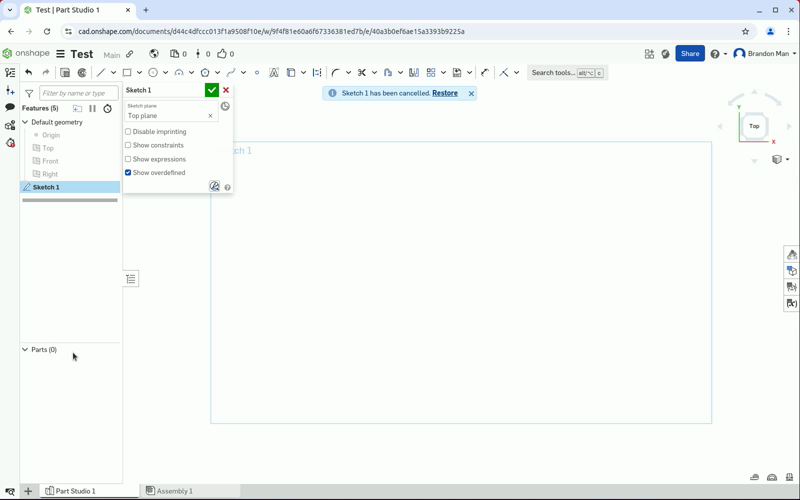
key(l)
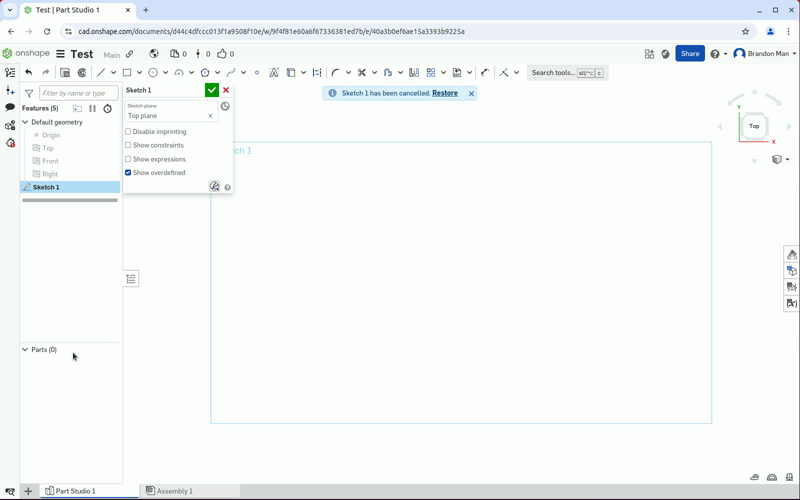
key_down(shift)
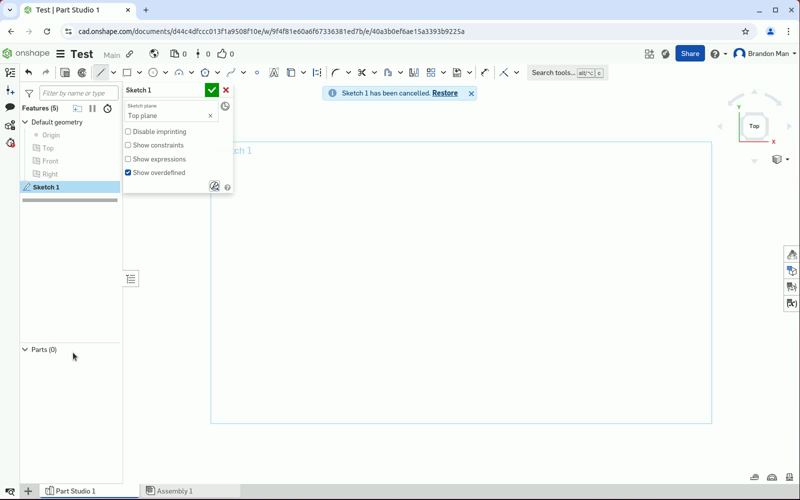
mouse_move(416, 301)
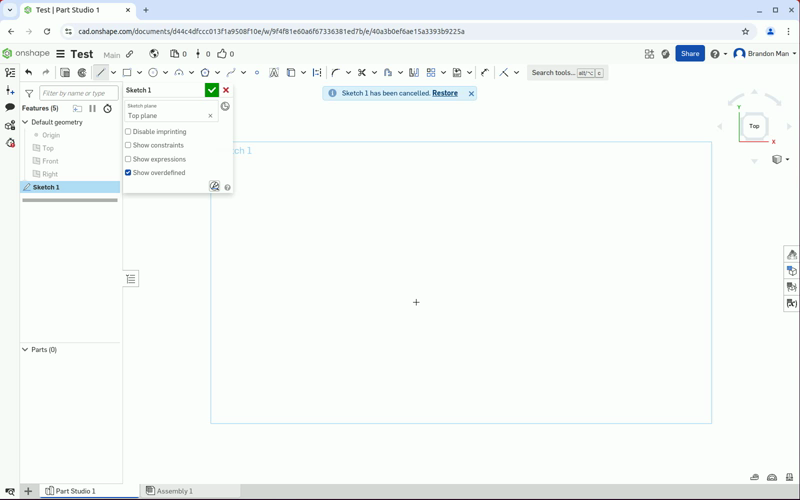
click(416, 301)
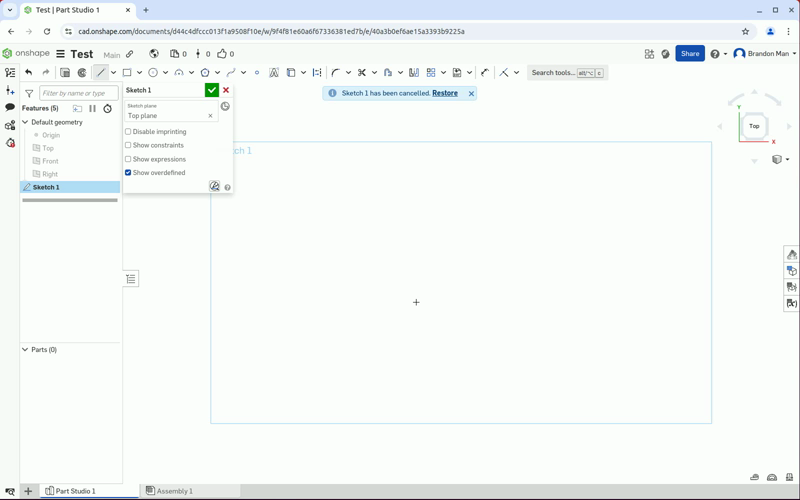
key_up(shift)
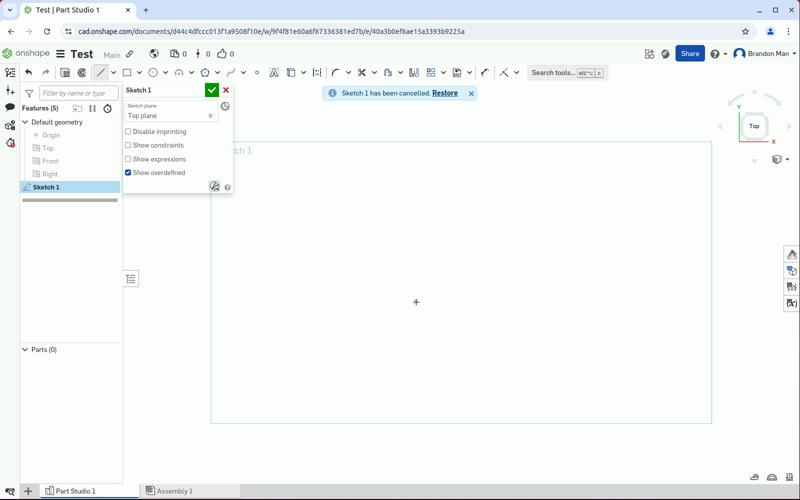
key_down(shift)
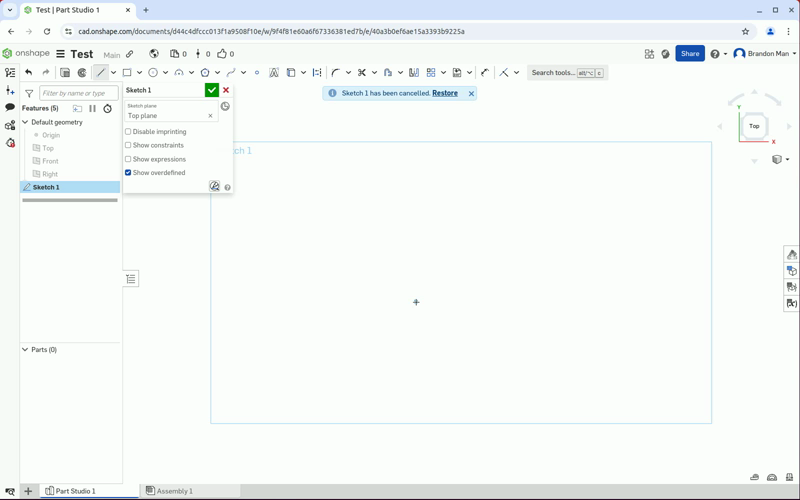
mouse_move(506, 301)
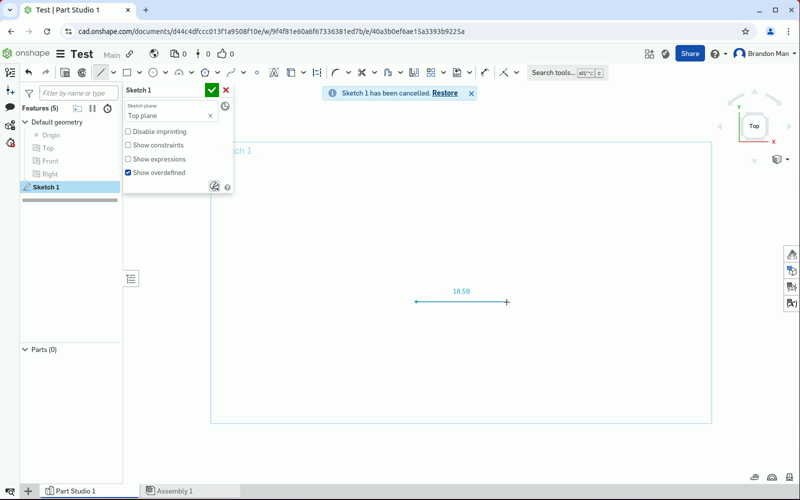
click(506, 301)
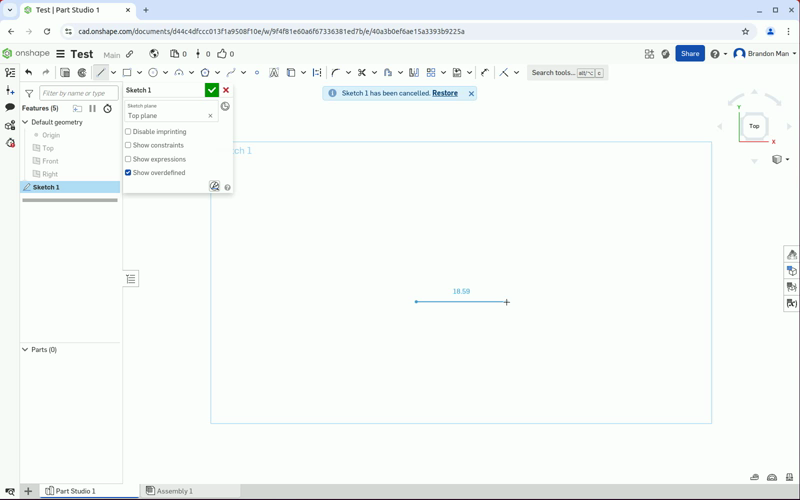
key_up(shift)
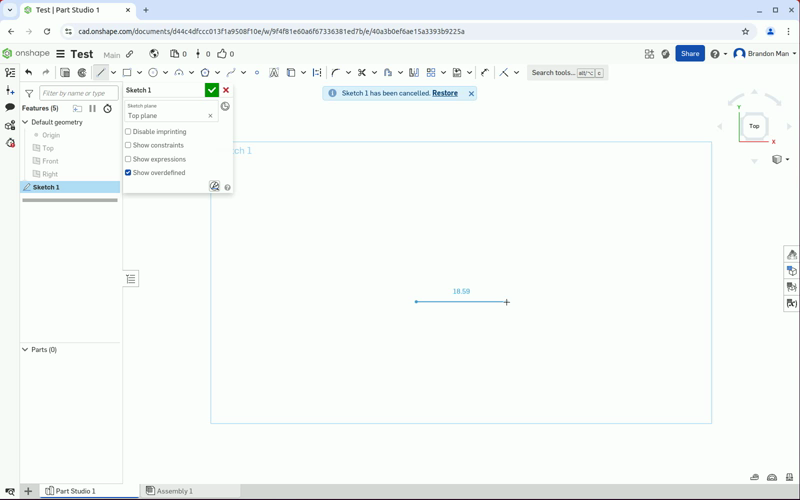
key_down(shift)
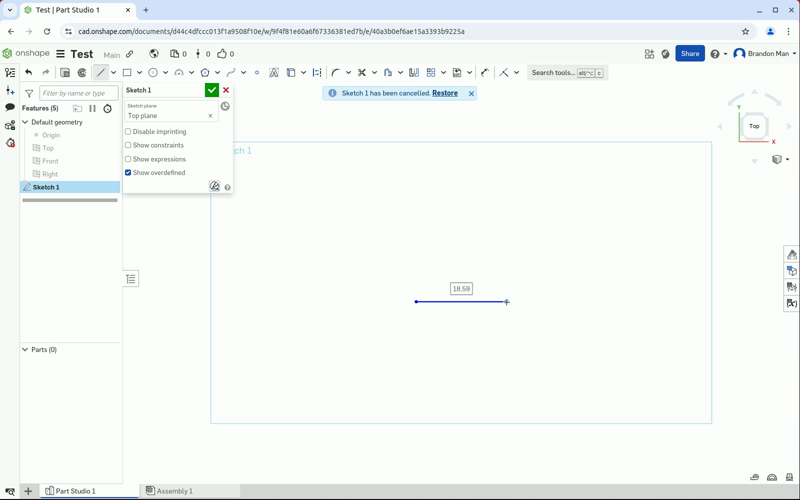
mouse_move(536, 301)
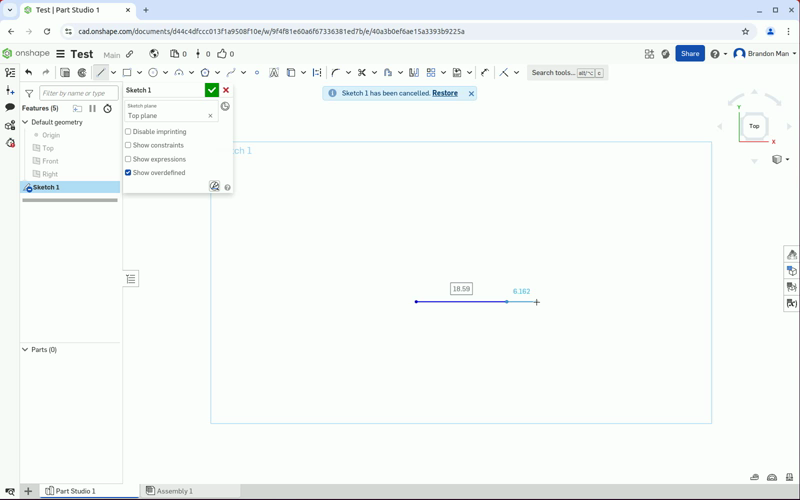
mouse_move(506, 263)
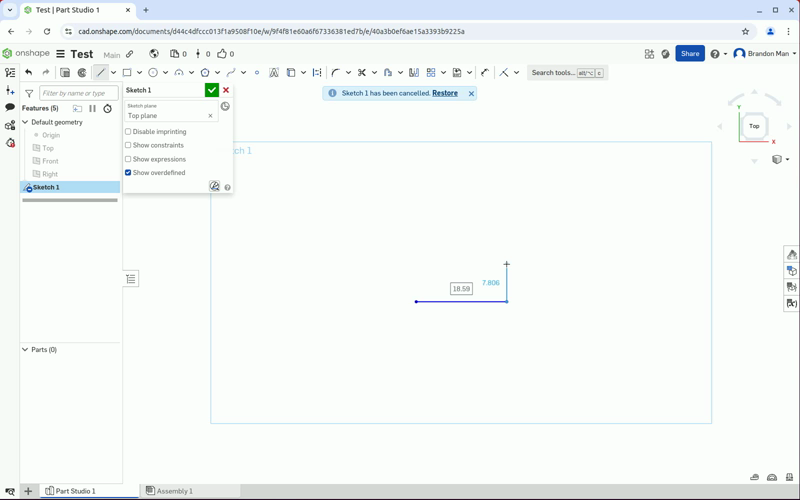
click(506, 263)
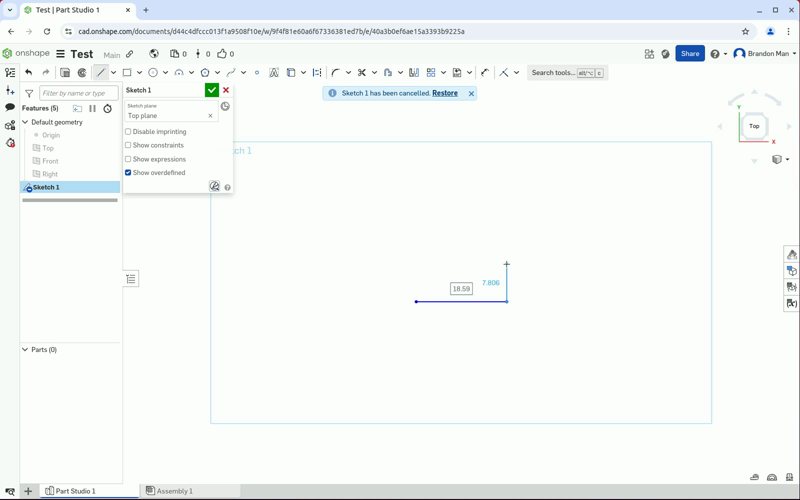
key_up(shift)
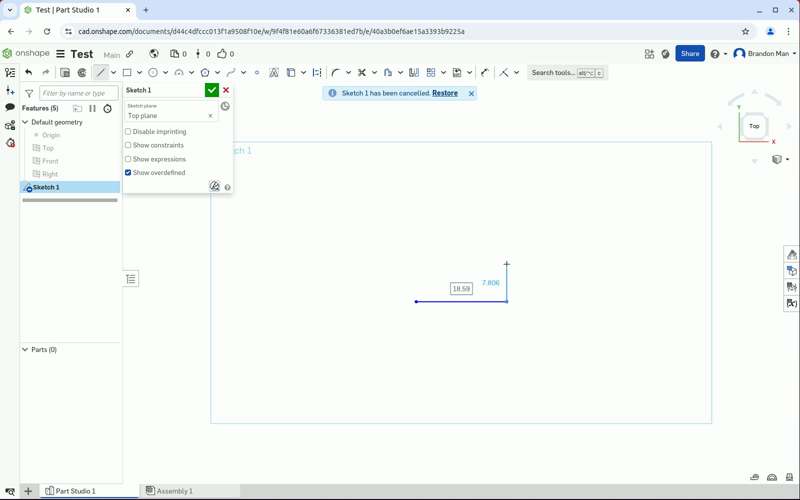
key_down(shift)
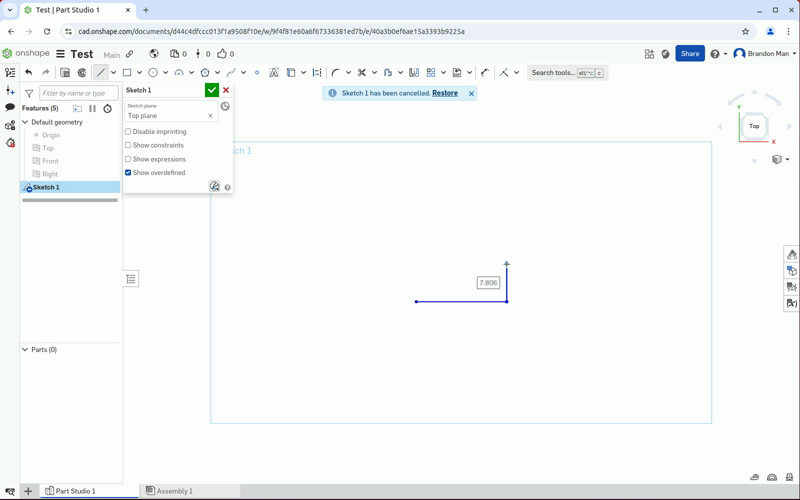
mouse_move(416, 263)
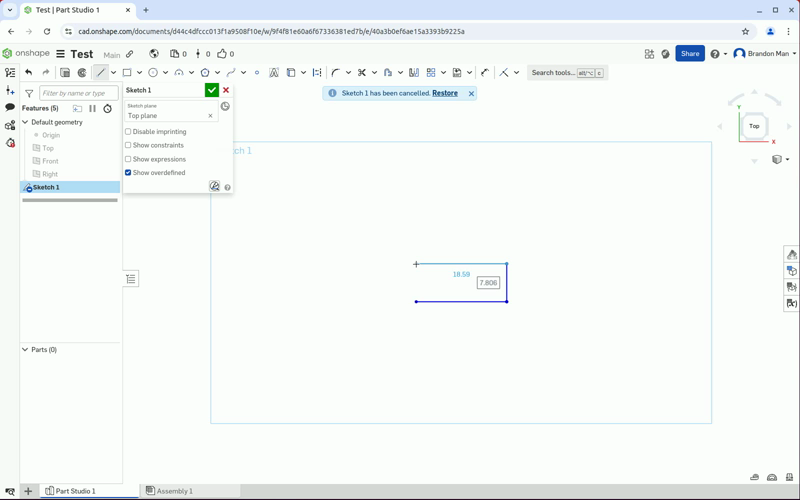
click(416, 263)
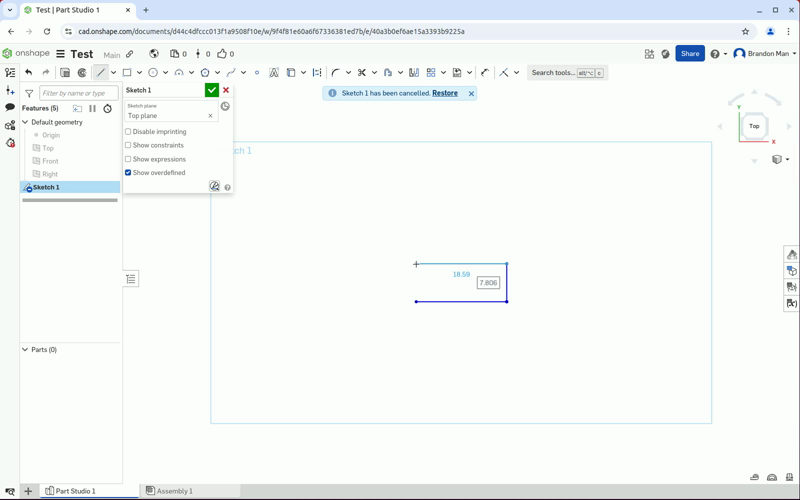
key_up(shift)
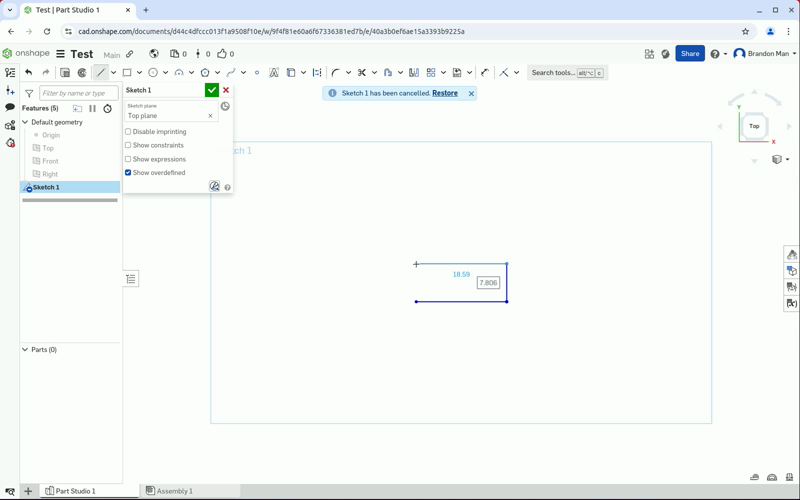
mouse_move(446, 263)
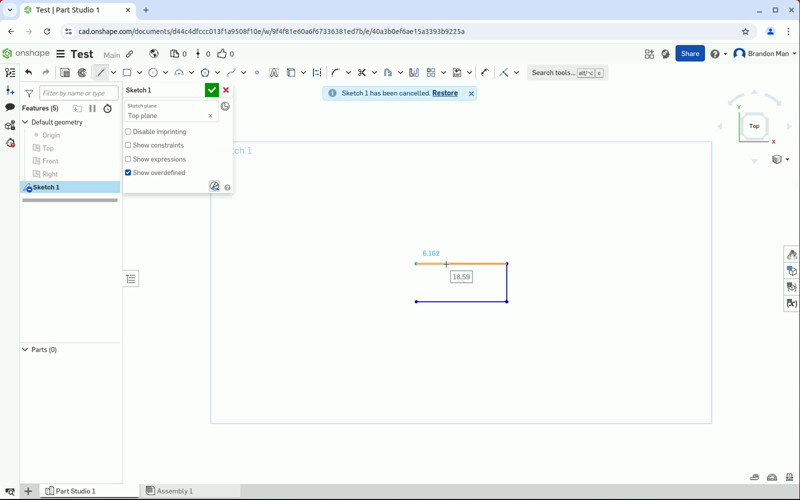
key_down(shift)
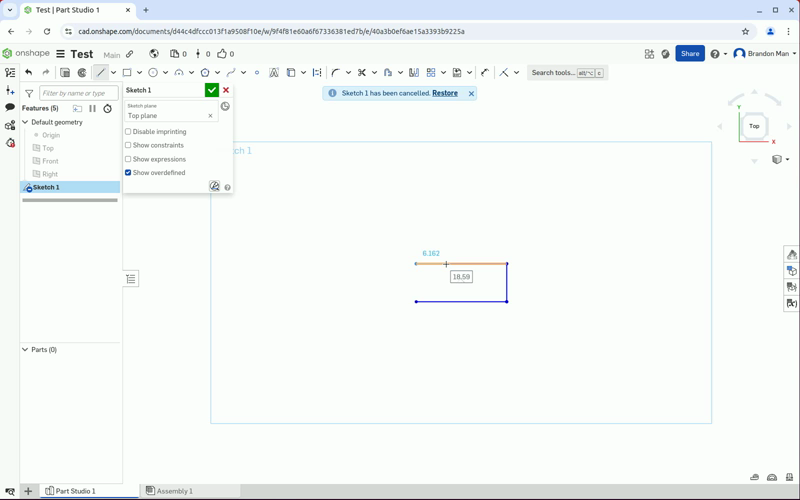
mouse_move(416, 301)
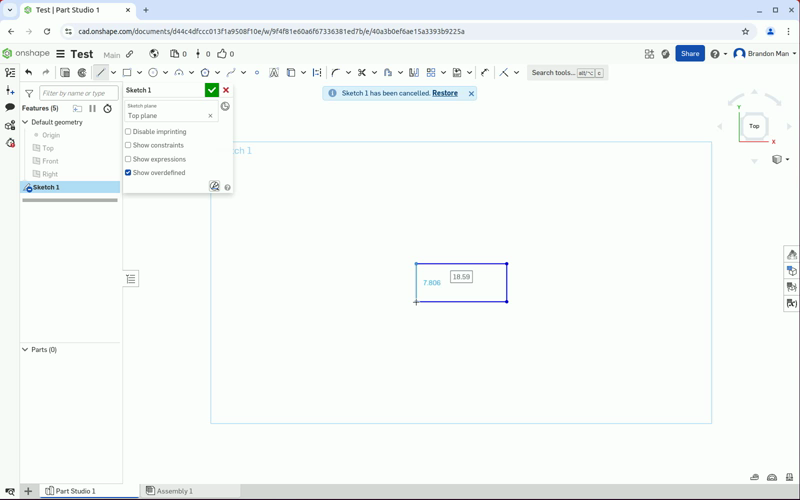
key_up(shift)
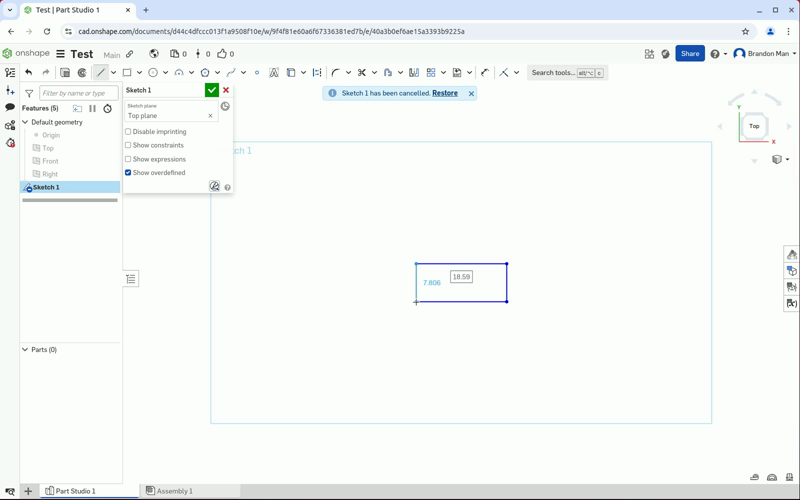
click(416, 301)
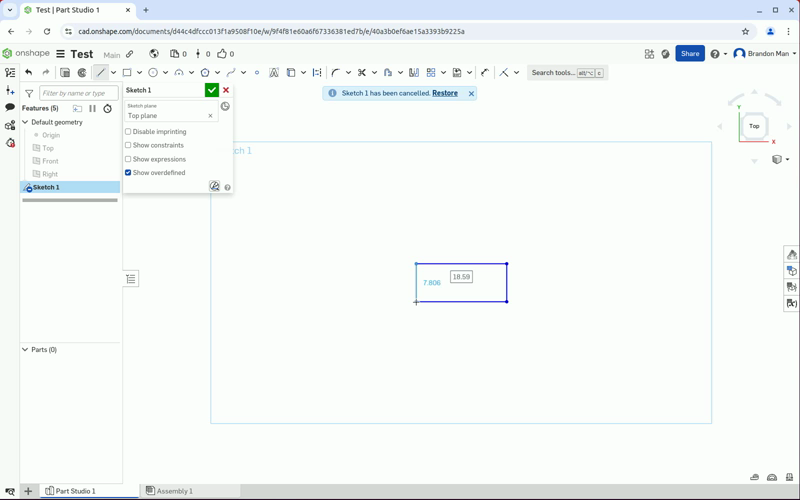
key(esc)
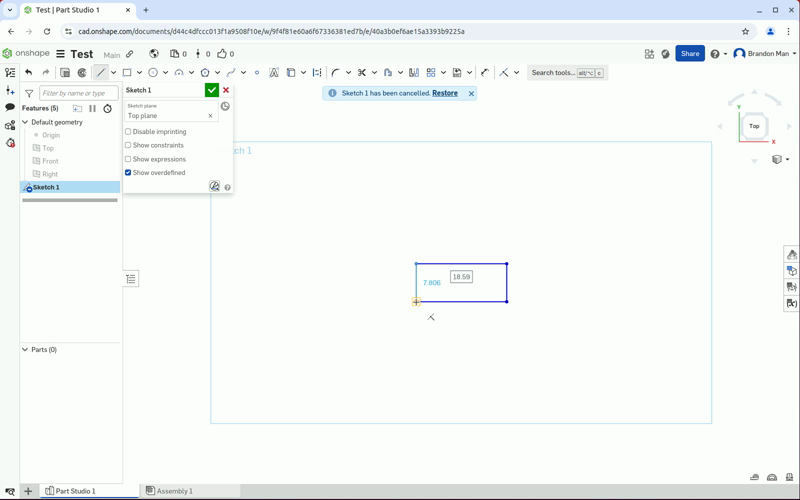
mouse_move(427, 293)
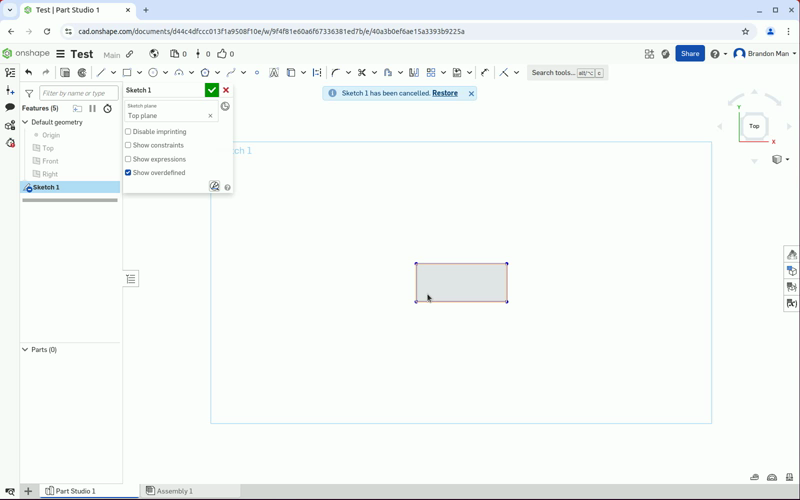
click(427, 293)
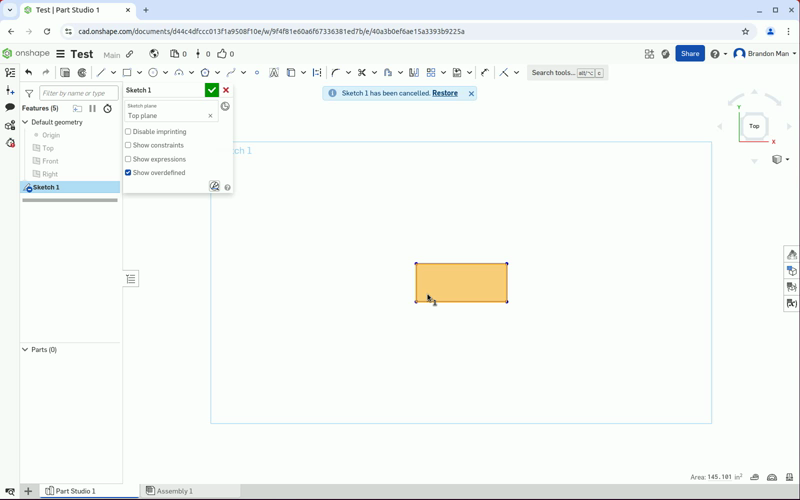
mouse_move(73, 352)
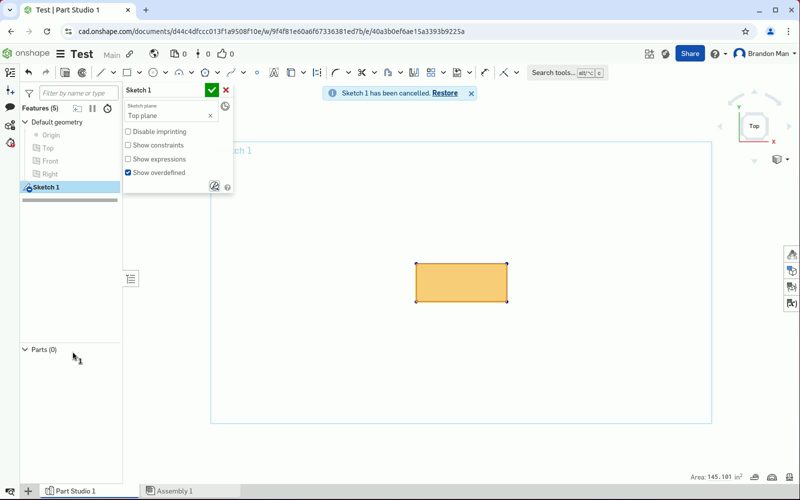
key(shift+y)
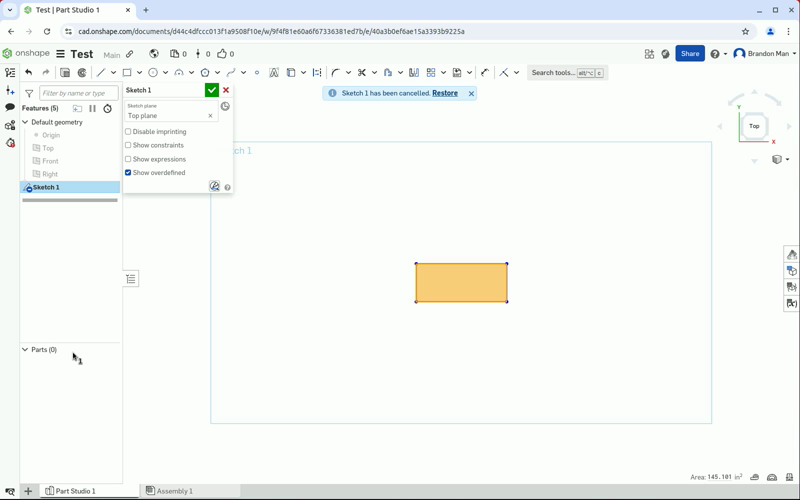
key(shift+e)
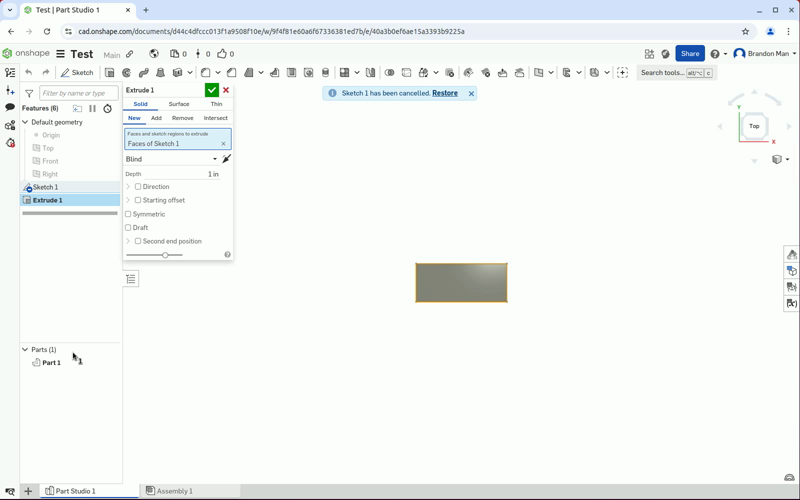
mouse_move(143, 106)
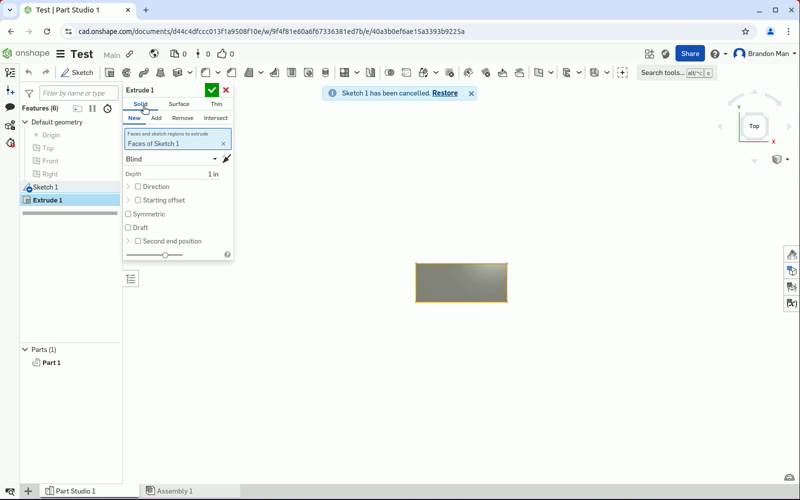
click(143, 106)
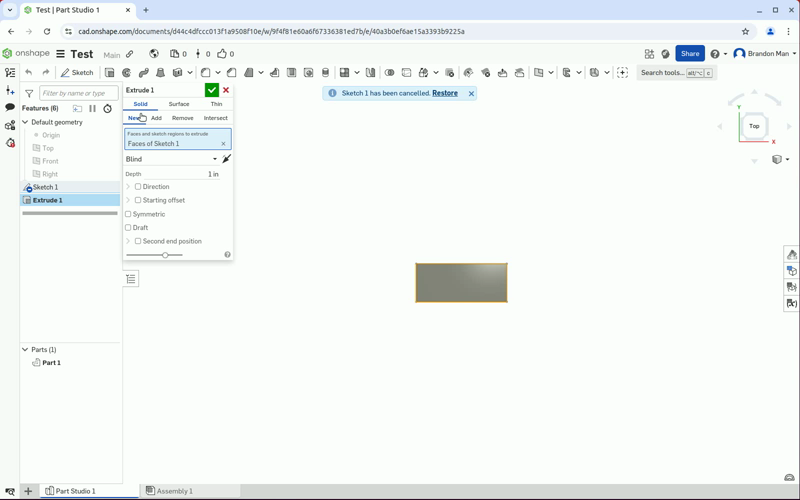
mouse_move(137, 120)
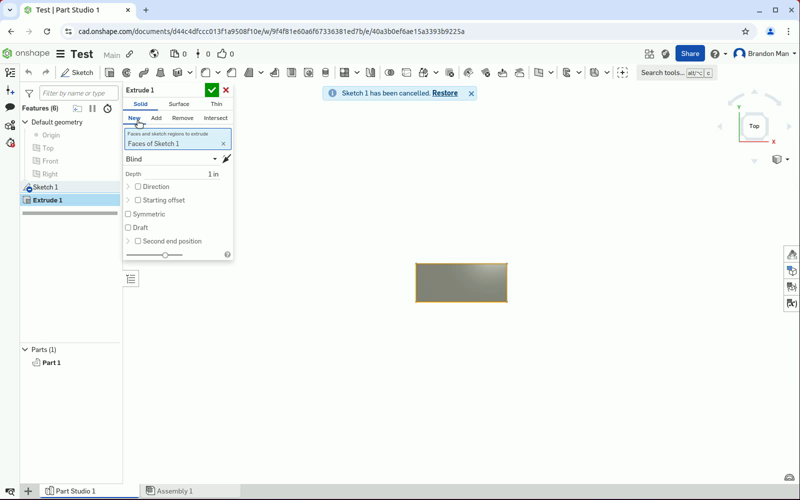
click(137, 120)
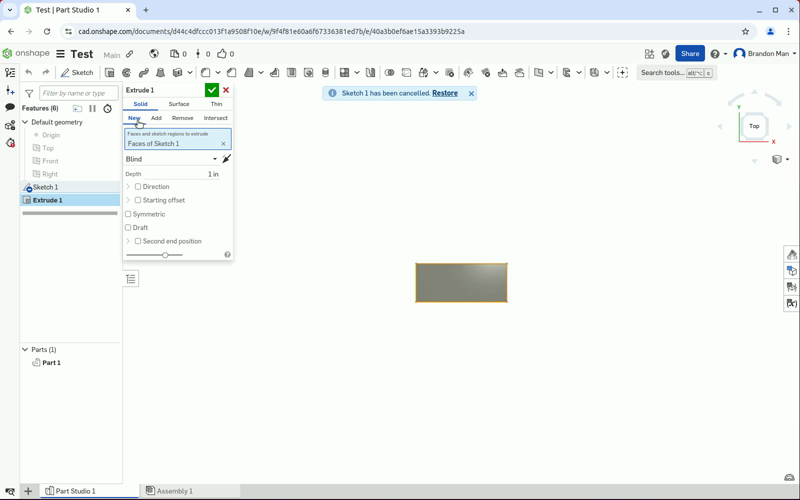
key(tab, 4)
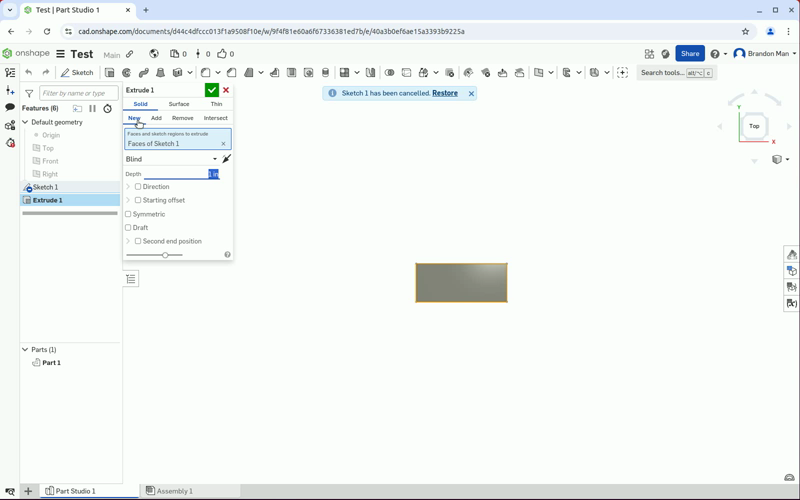
text(7.703)
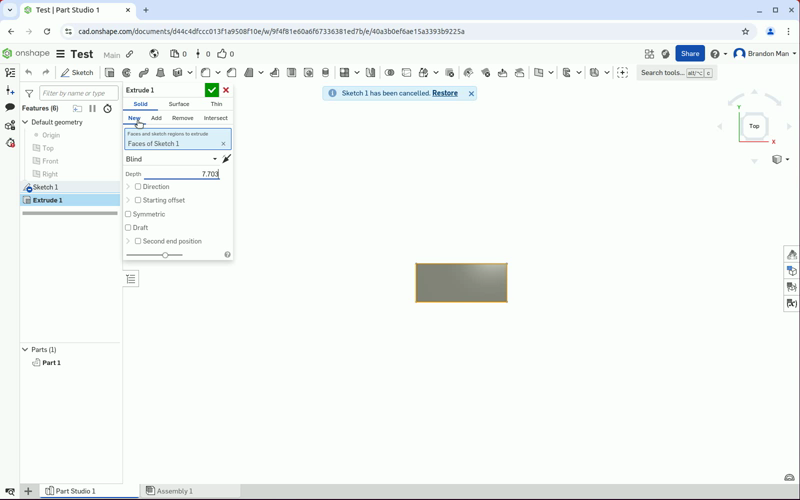
key(enter)
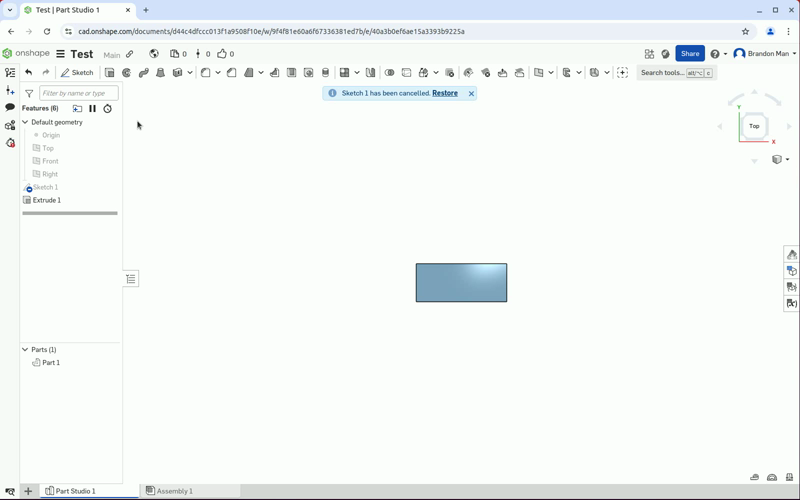
key(shift+h)
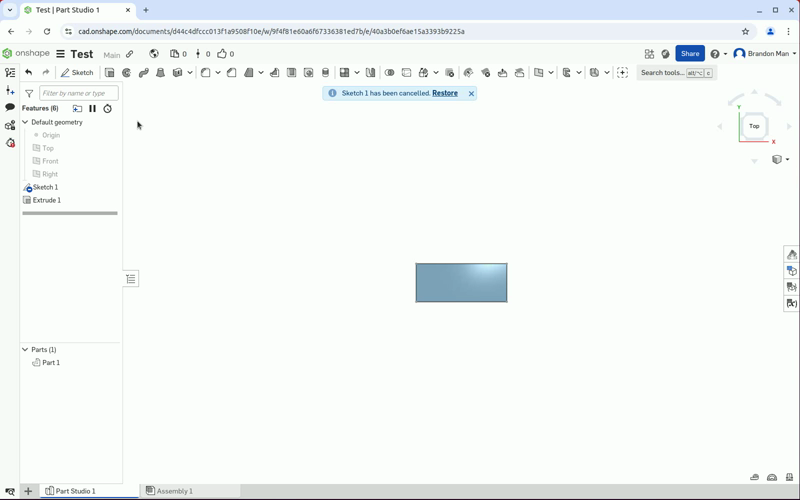
key(shift+h)
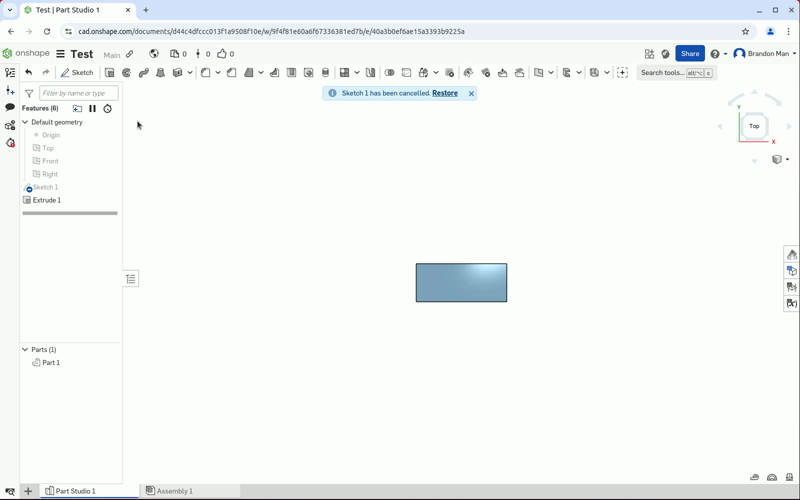
mouse_move(73, 189)
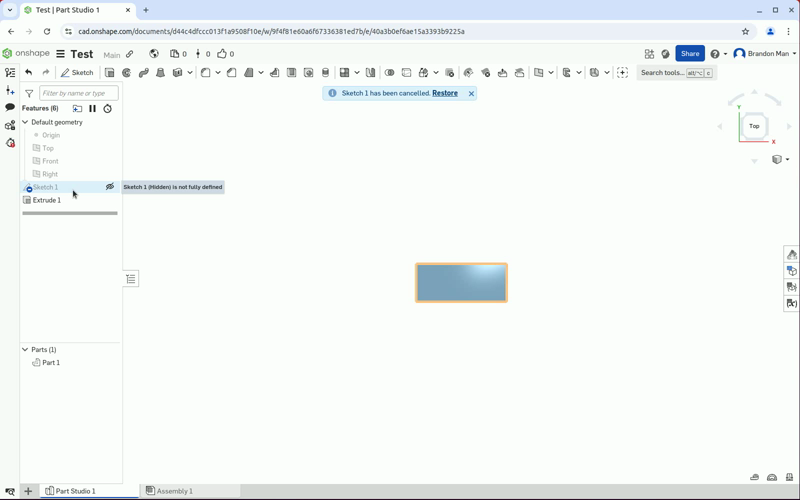
click(73, 189)
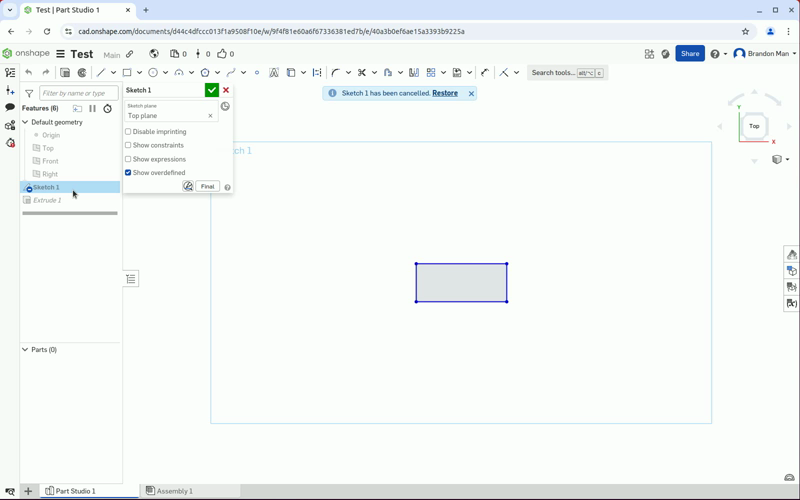
mouse_move(229, 92)
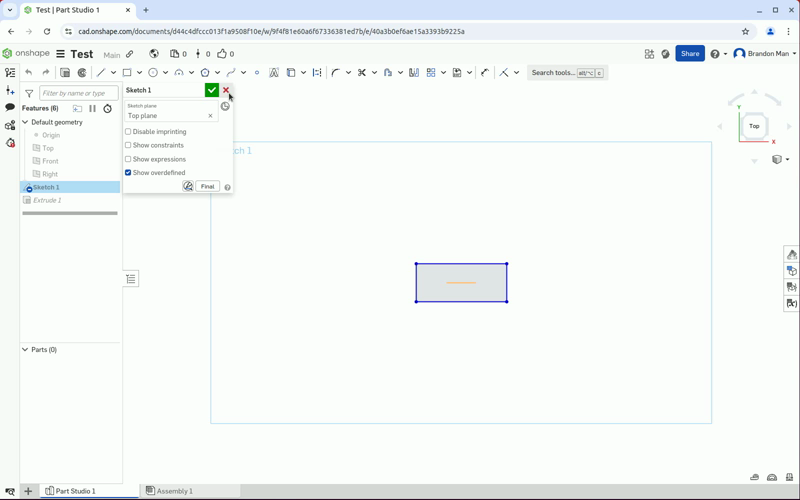
click(229, 92)
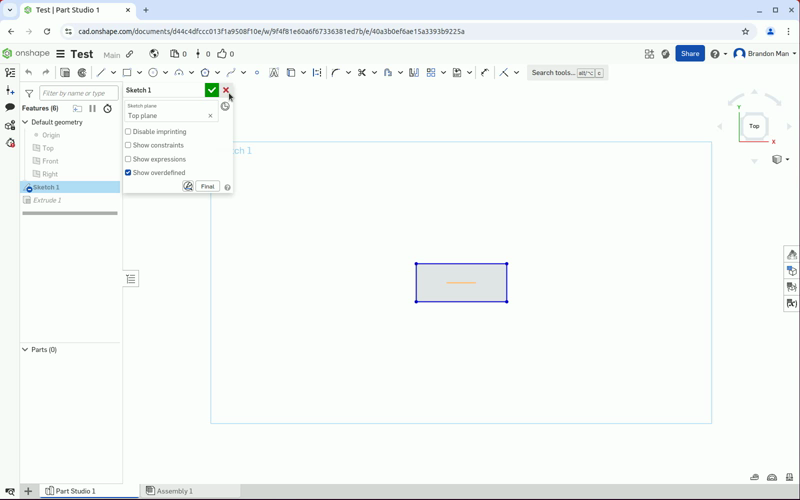
key(shift+s)
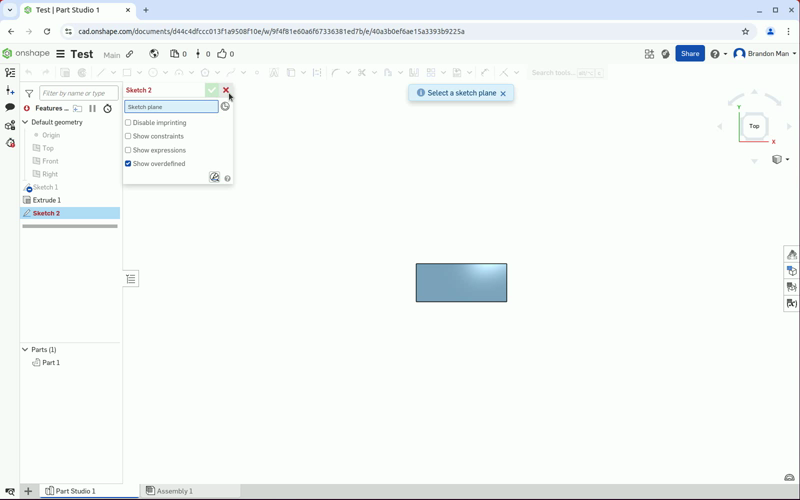
mouse_move(73, 150)
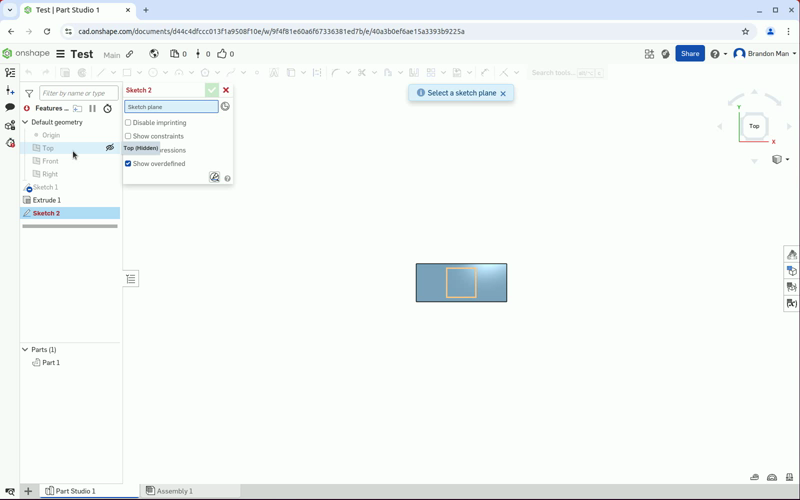
click(73, 150)
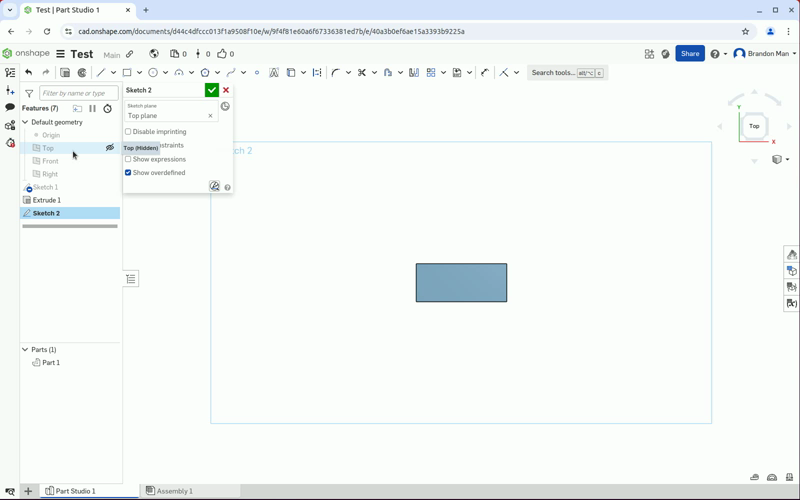
mouse_move(73, 352)
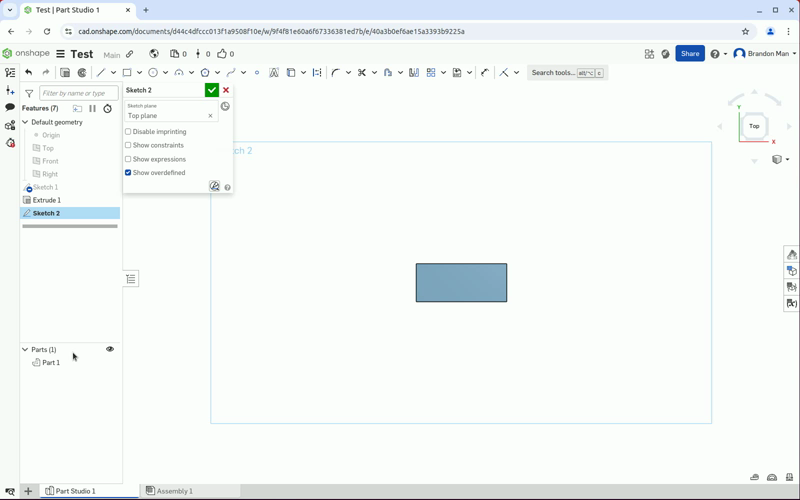
key(y)
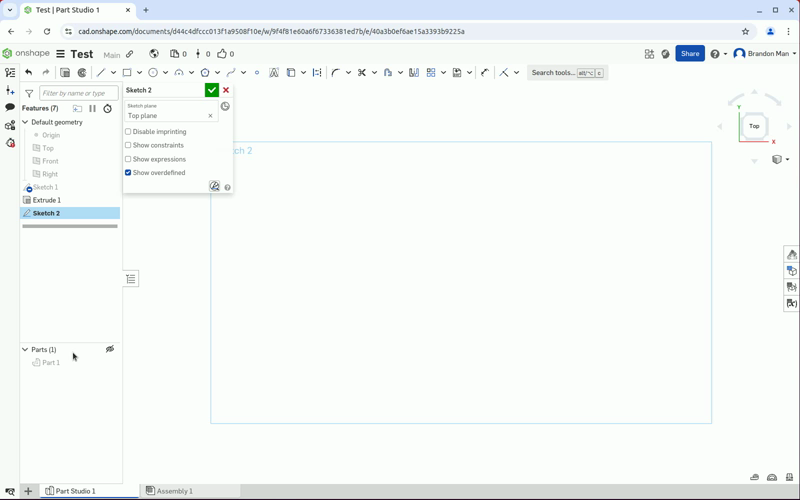
key(l)
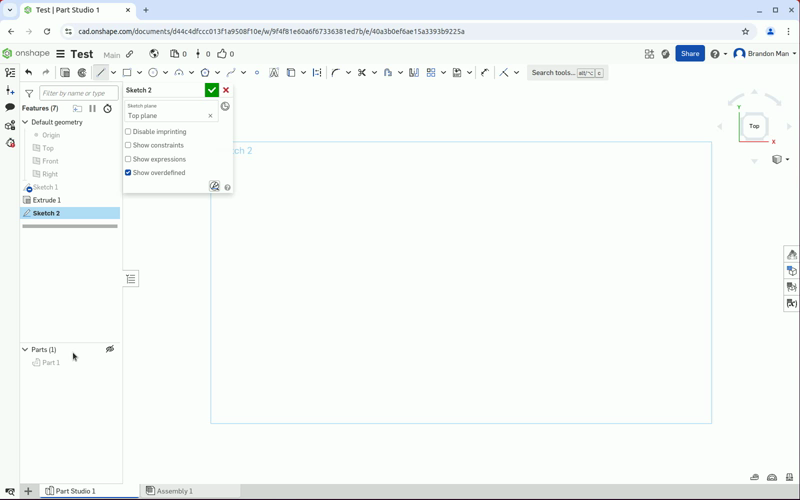
key_down(shift)
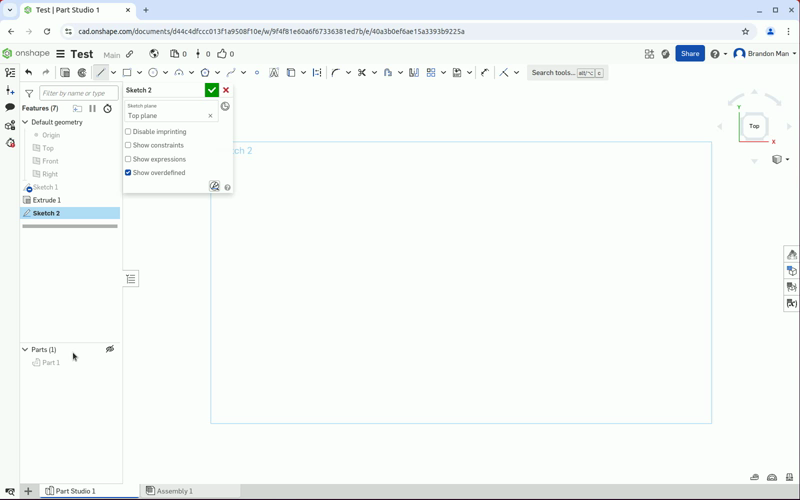
mouse_move(416, 301)
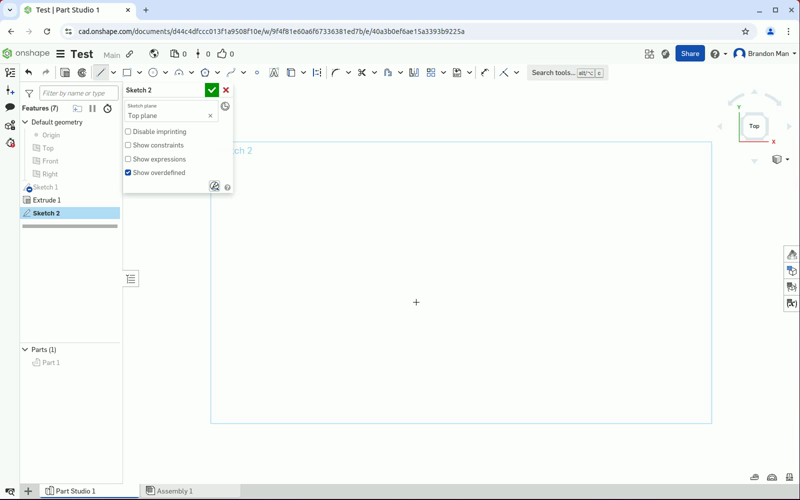
click(416, 301)
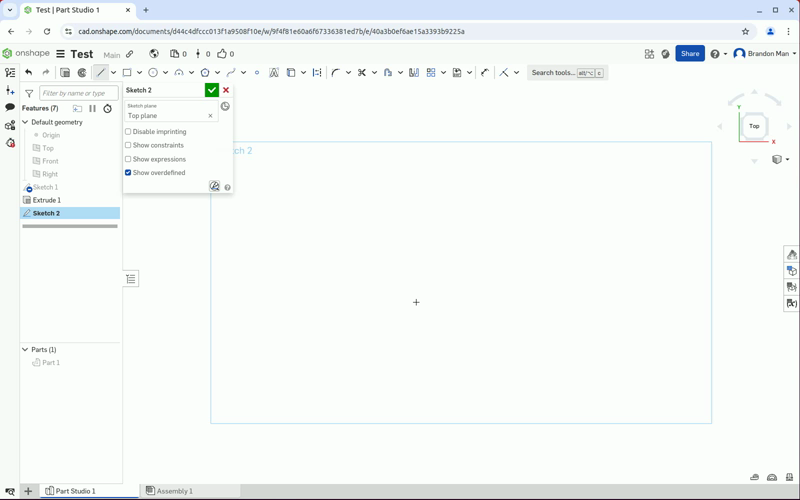
key_up(shift)
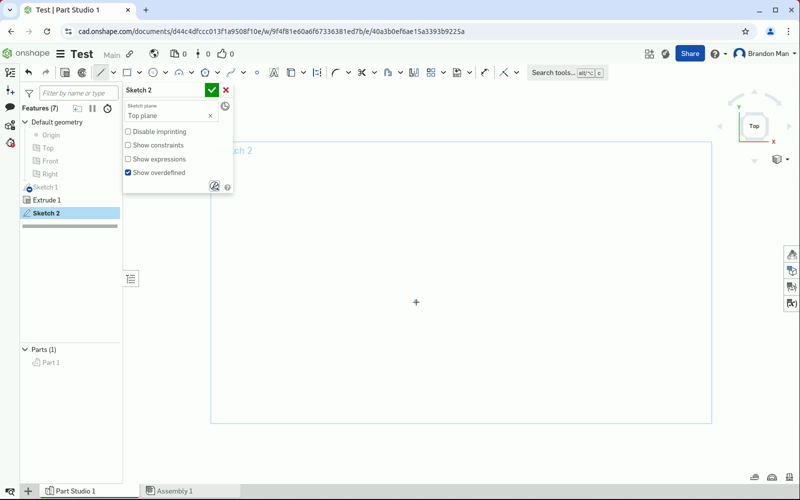
key_down(shift)
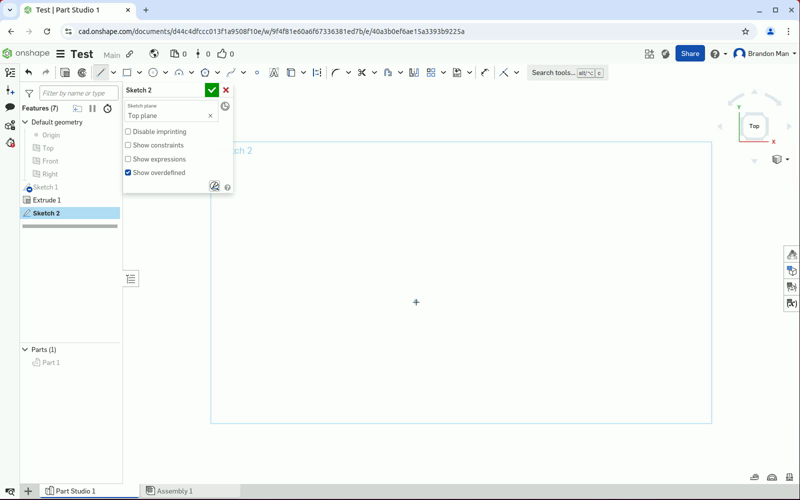
mouse_move(506, 301)
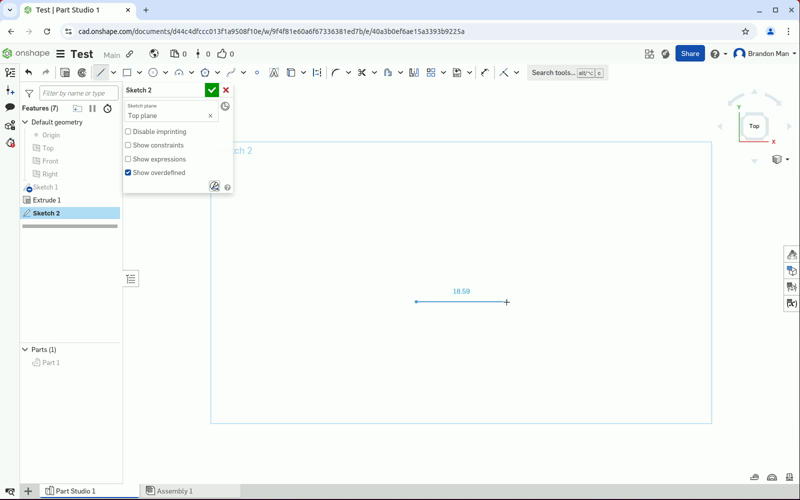
click(506, 301)
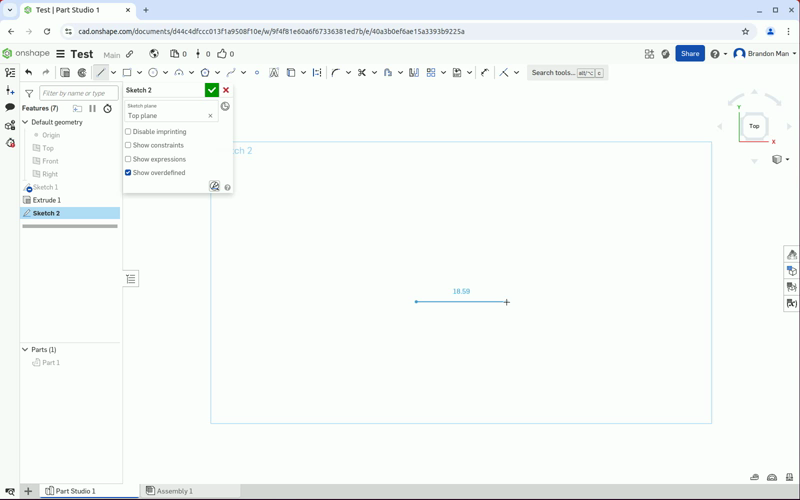
key_up(shift)
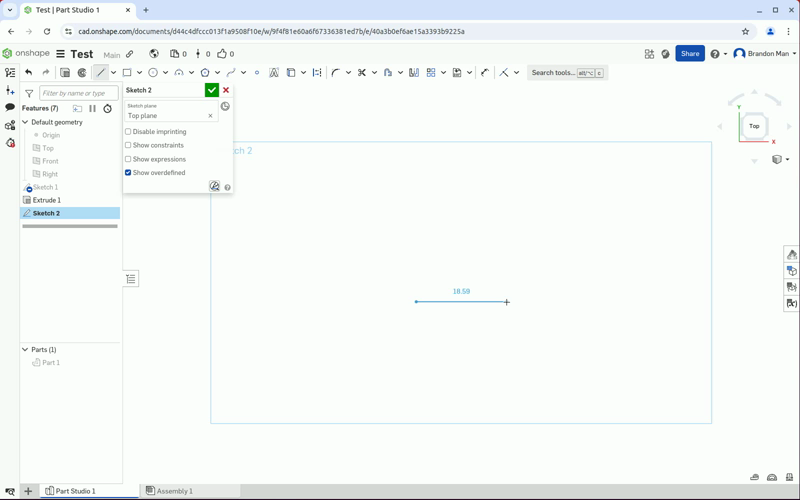
key_down(shift)
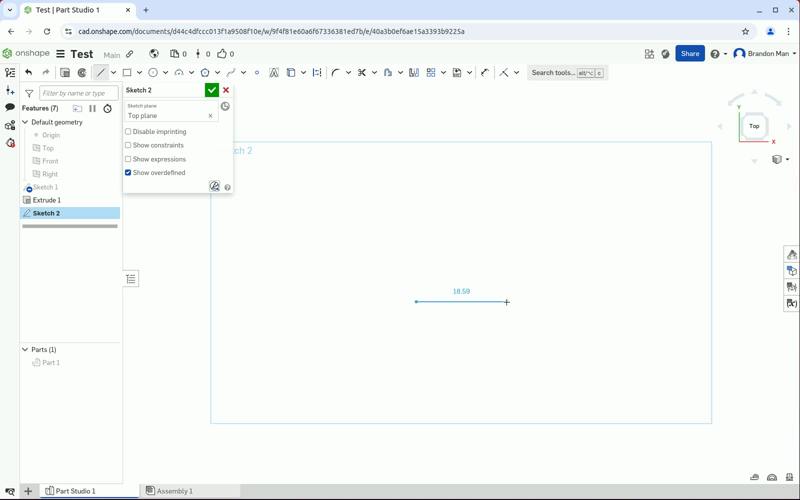
mouse_move(536, 301)
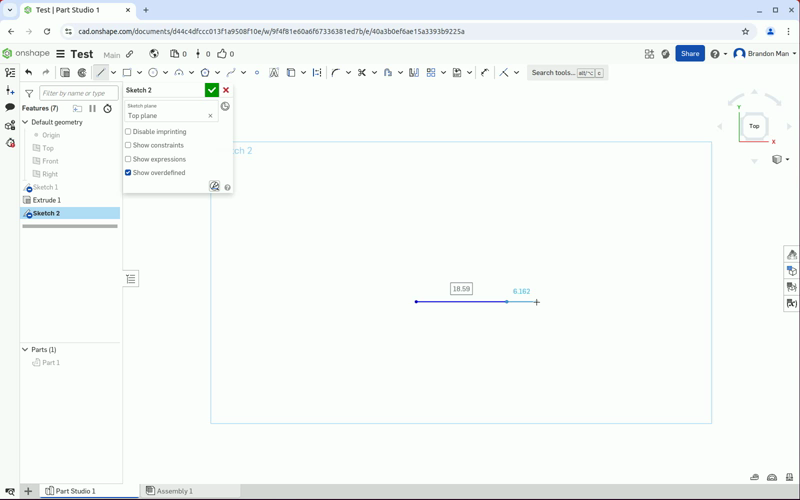
mouse_move(506, 263)
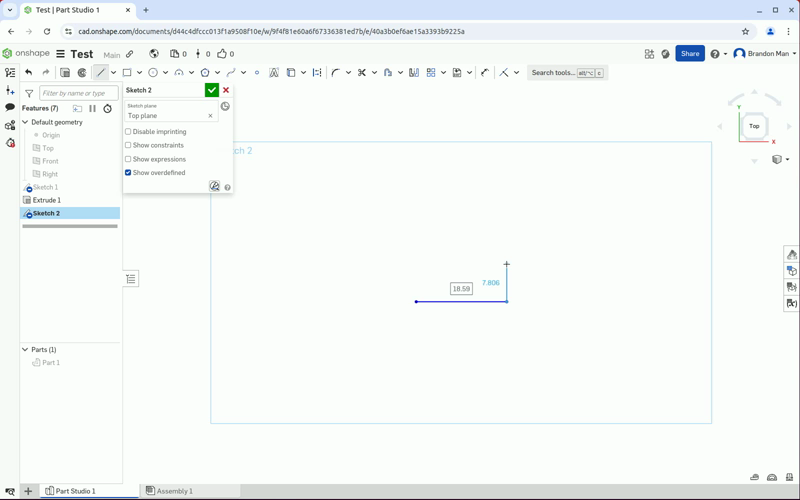
click(506, 263)
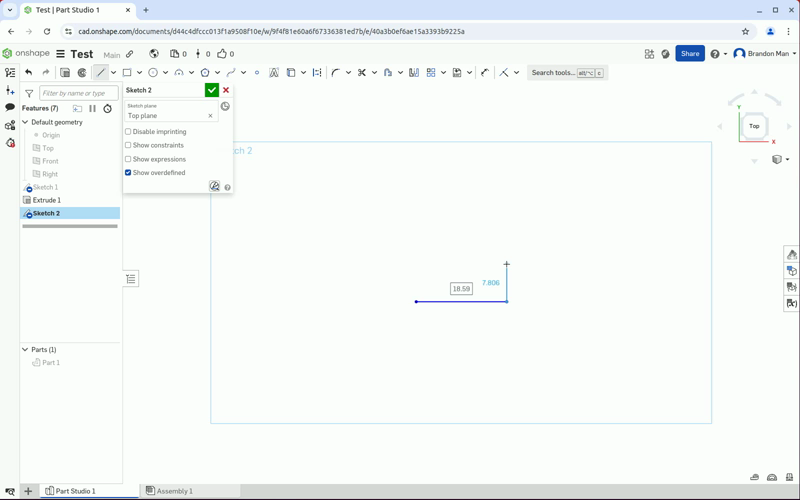
key_up(shift)
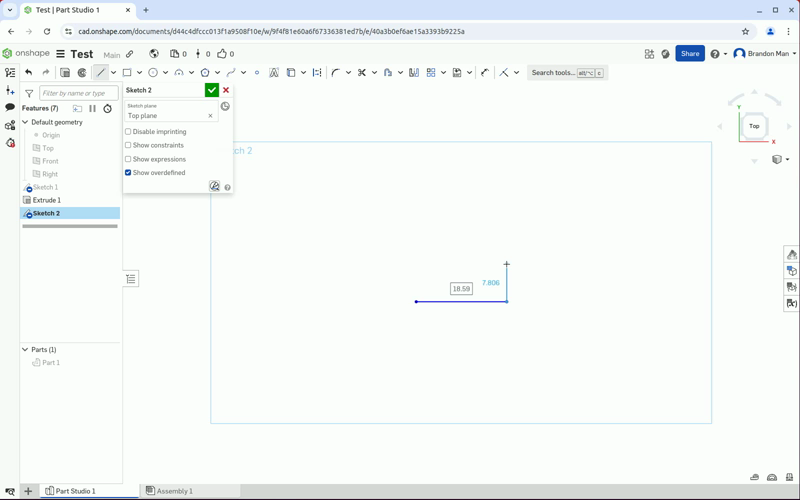
key_down(shift)
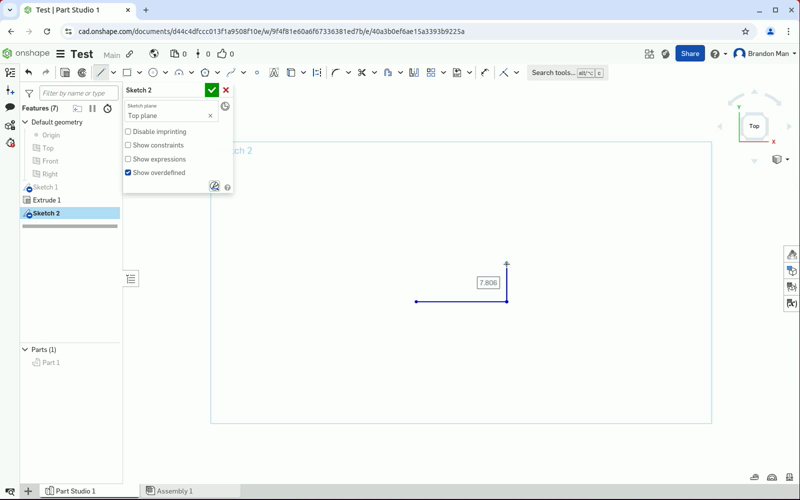
mouse_move(416, 263)
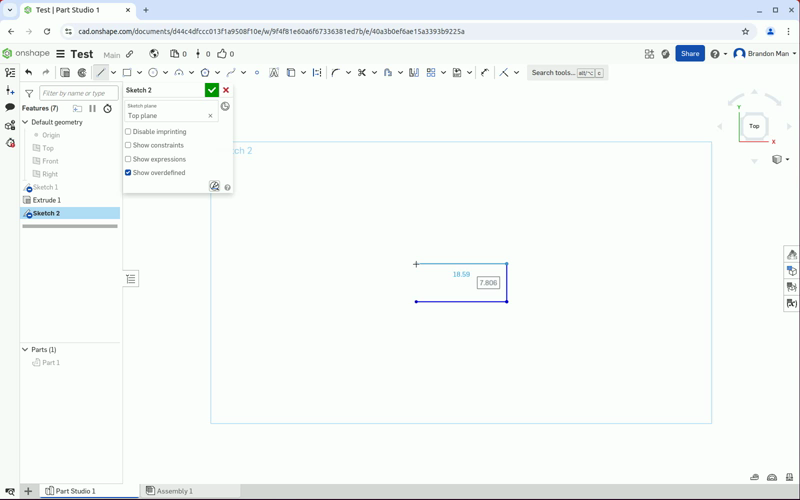
click(416, 263)
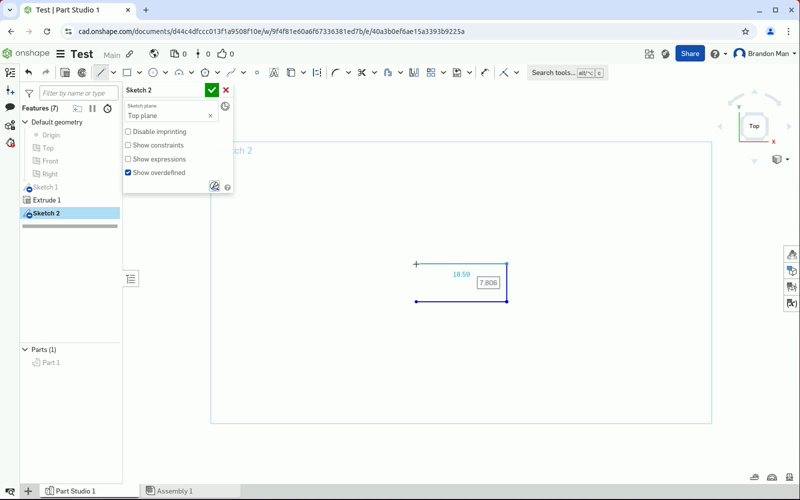
key_up(shift)
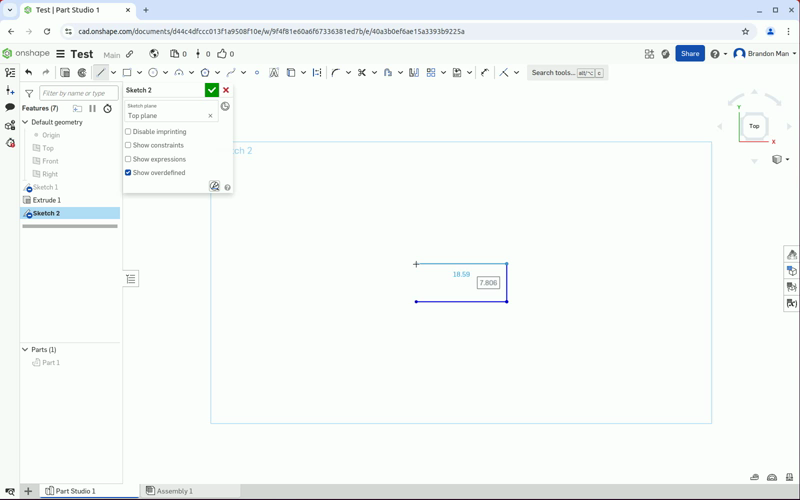
mouse_move(446, 263)
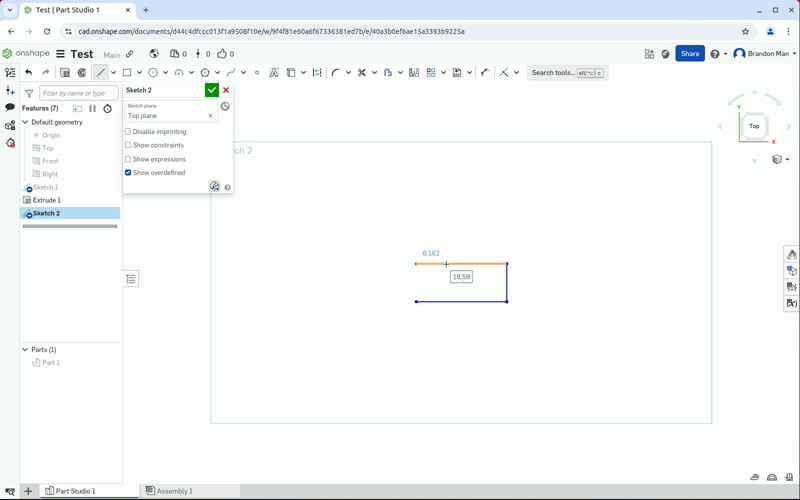
key_down(shift)
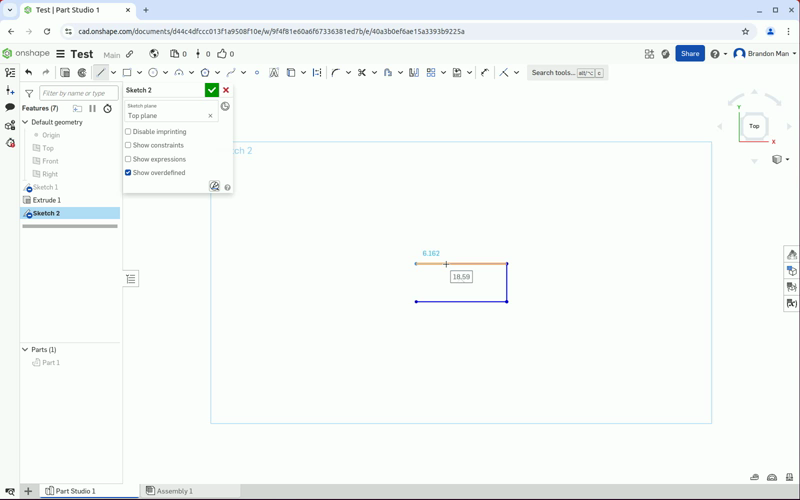
mouse_move(416, 301)
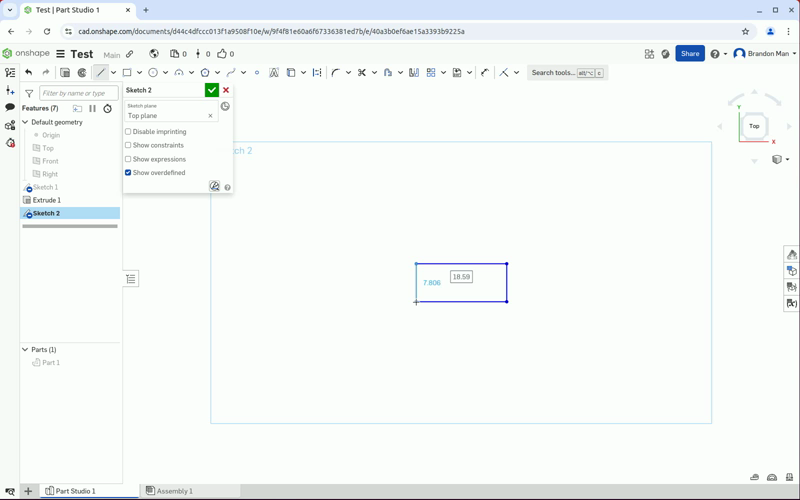
key_up(shift)
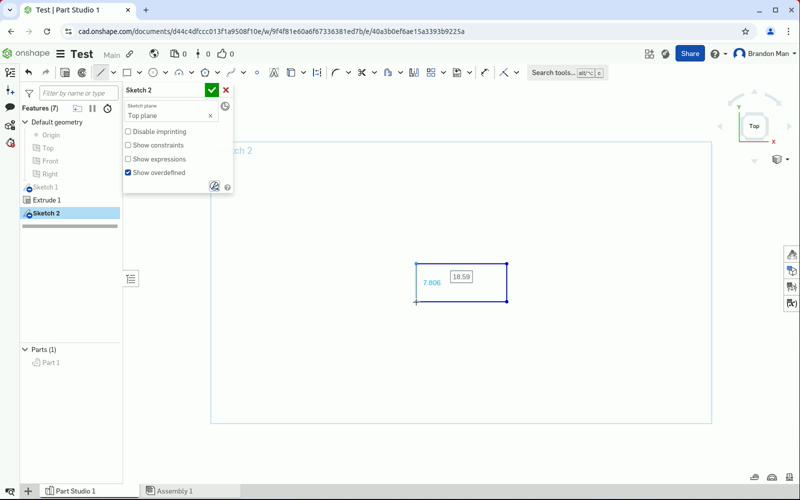
click(416, 301)
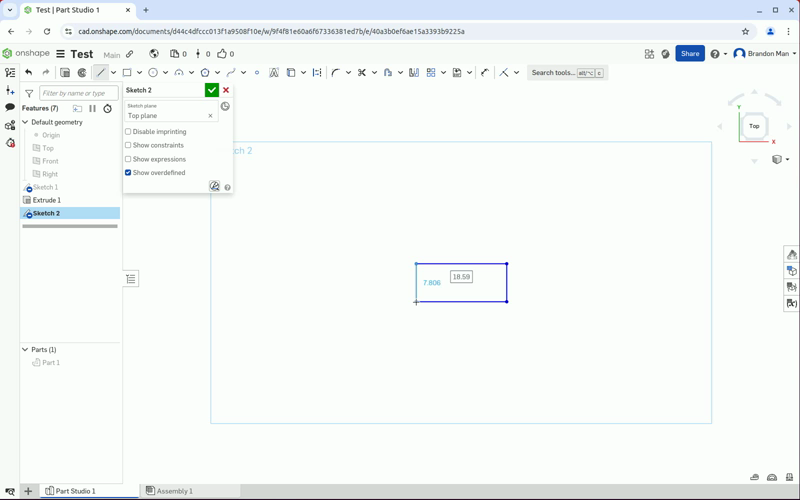
key(esc)
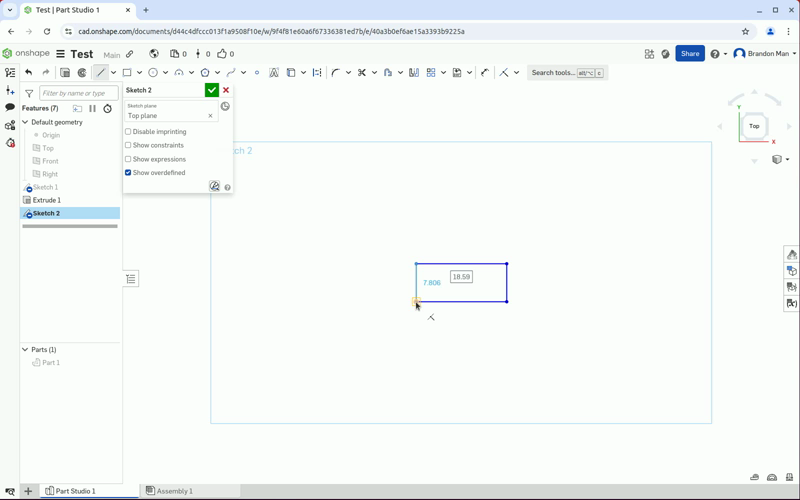
mouse_move(472, 277)
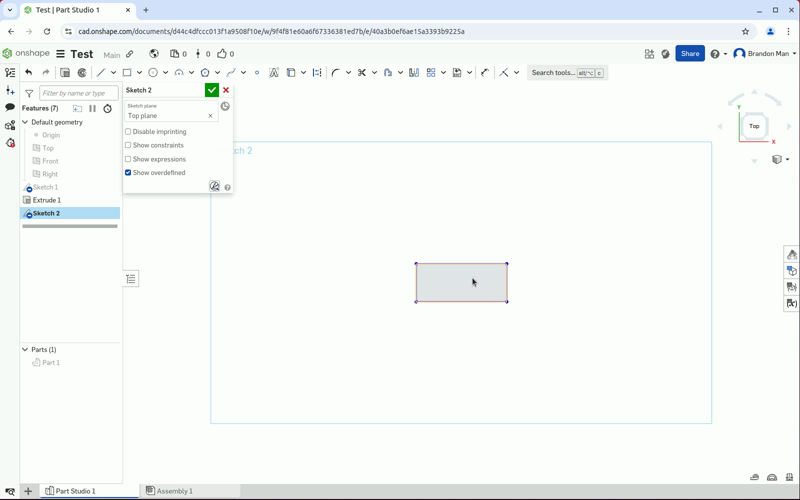
click(472, 277)
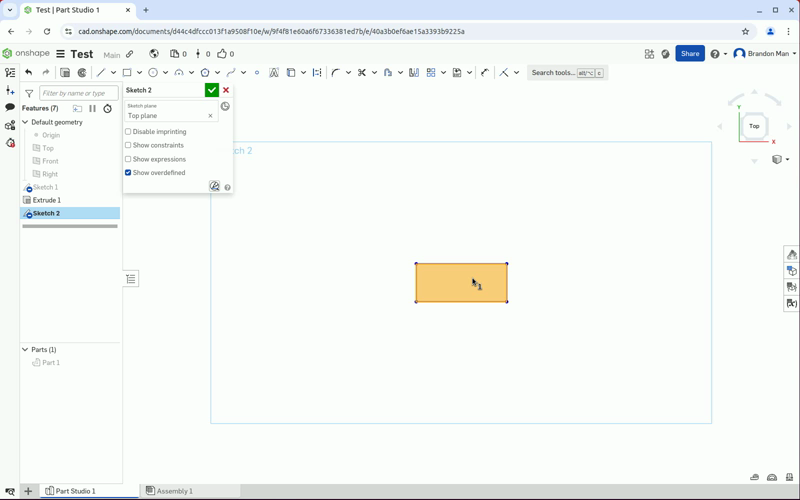
mouse_move(73, 352)
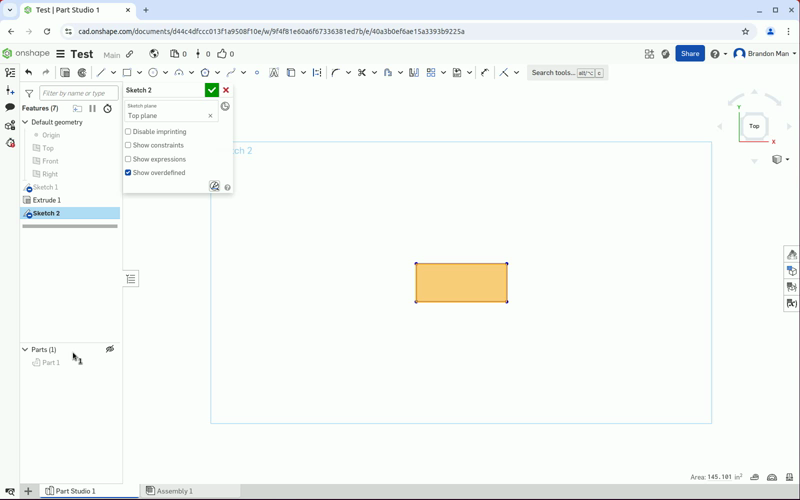
key(shift+y)
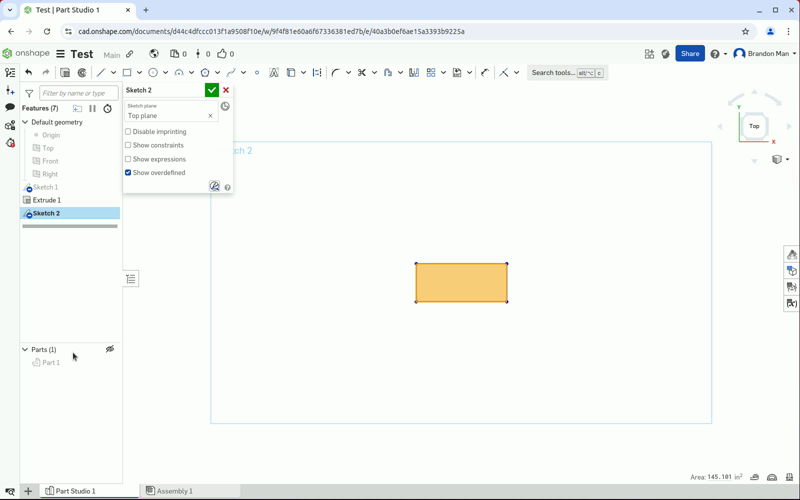
key(shift+e)
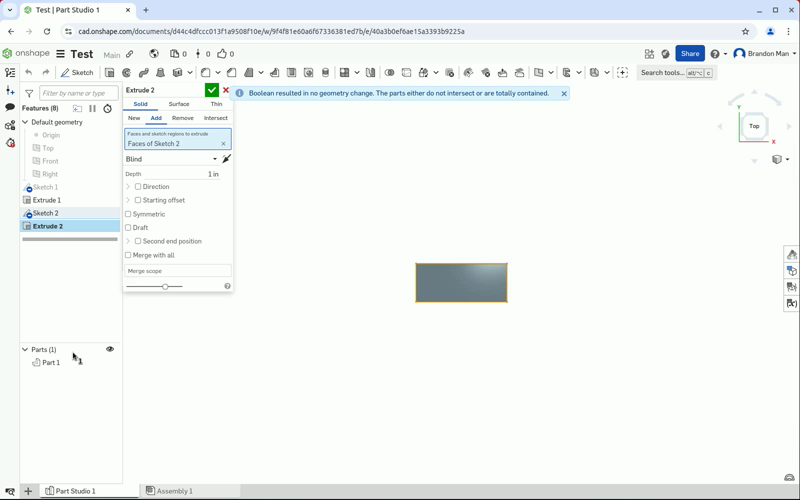
mouse_move(143, 106)
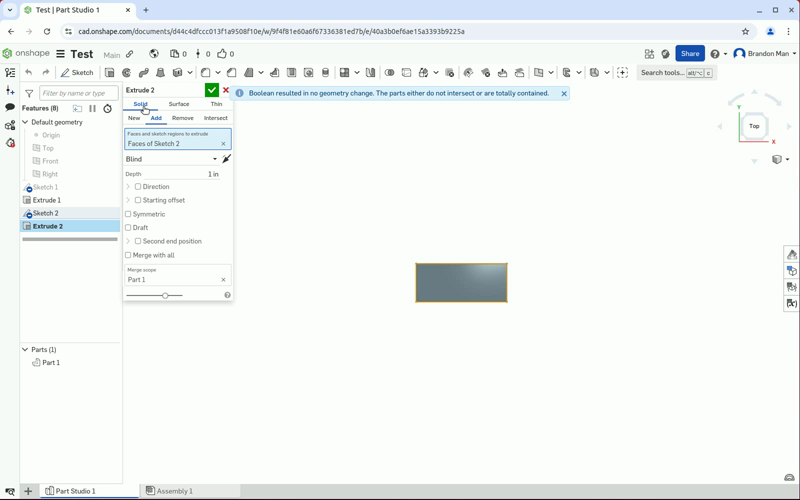
click(143, 106)
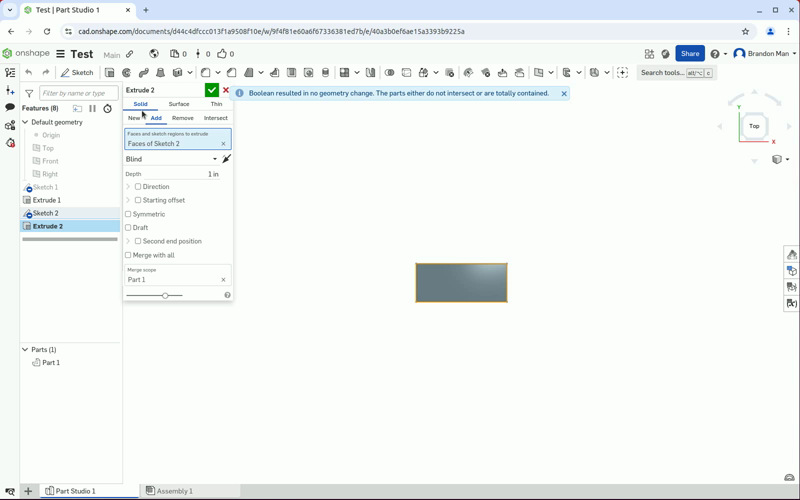
mouse_move(137, 120)
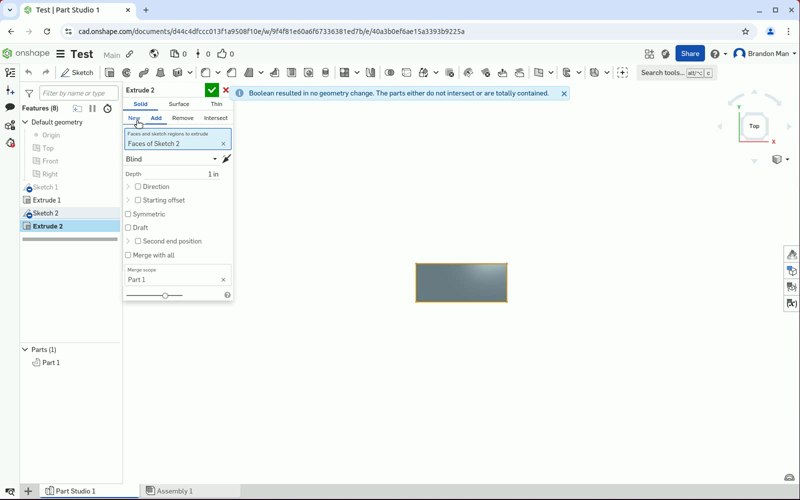
click(137, 120)
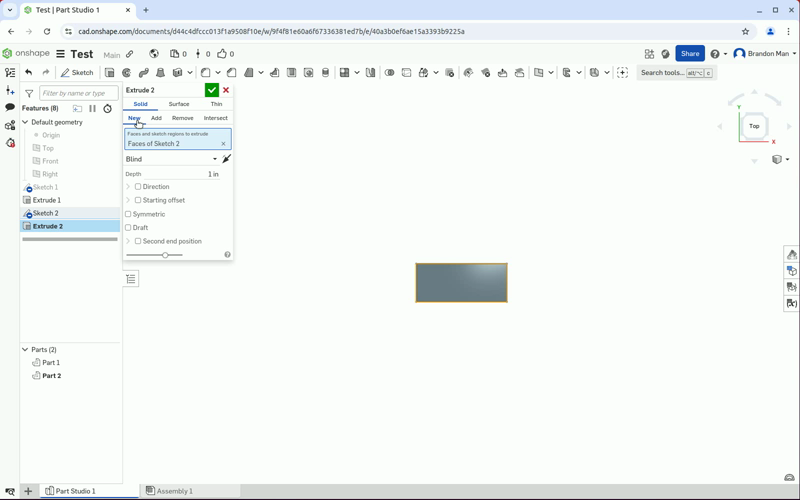
key(tab, 4)
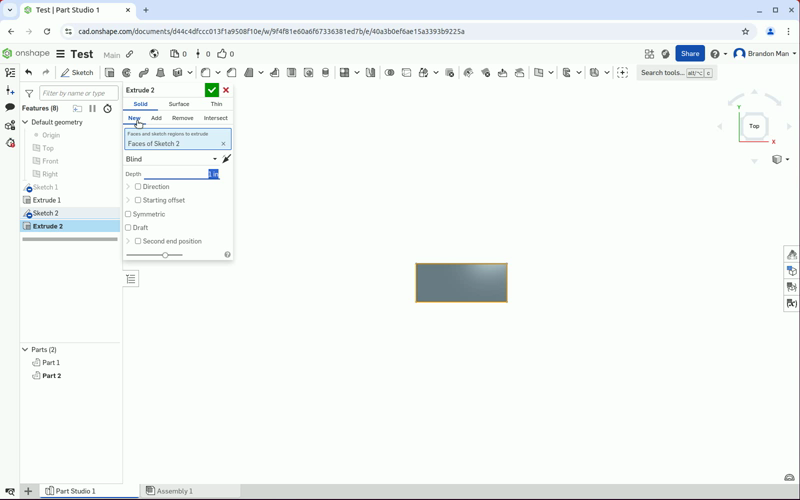
text(7.703)
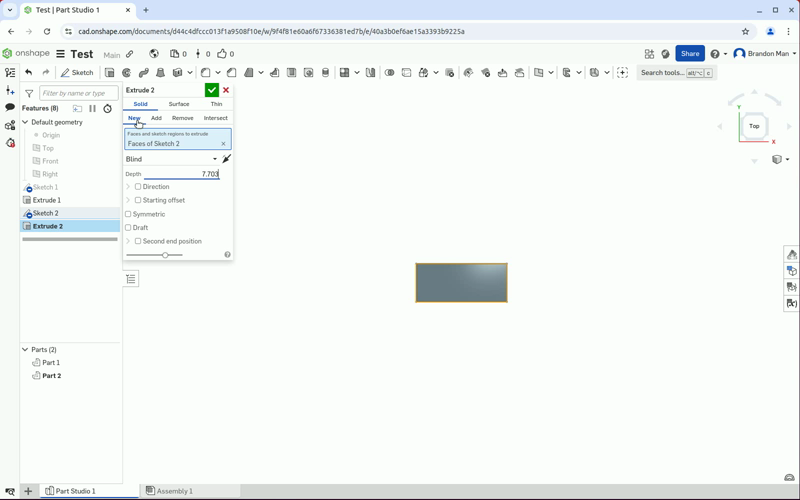
key(enter)
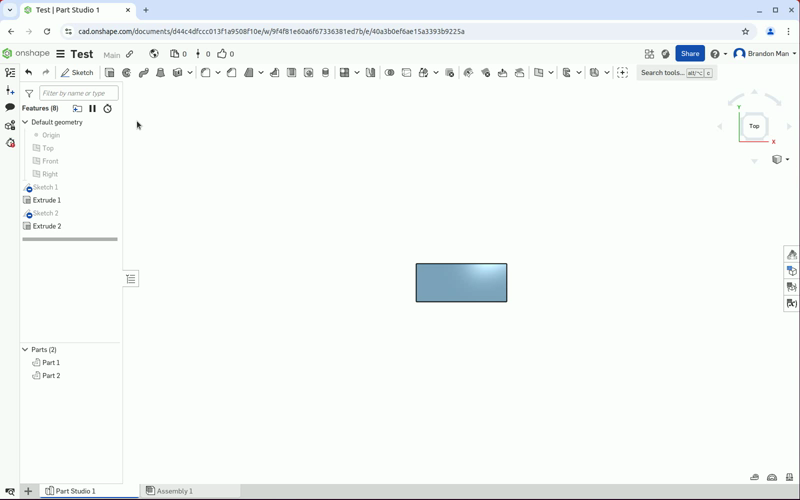
key(shift+h)
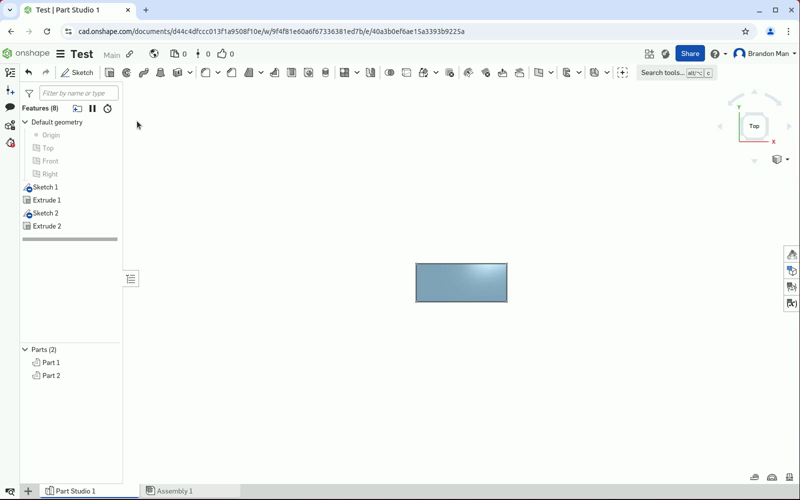
key(shift+h)
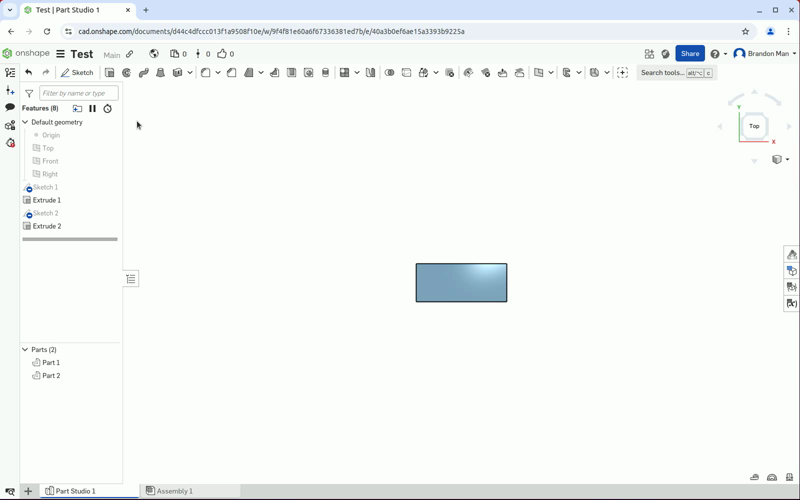
mouse_move(73, 189)
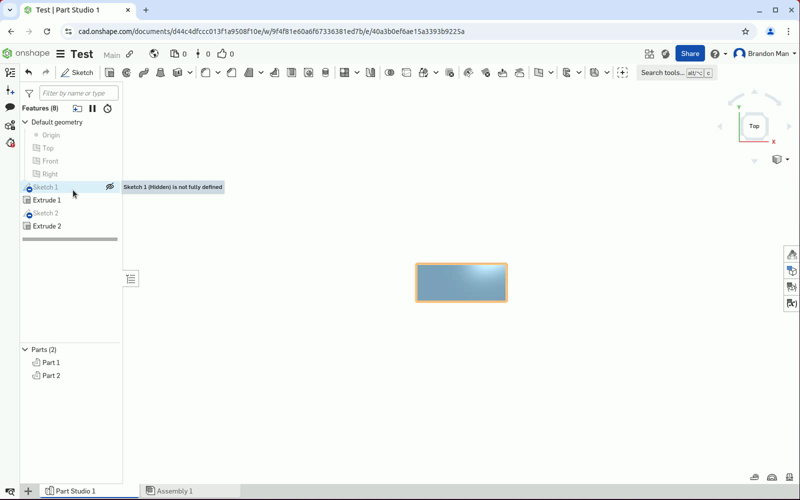
click(73, 189)
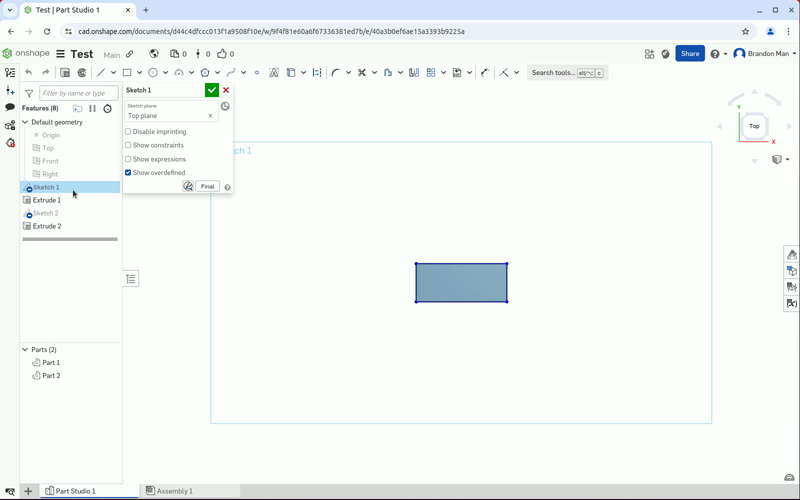
mouse_move(229, 92)
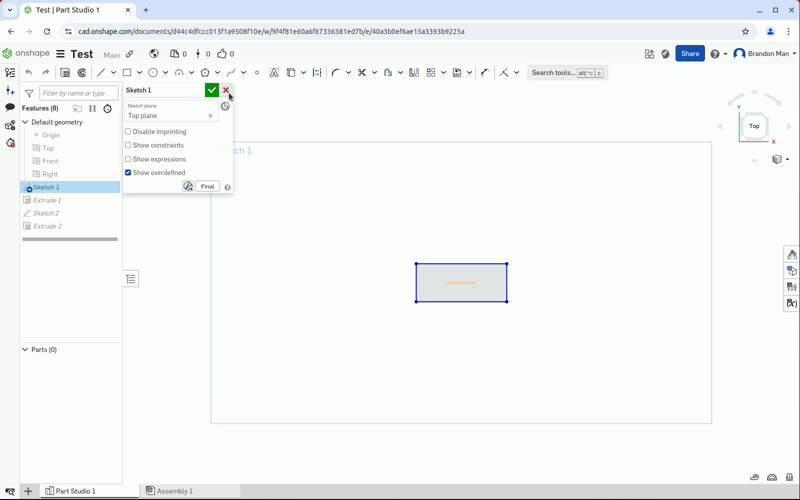
click(229, 92)
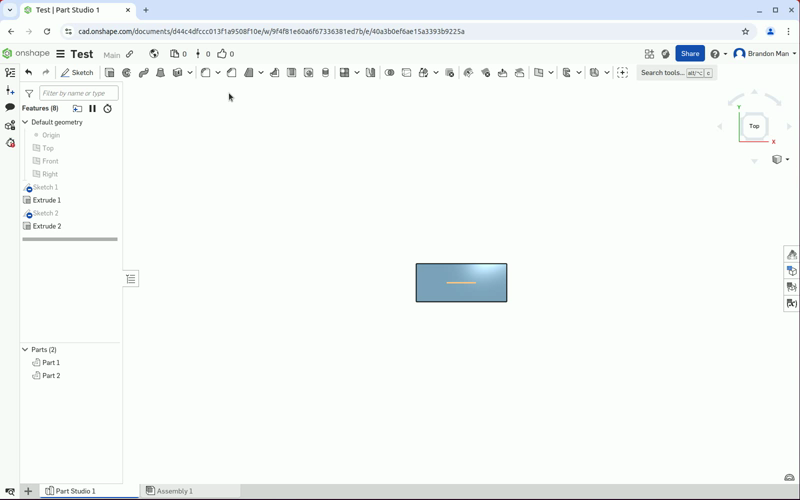
mouse_move(541, 75)
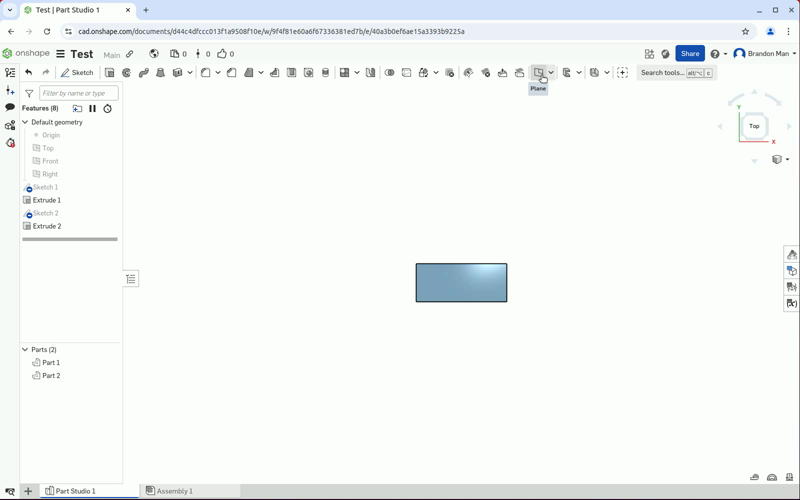
click(541, 75)
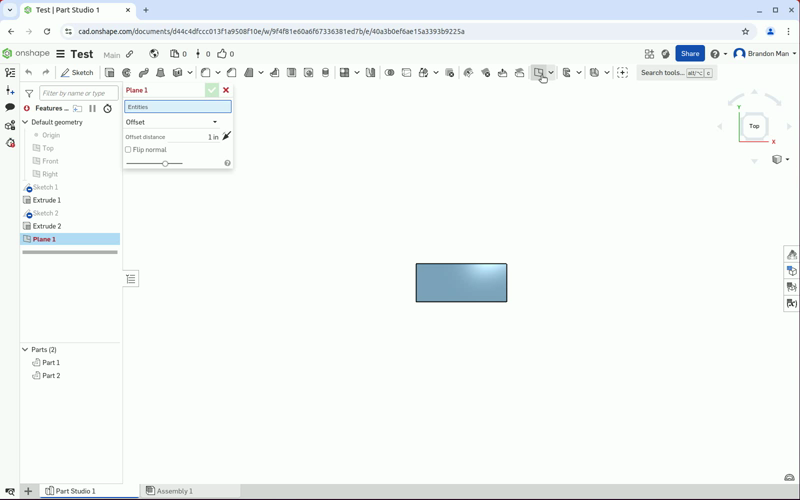
mouse_move(73, 150)
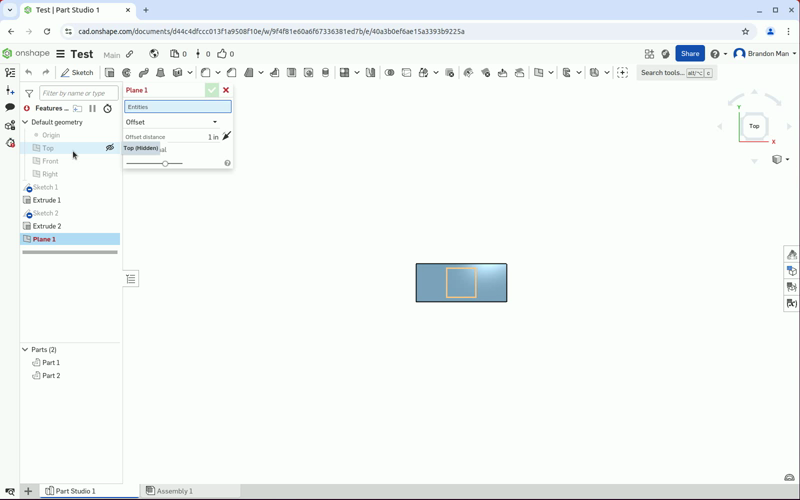
click(73, 150)
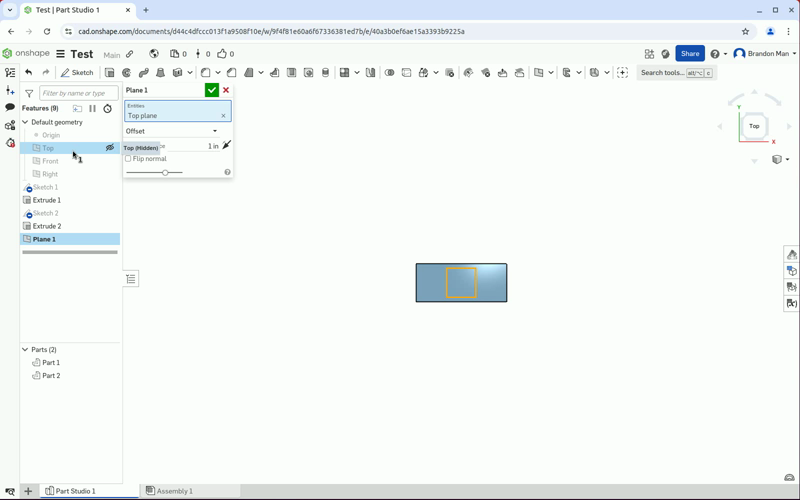
key(tab, 2)
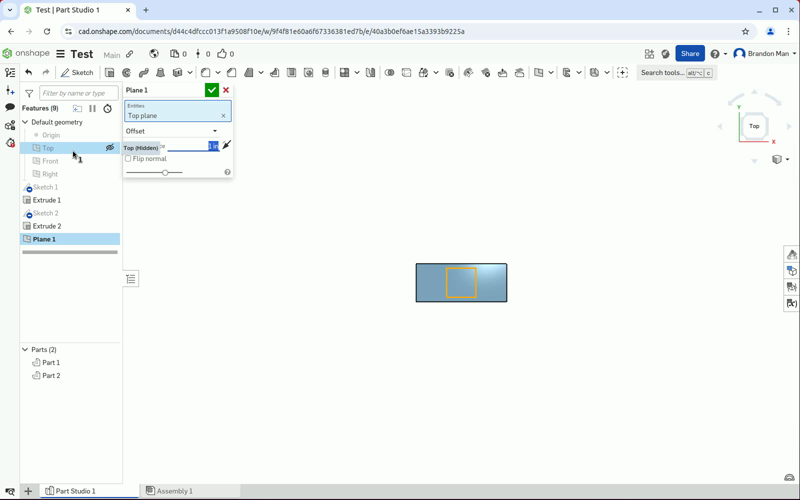
text(7.703)
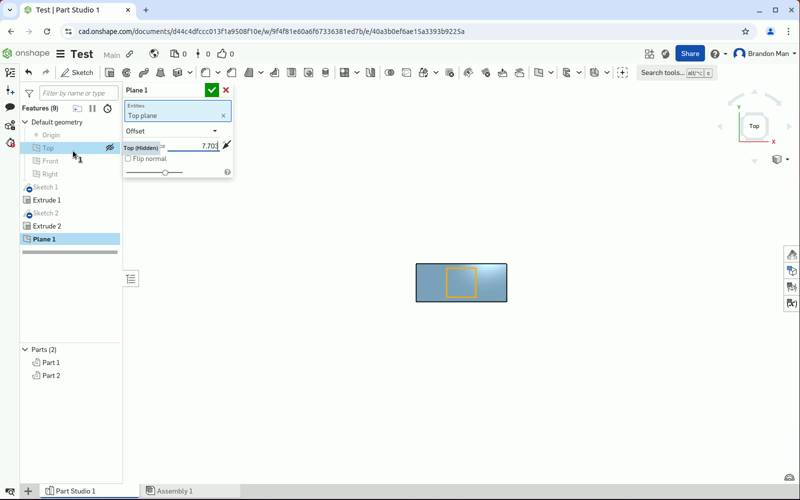
key(enter, 2)
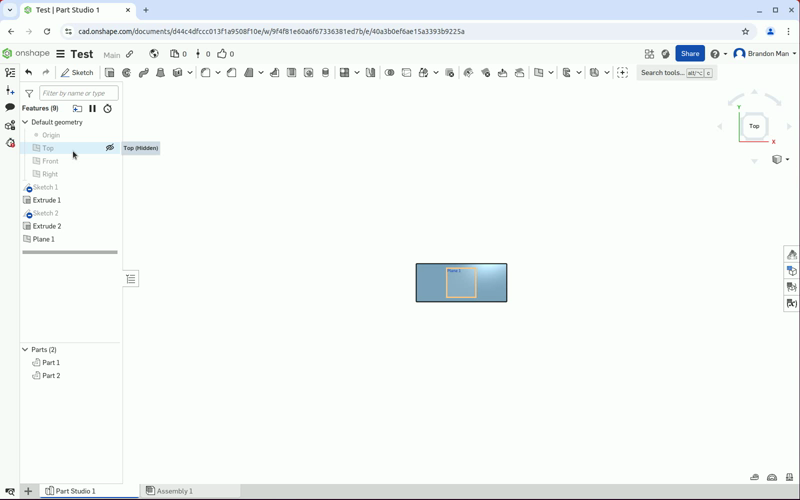
key(shift+s)
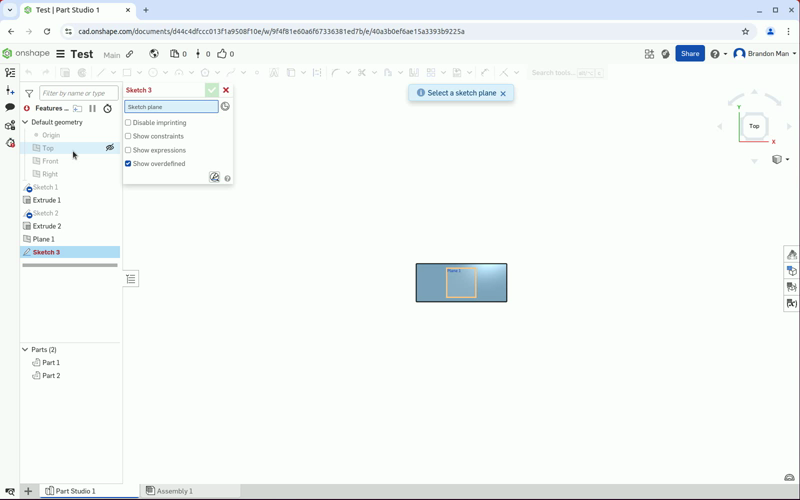
mouse_move(73, 241)
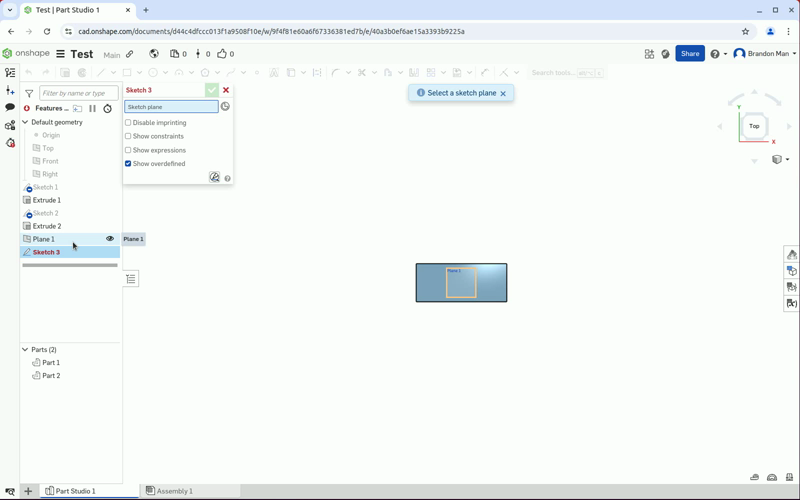
click(73, 241)
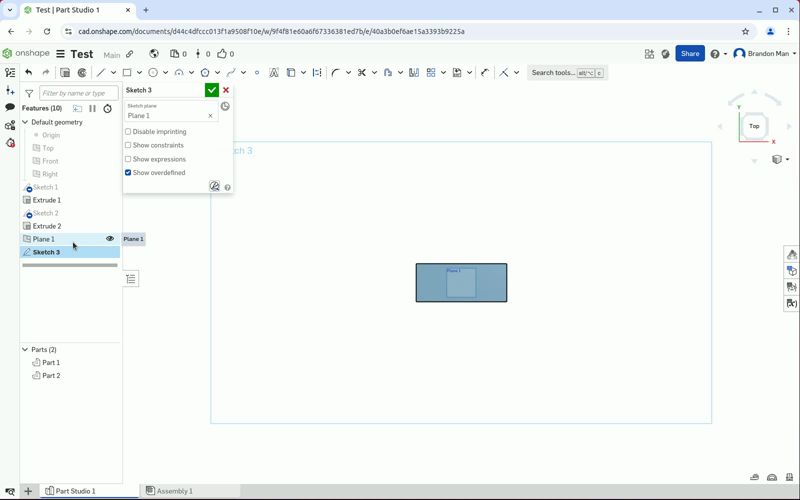
mouse_move(73, 352)
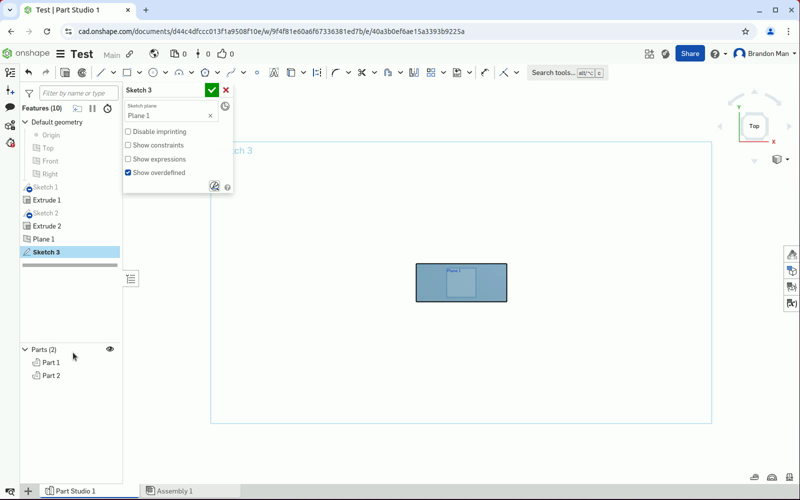
key(y)
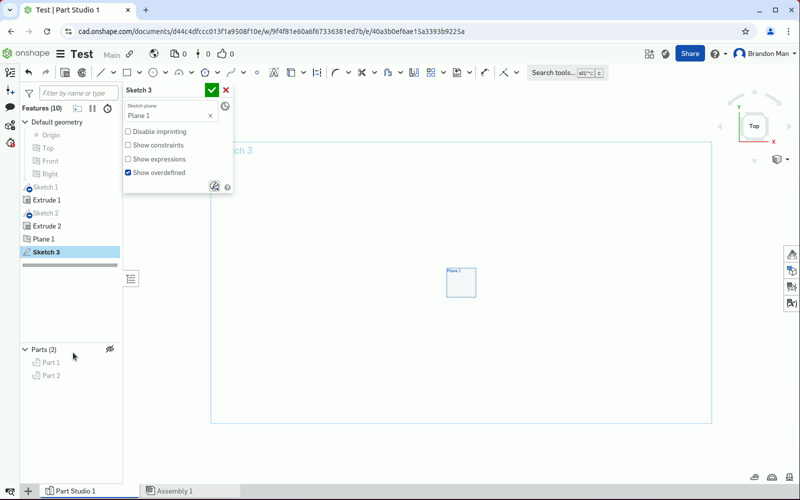
key(c)
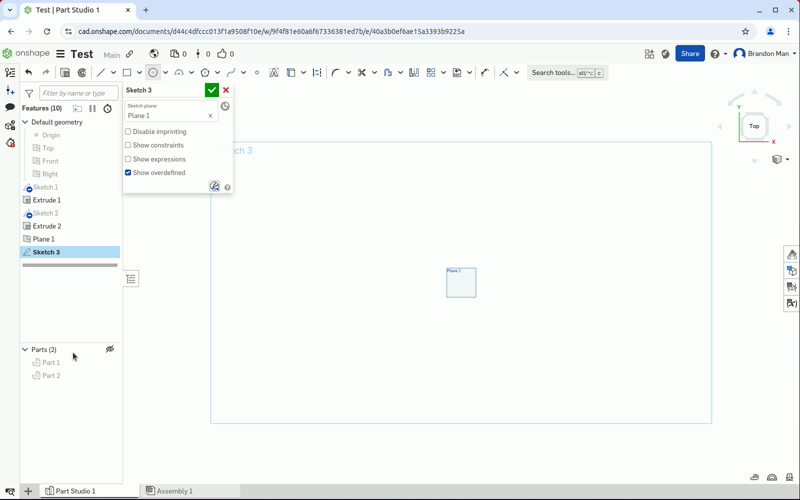
key_down(shift)
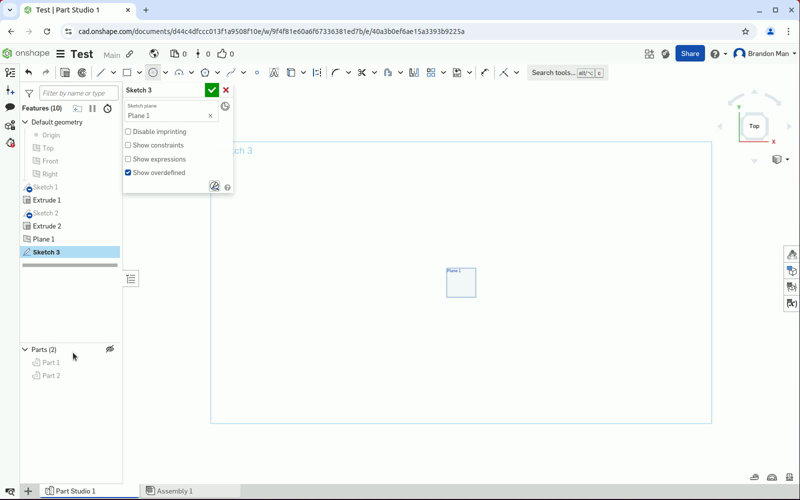
mouse_move(491, 282)
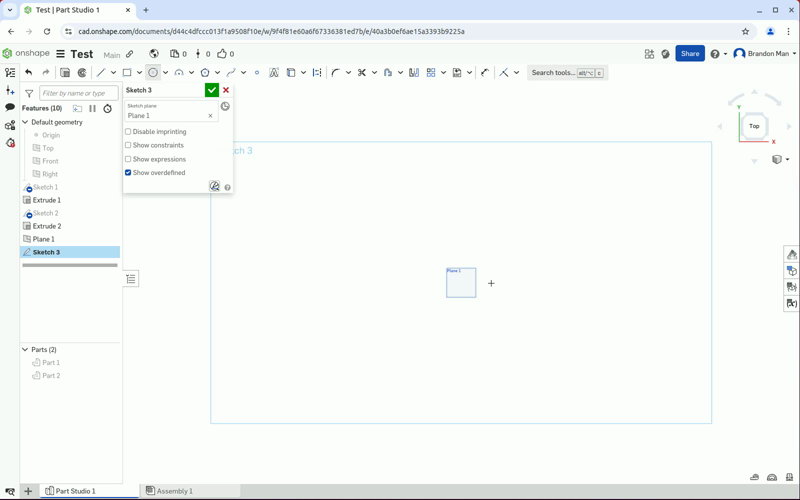
click(491, 282)
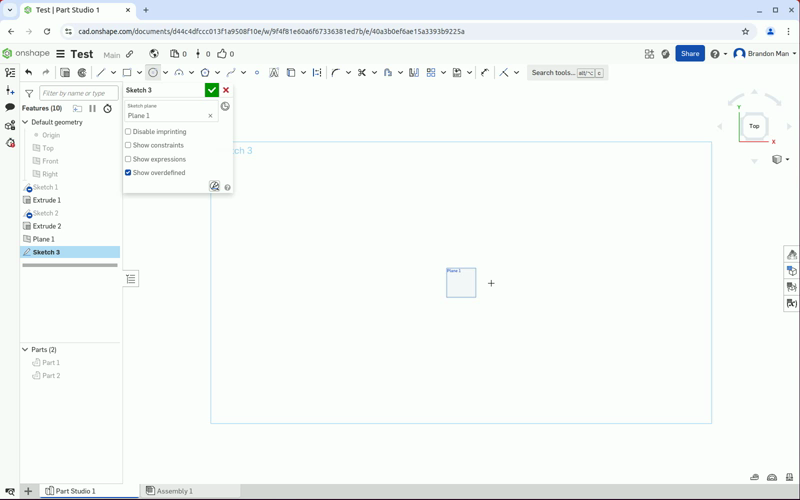
key_up(shift)
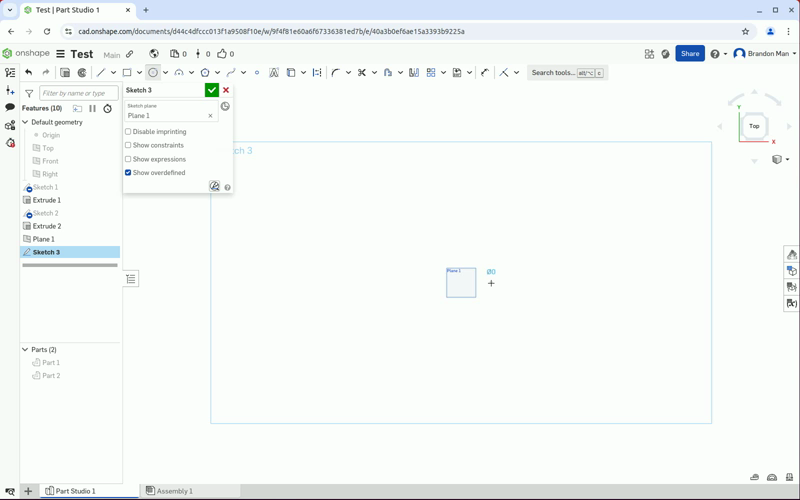
mouse_move(499, 282)
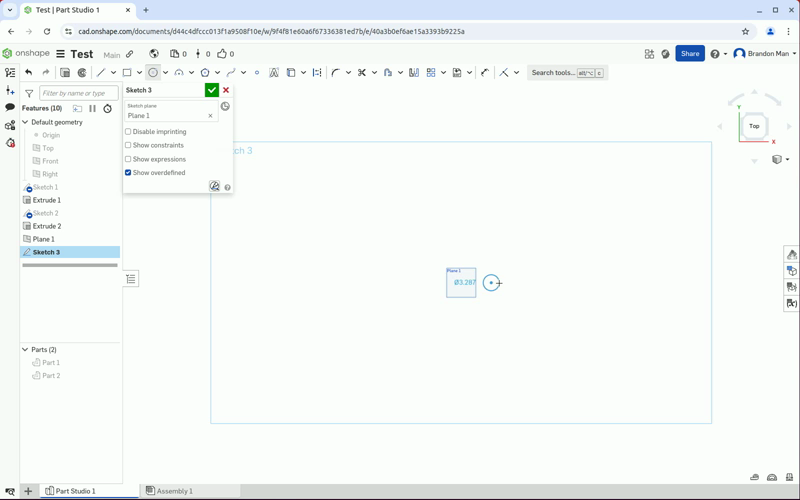
click(499, 282)
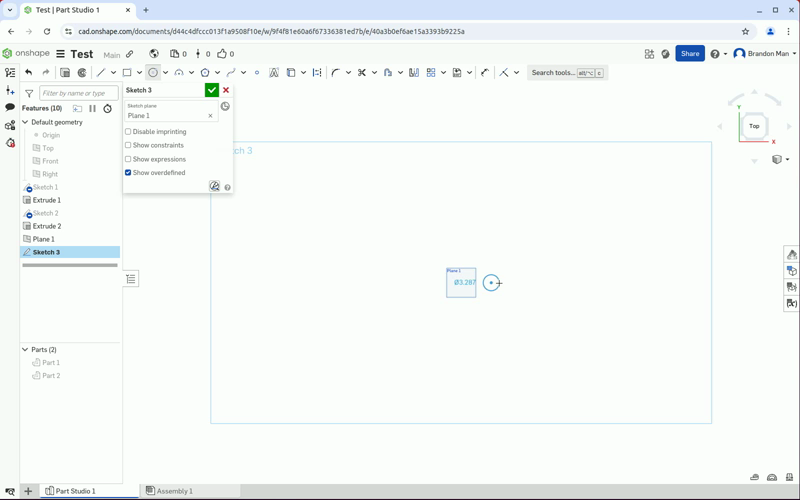
key(esc)
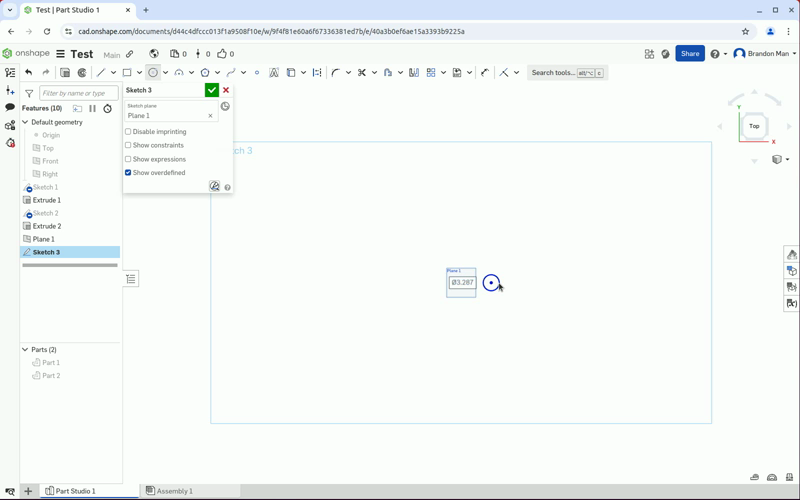
mouse_move(488, 286)
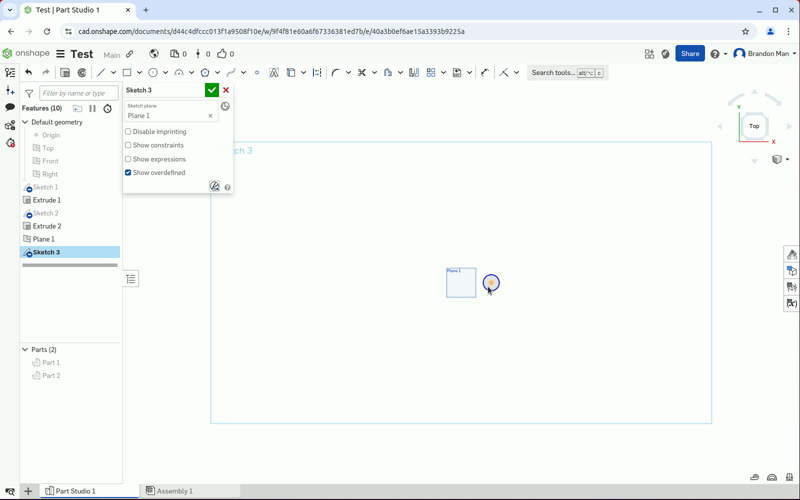
scroll(6)
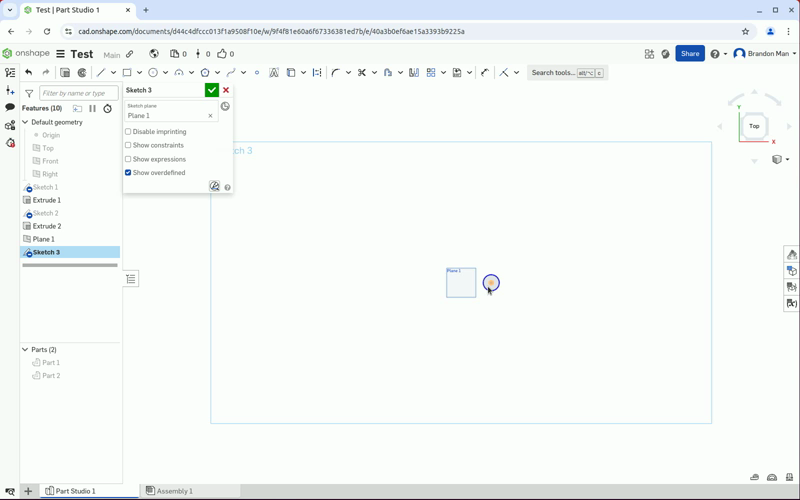
scroll(6)
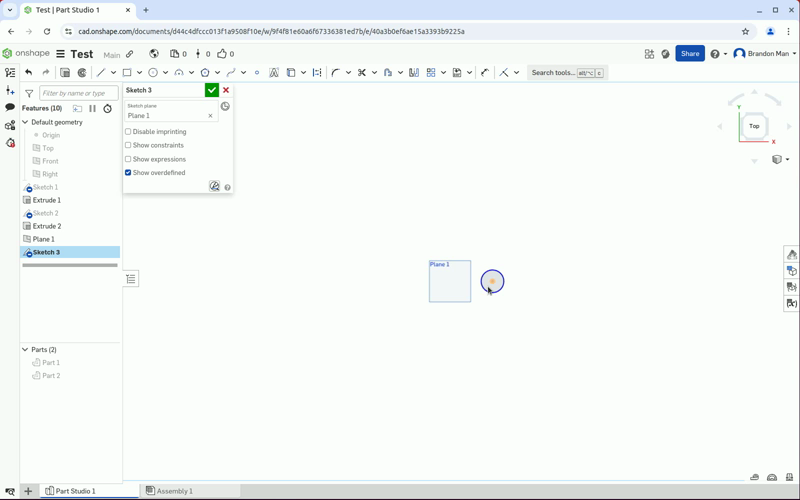
scroll(6)
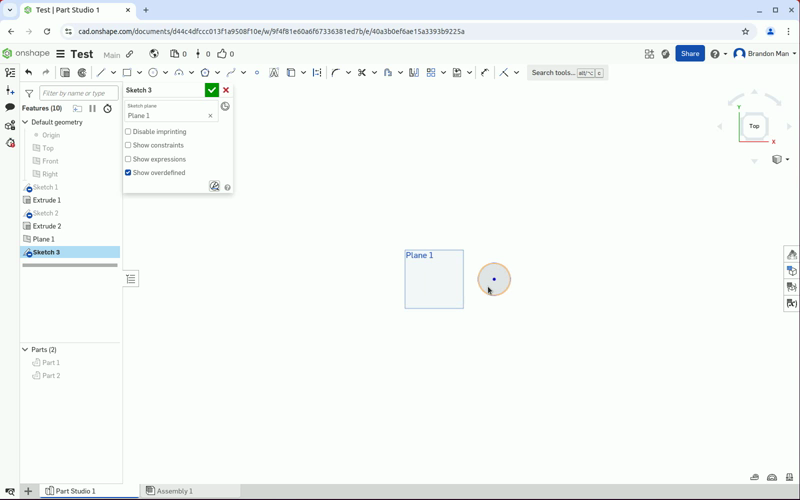
scroll(6)
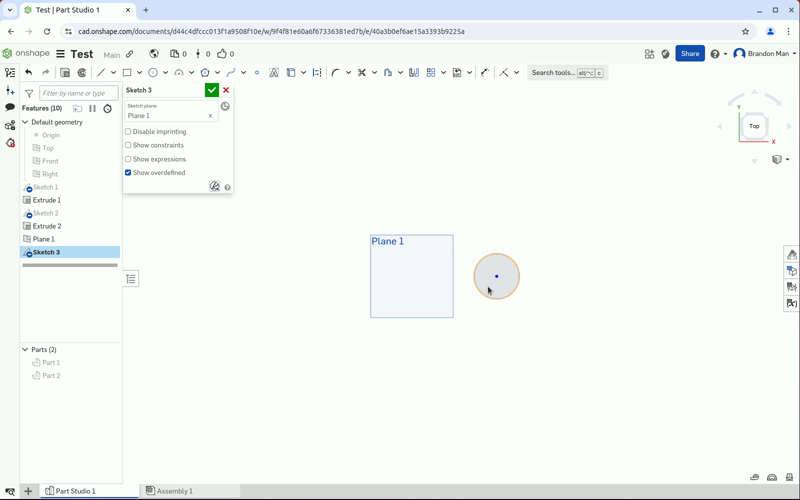
scroll(6)
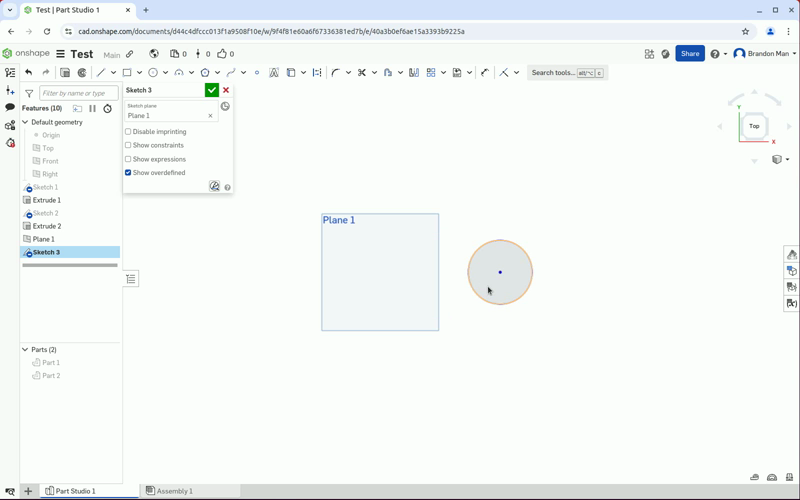
scroll(6)
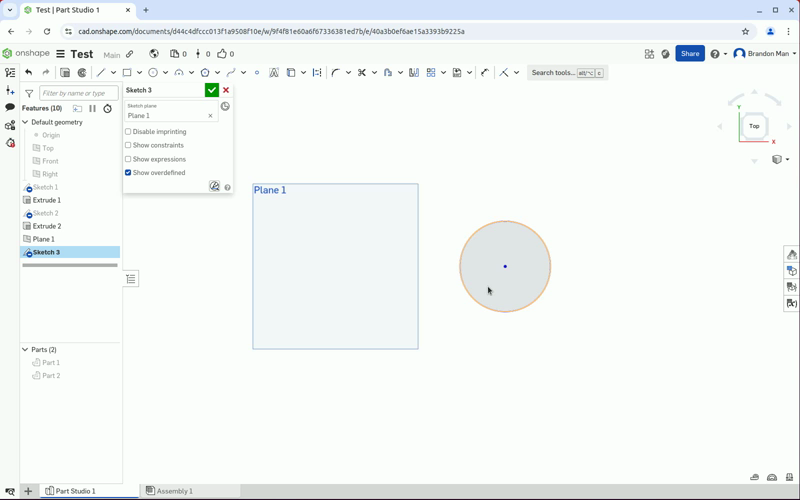
scroll(6)
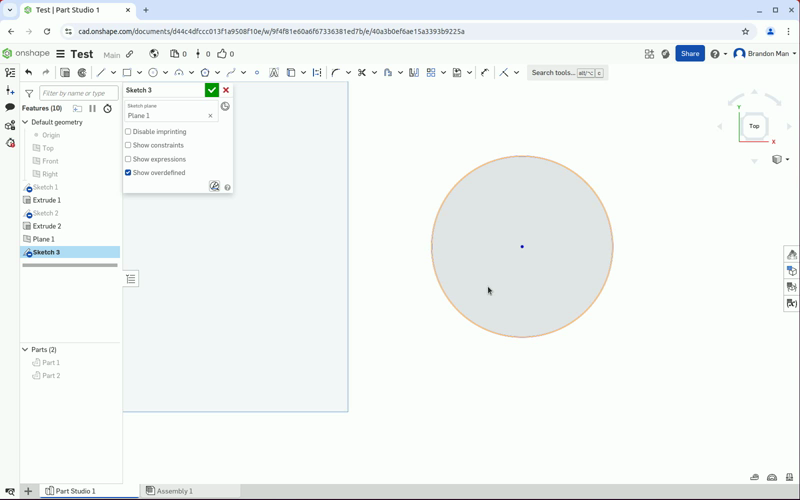
click(488, 286)
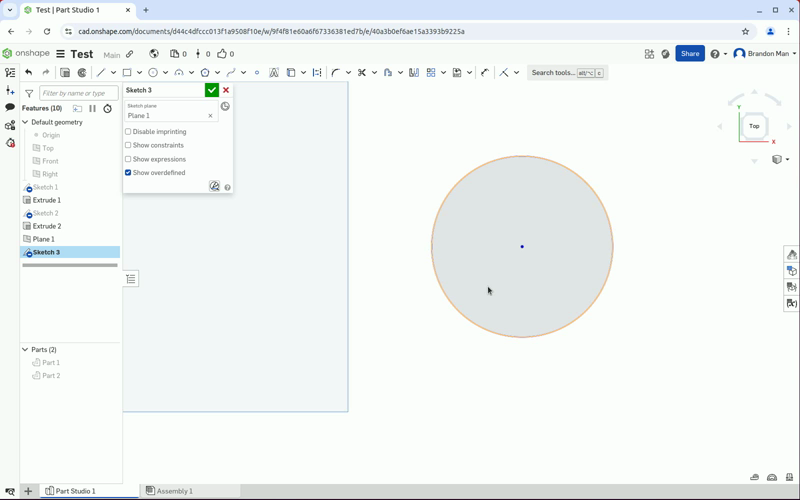
scroll(-6)
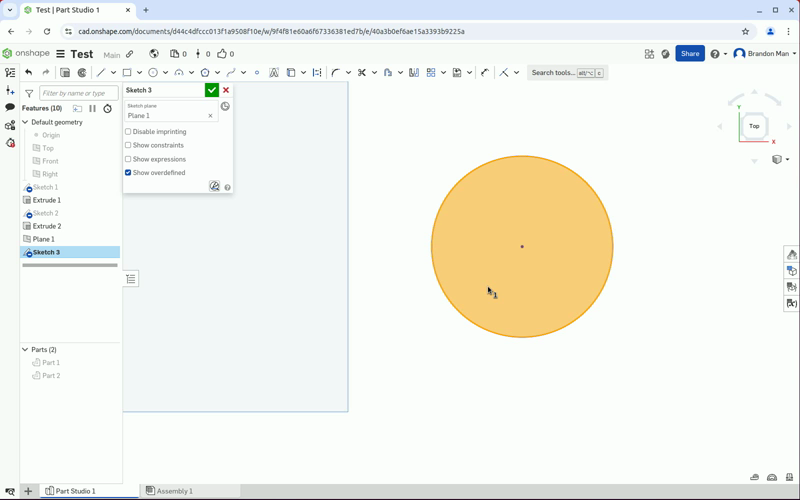
scroll(-6)
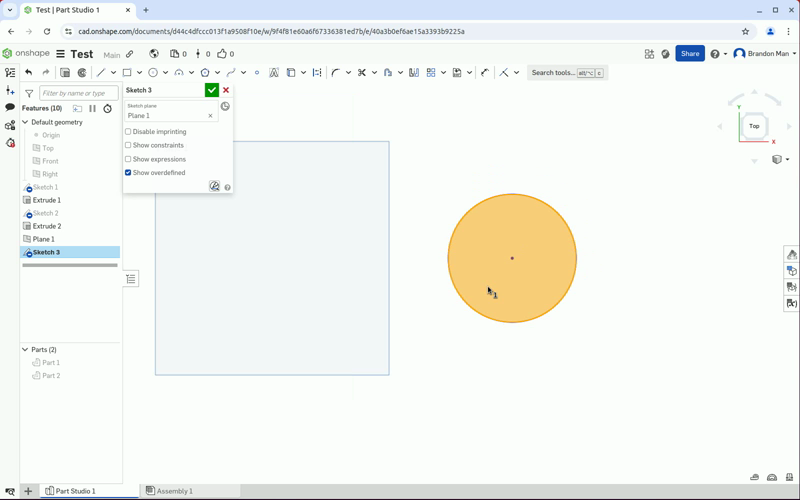
scroll(-6)
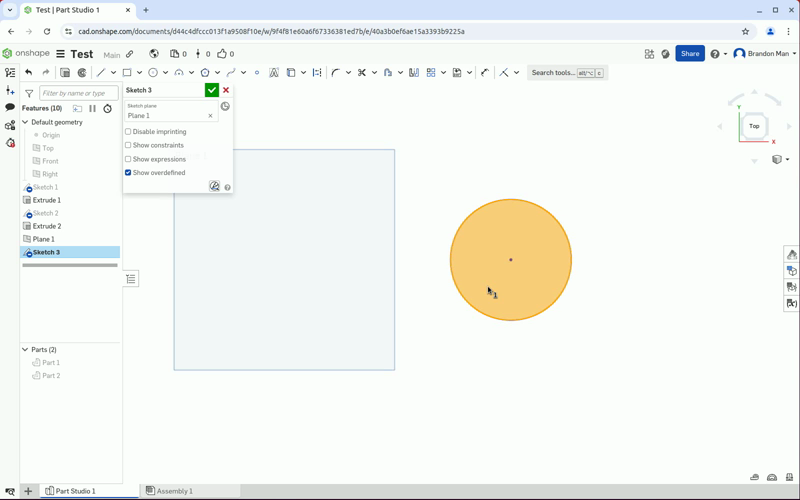
scroll(-6)
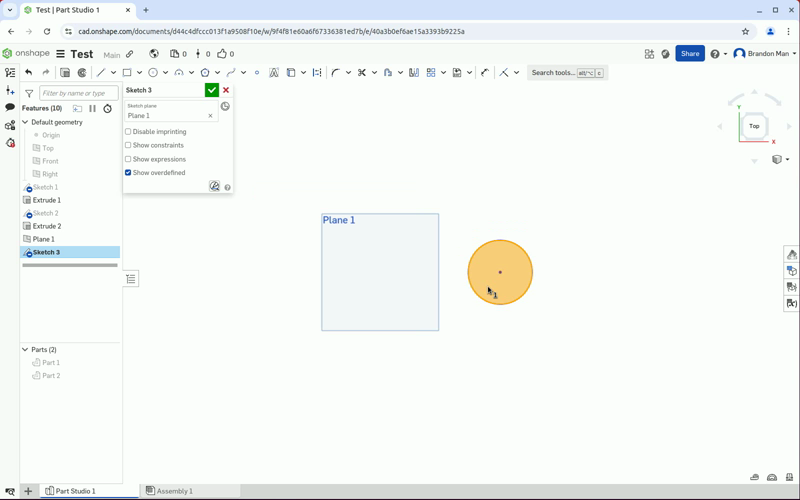
scroll(-6)
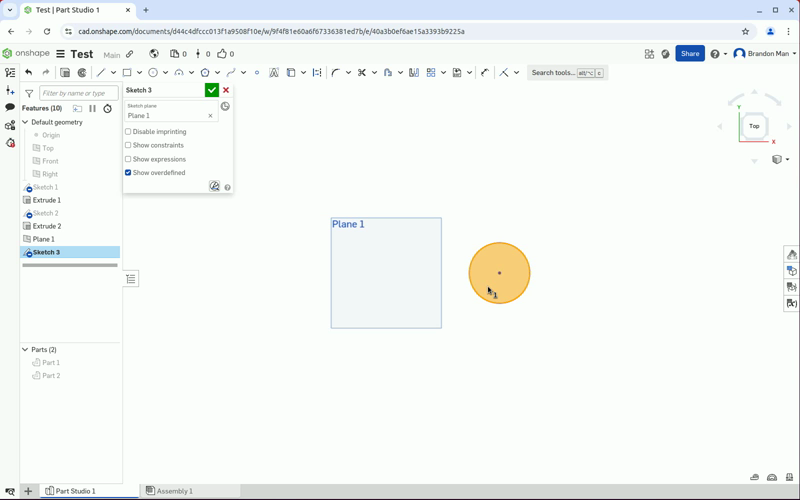
scroll(-6)
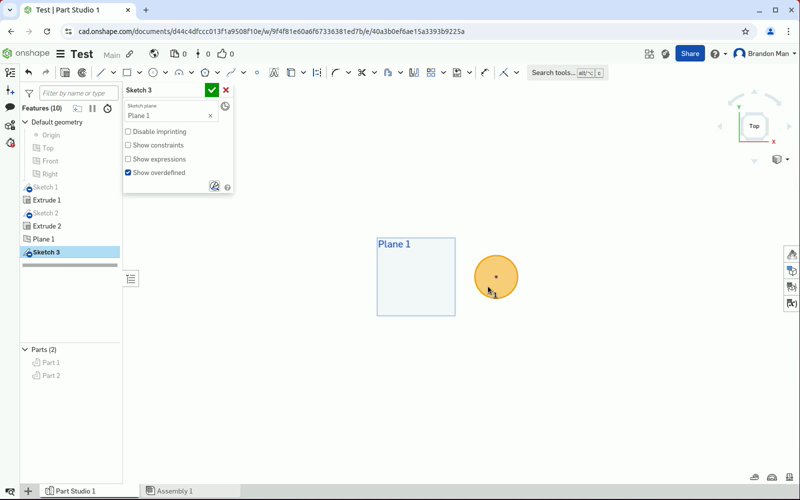
scroll(-6)
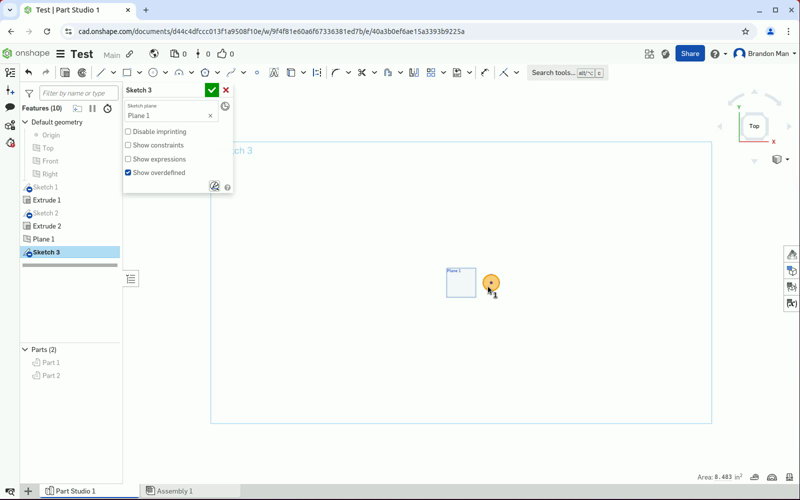
mouse_move(73, 352)
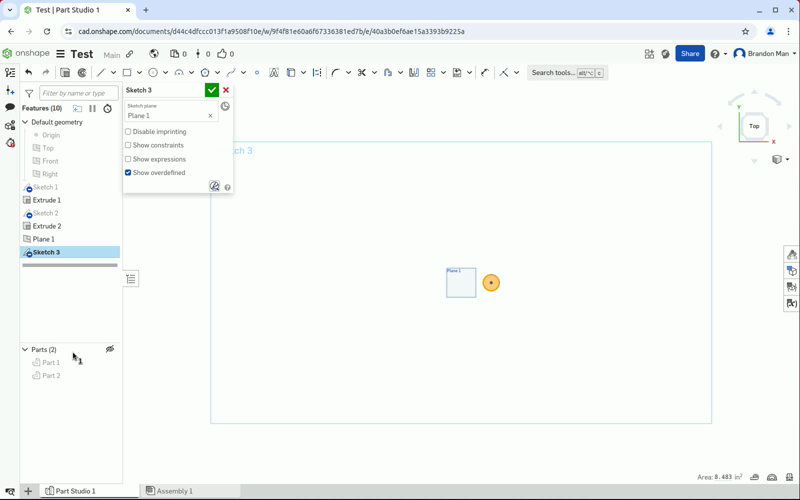
key(shift+y)
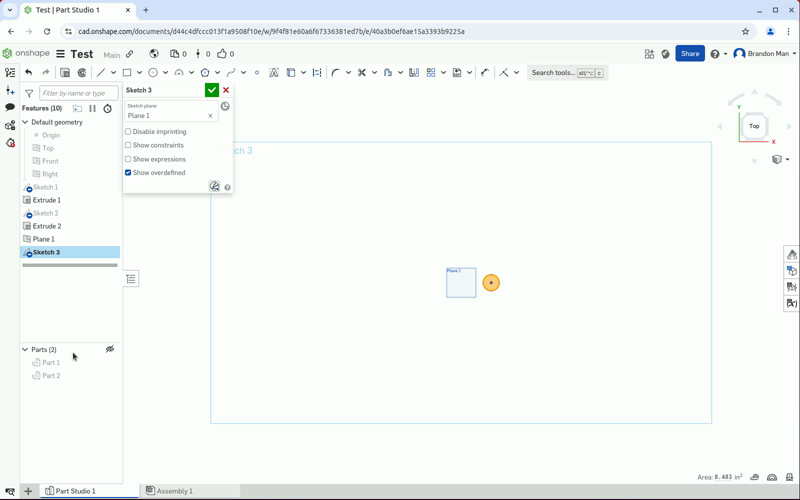
key(shift+e)
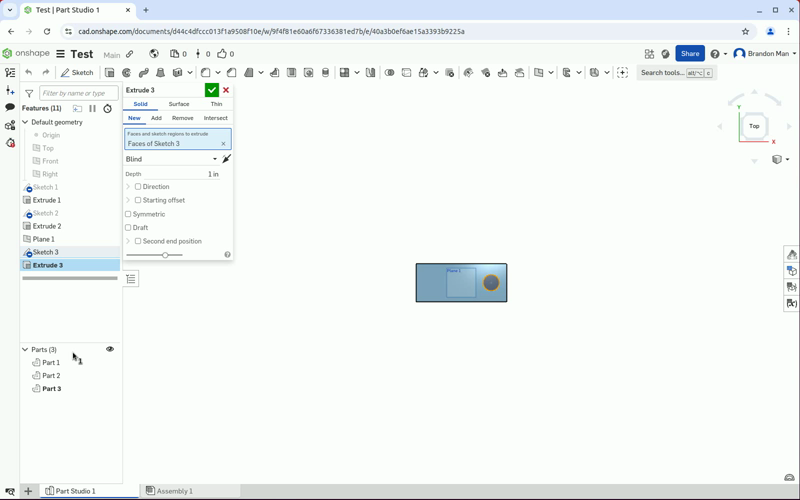
mouse_move(143, 106)
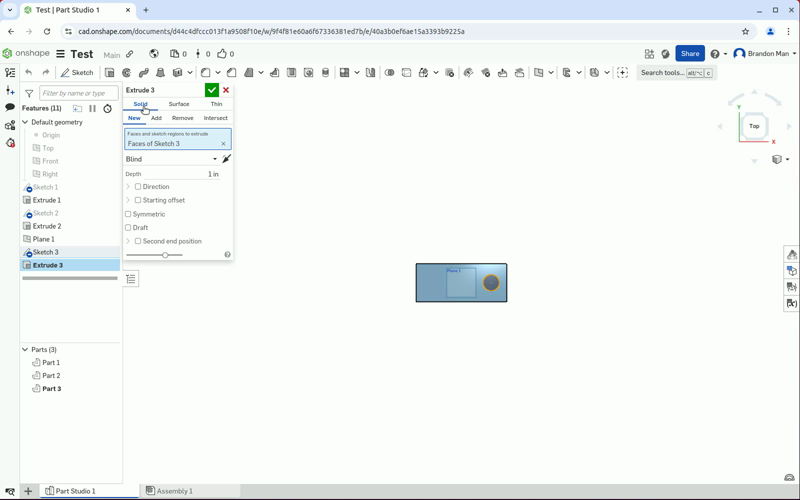
click(143, 106)
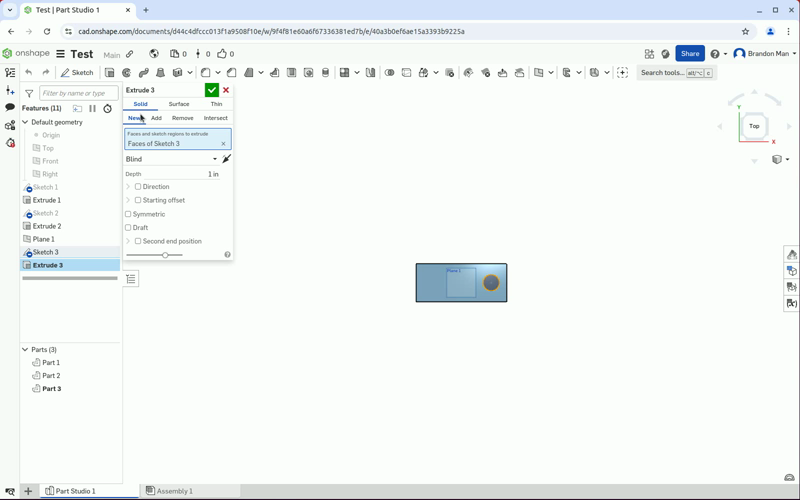
mouse_move(137, 120)
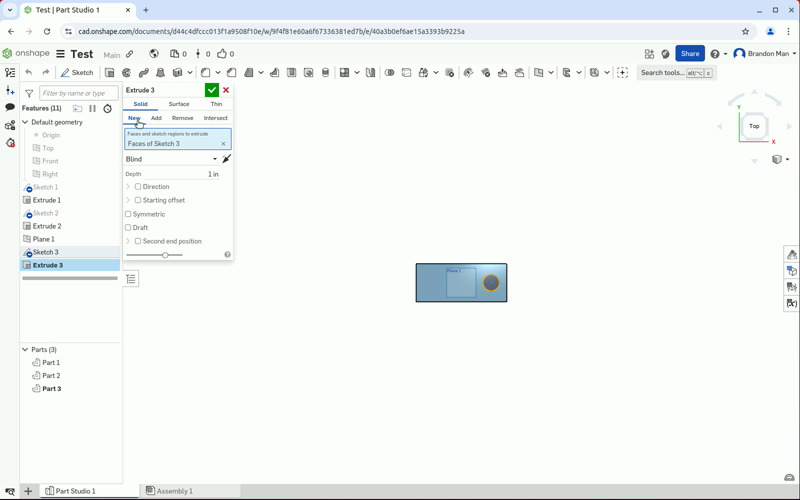
click(137, 120)
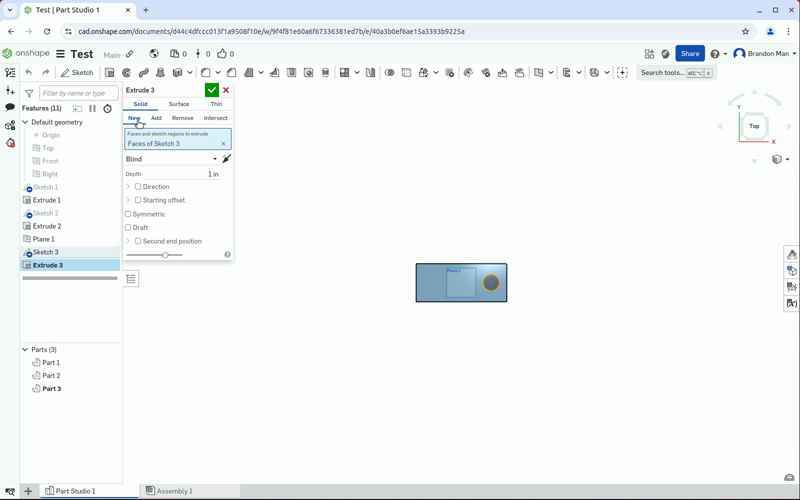
key(tab, 4)
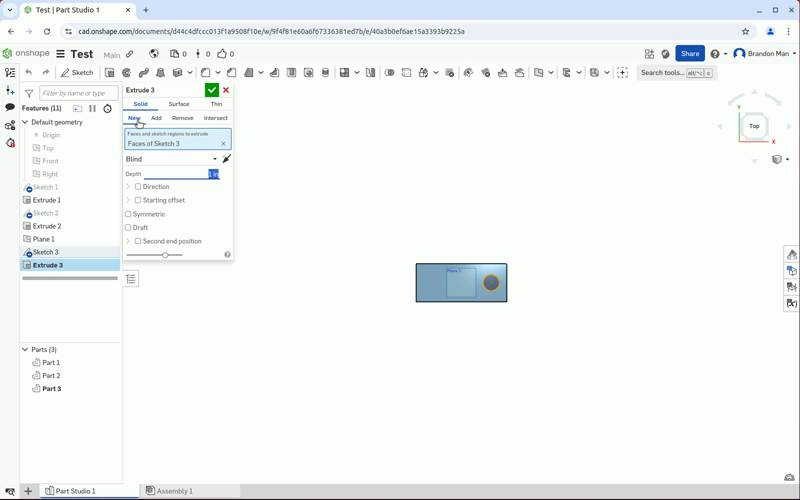
text(15.405)
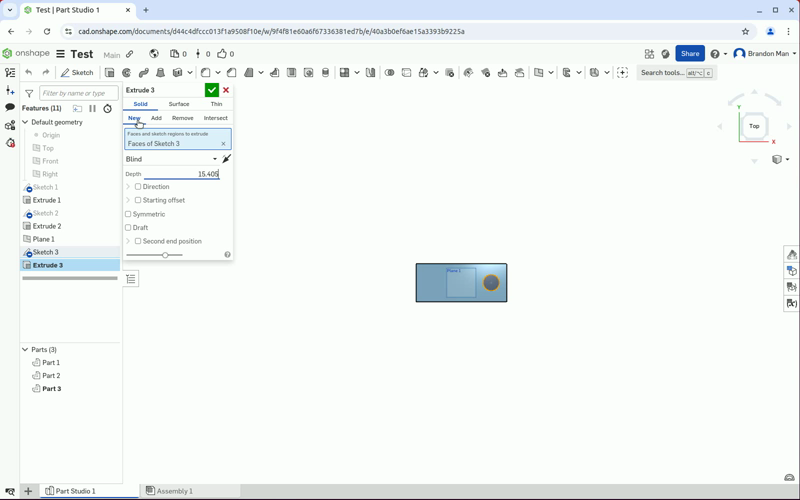
key(enter)
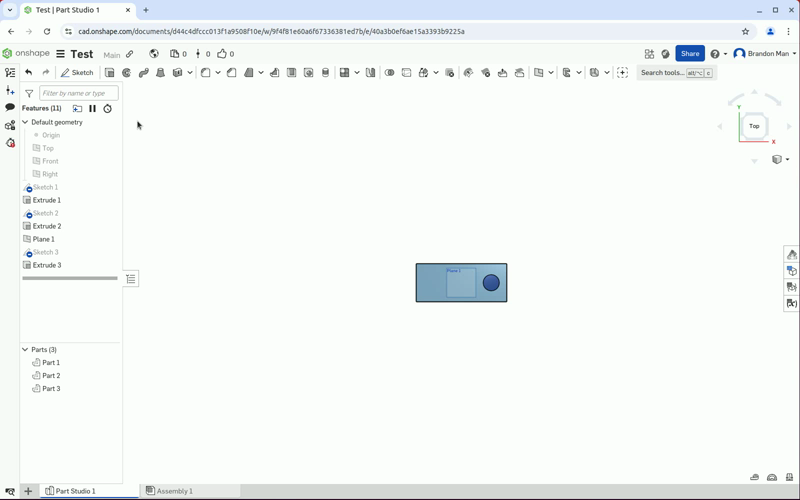
key(shift+h)
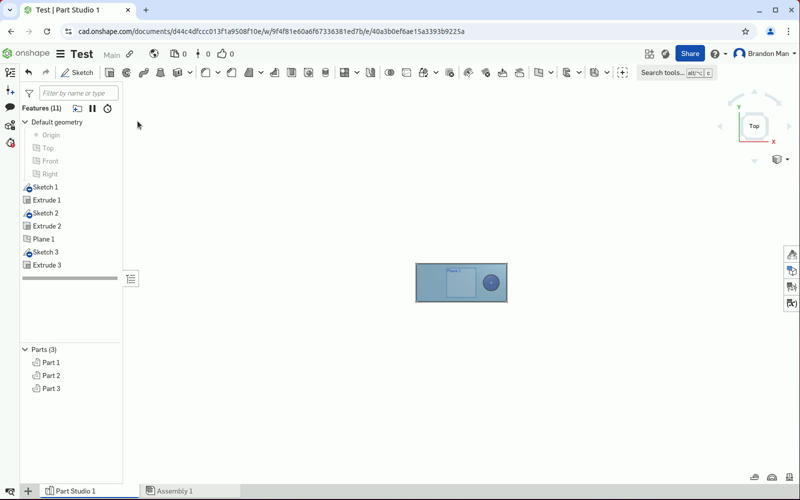
key(shift+h)
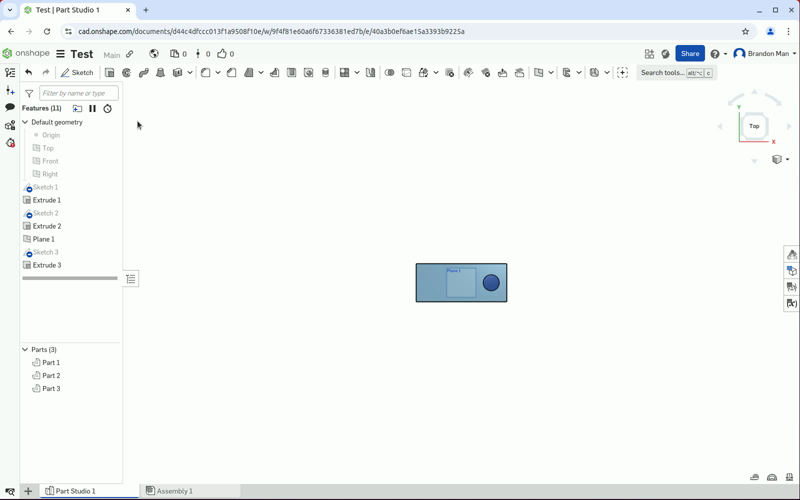
mouse_move(73, 189)
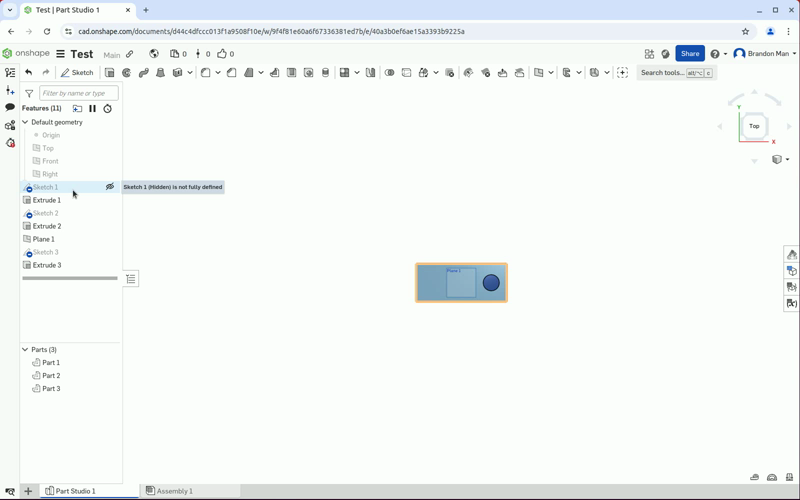
click(73, 189)
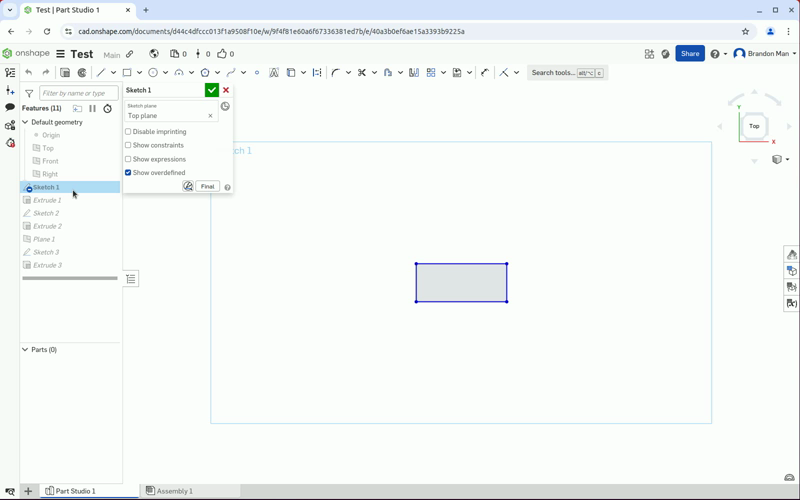
mouse_move(229, 92)
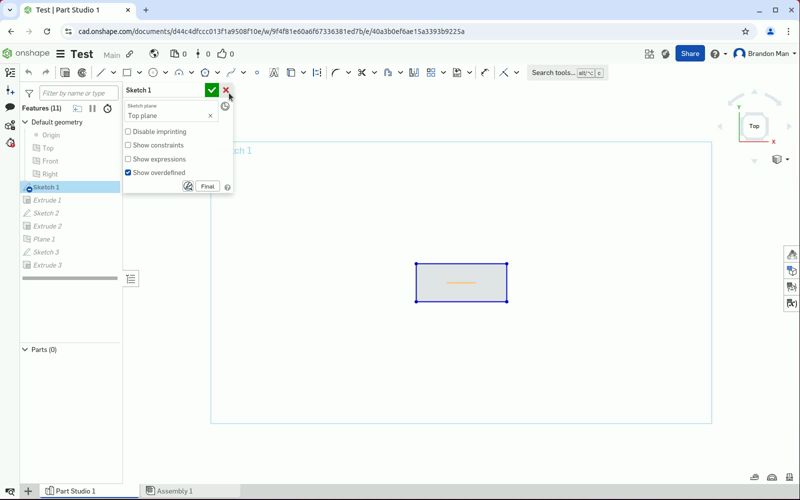
click(229, 92)
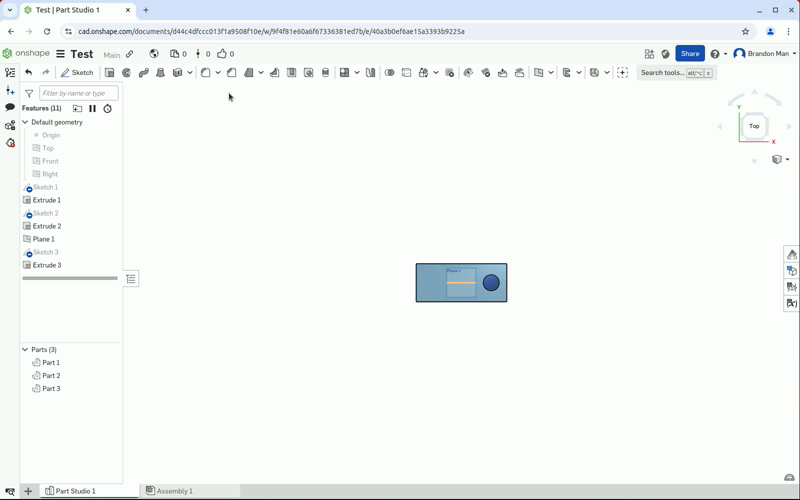
mouse_move(73, 352)
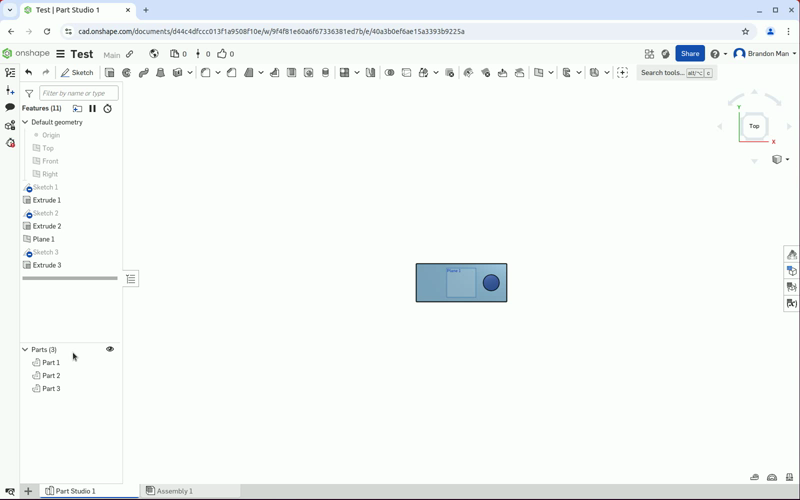
key(y)
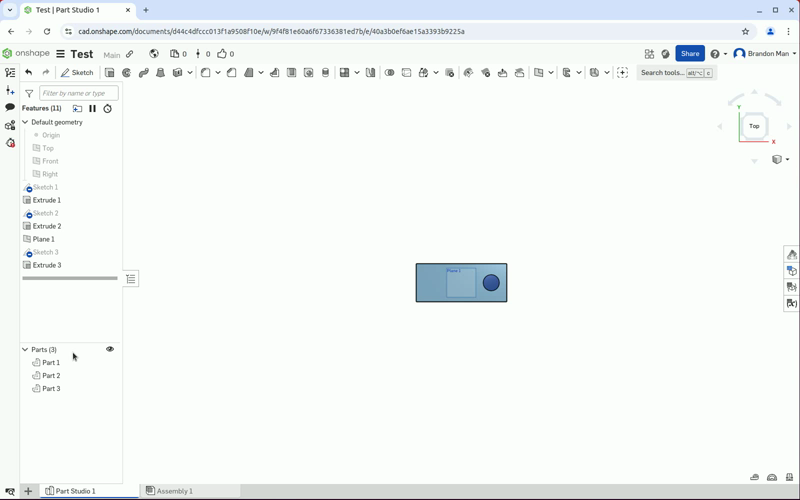
key(shift+p)
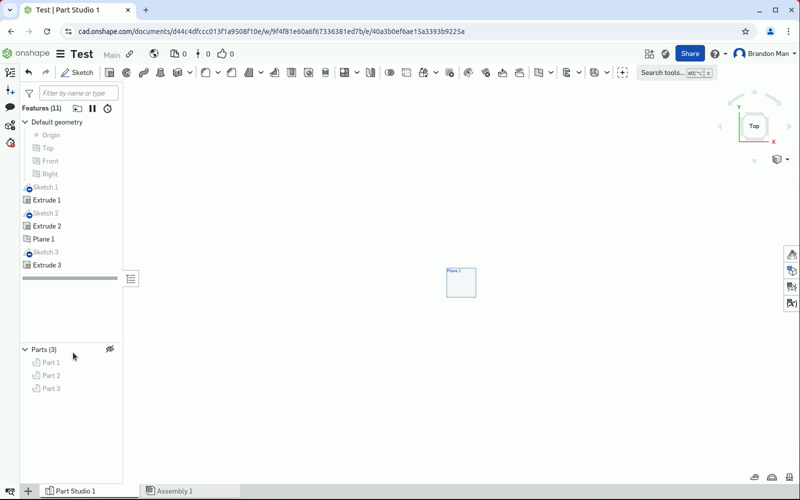
key(space)
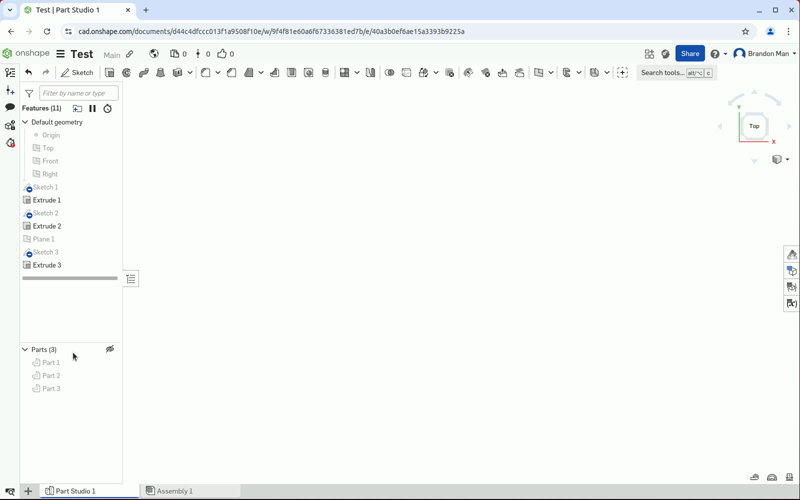
key_down(shift)
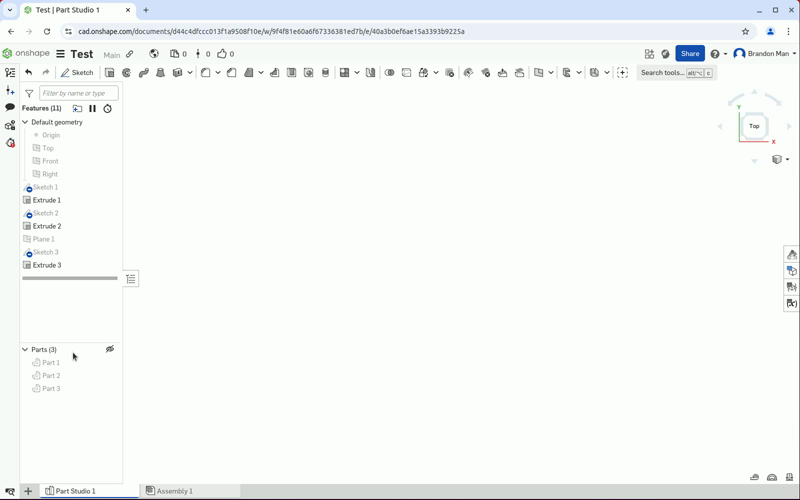
key(up)
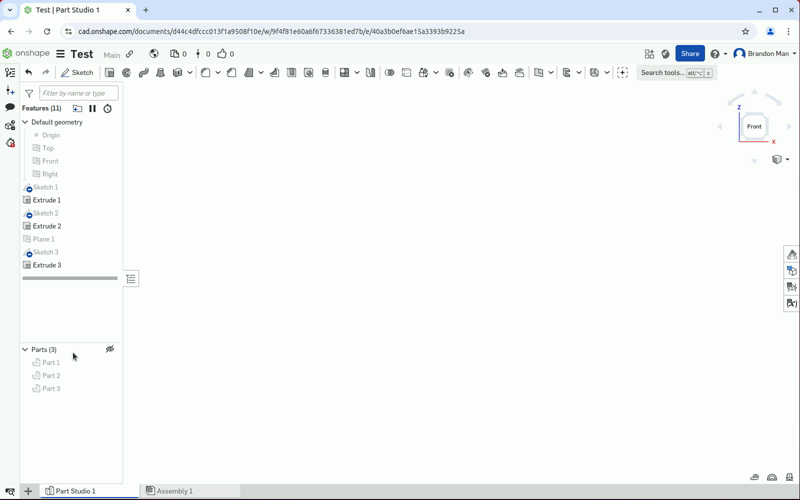
key_up(shift)
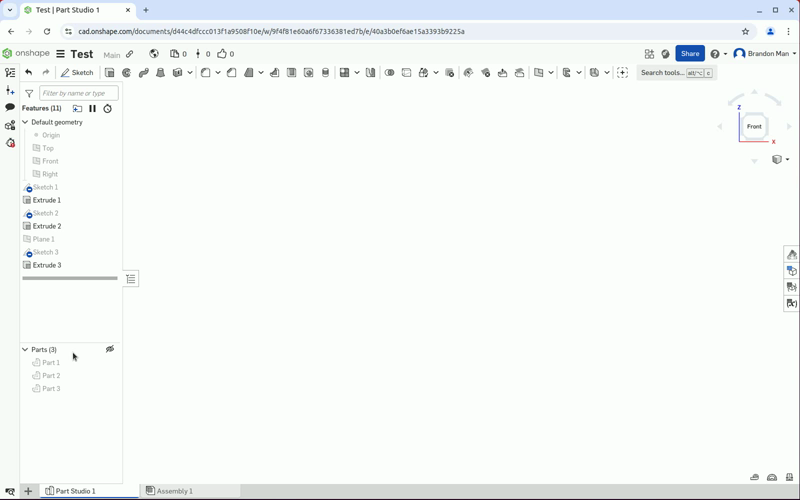
mouse_move(73, 352)
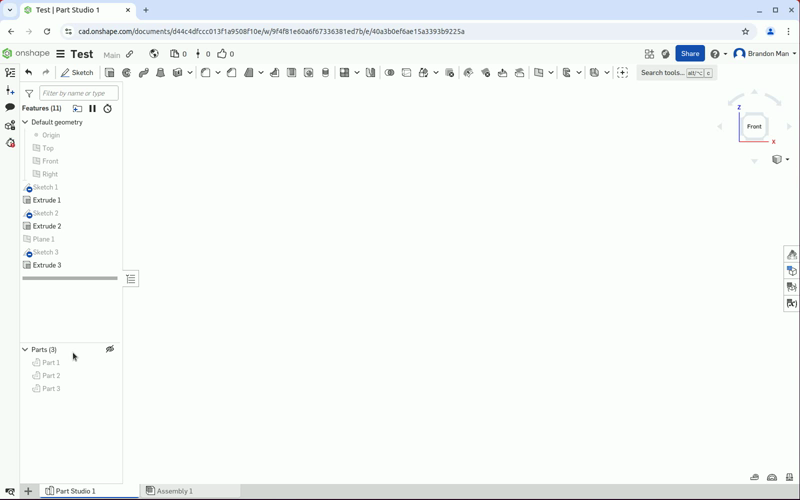
key(shift+y)
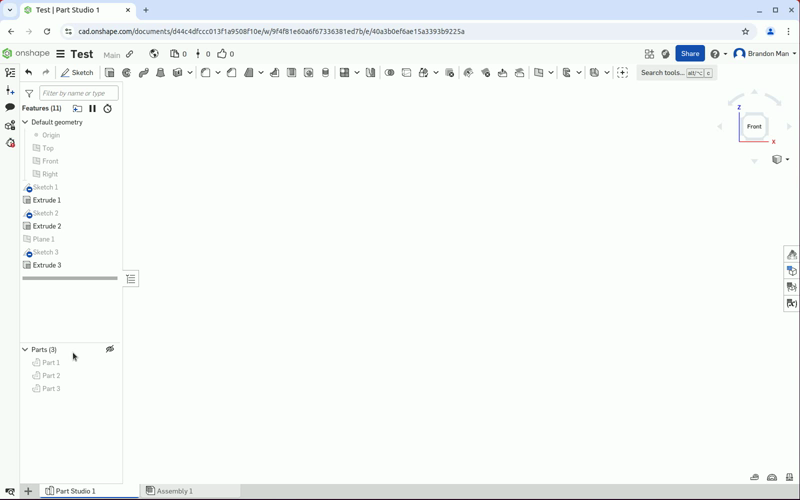
key(shift+s)
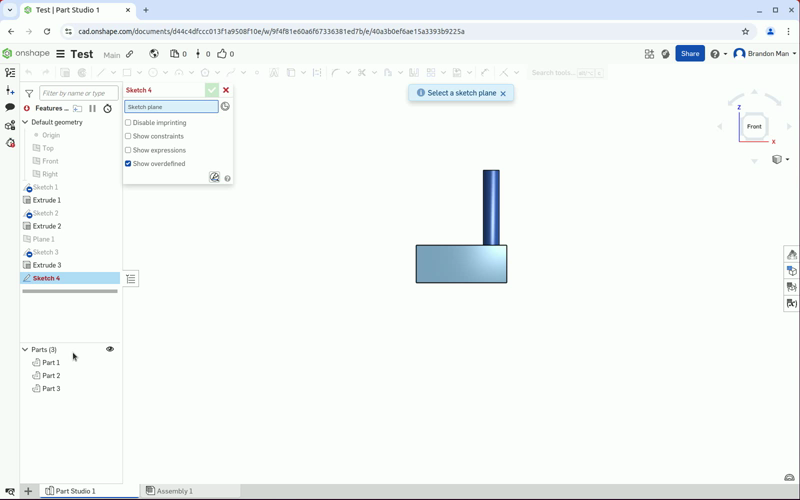
mouse_move(73, 163)
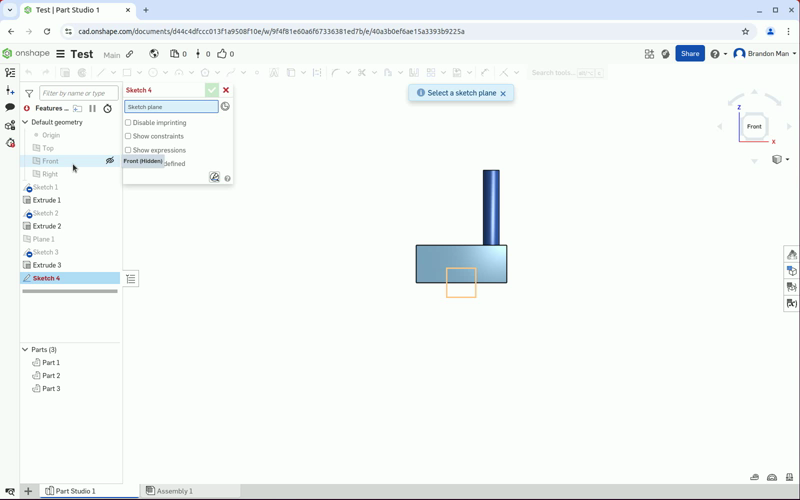
click(73, 163)
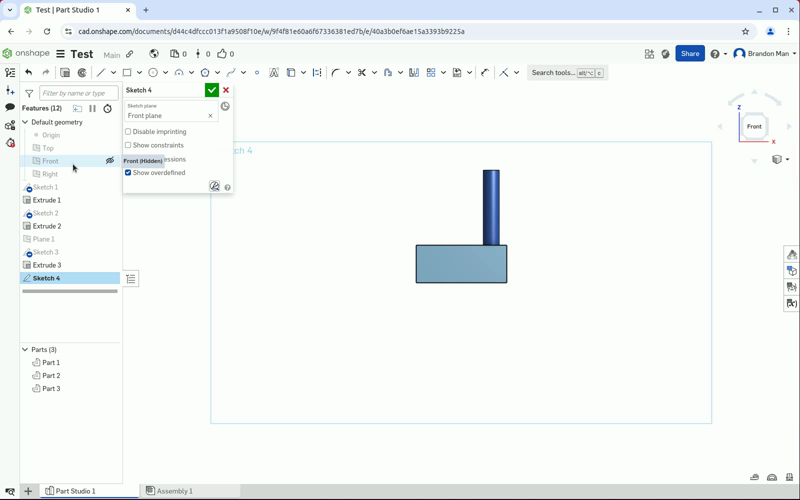
mouse_move(73, 352)
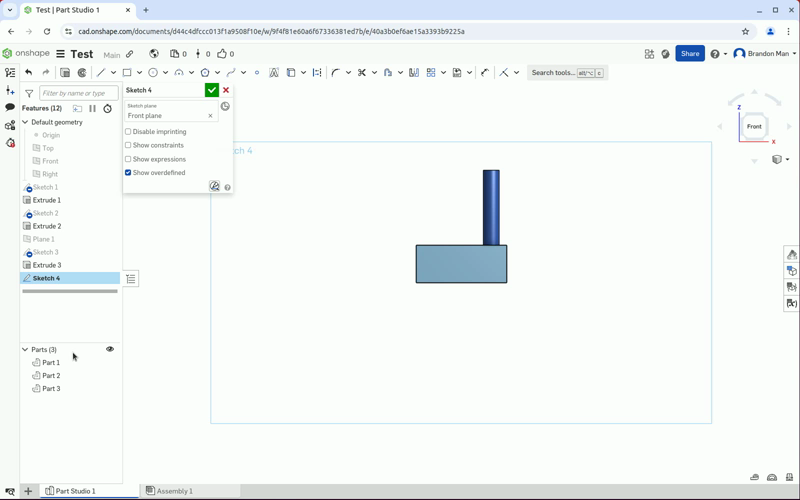
key(y)
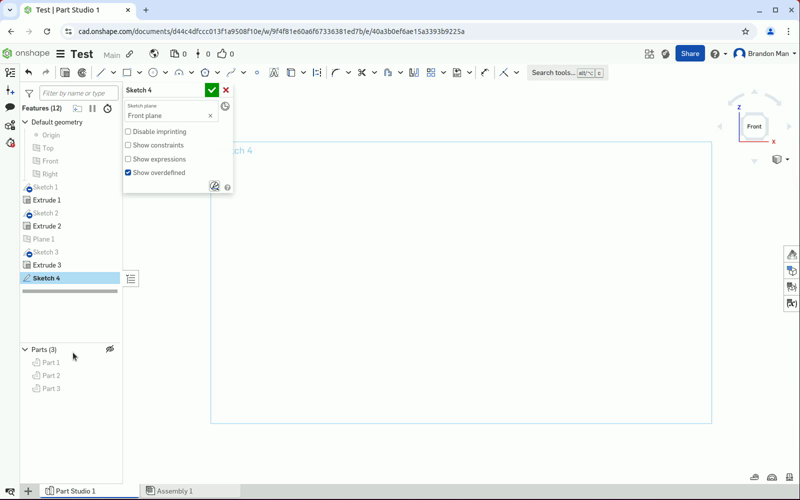
key(l)
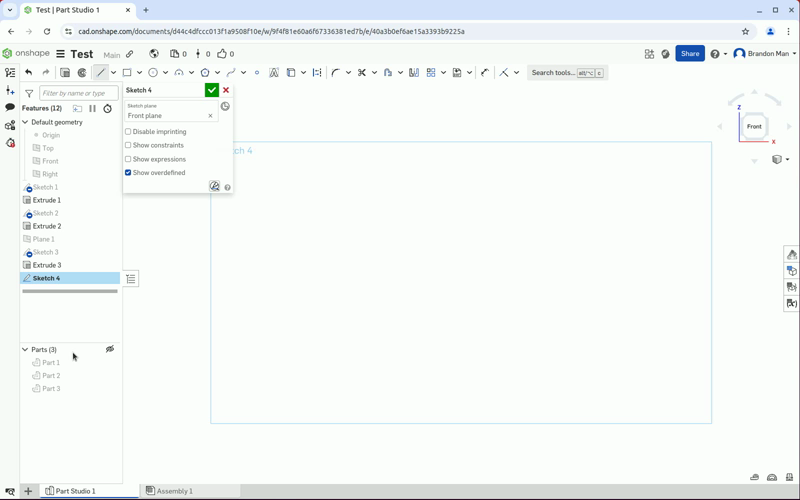
key_down(shift)
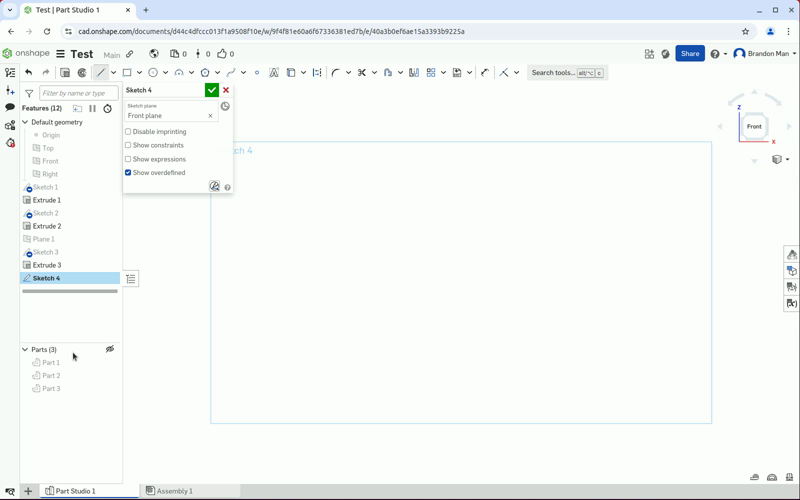
mouse_move(416, 373)
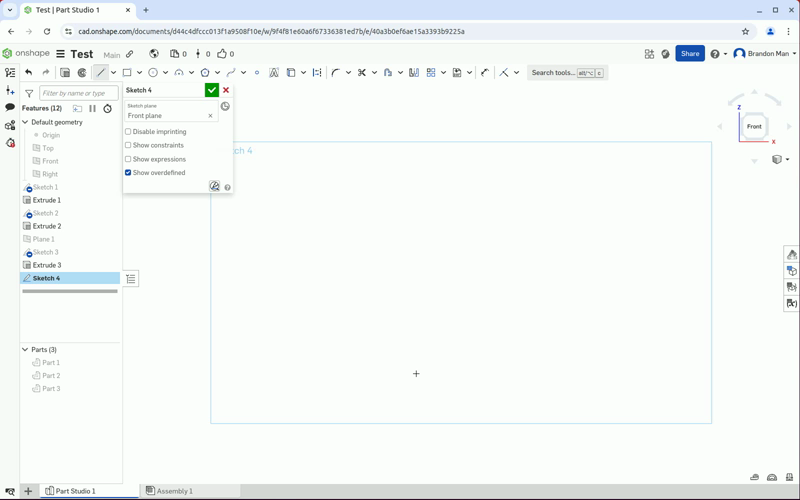
click(416, 373)
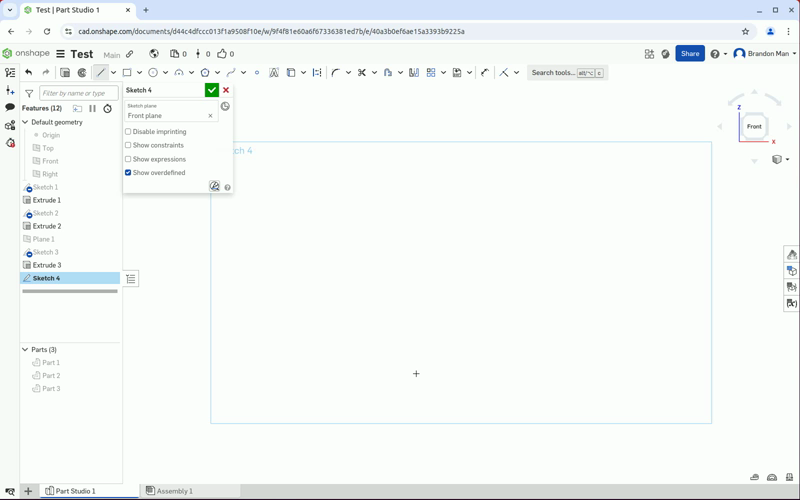
key_up(shift)
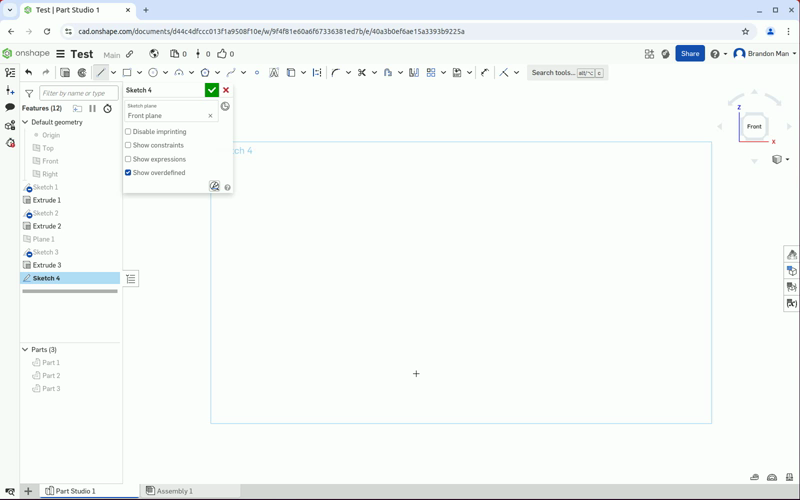
key_down(shift)
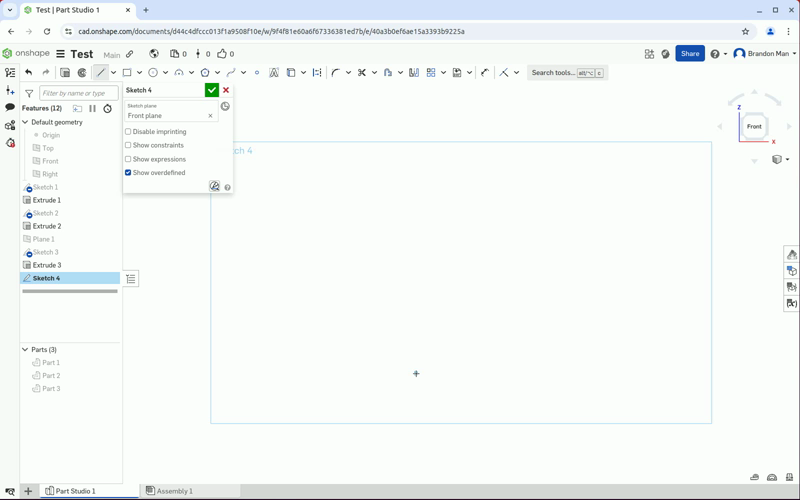
mouse_move(506, 282)
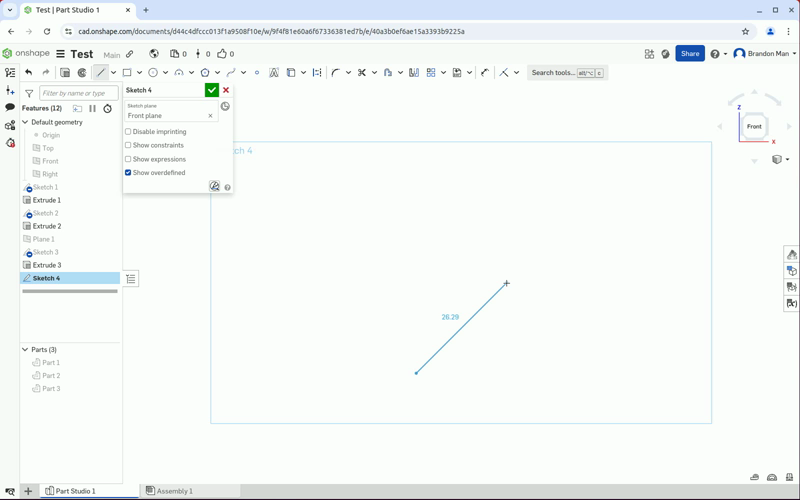
click(506, 282)
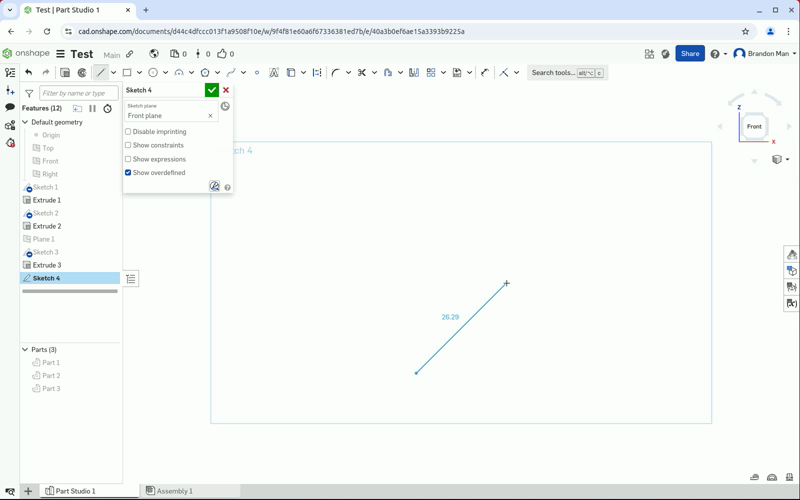
key_up(shift)
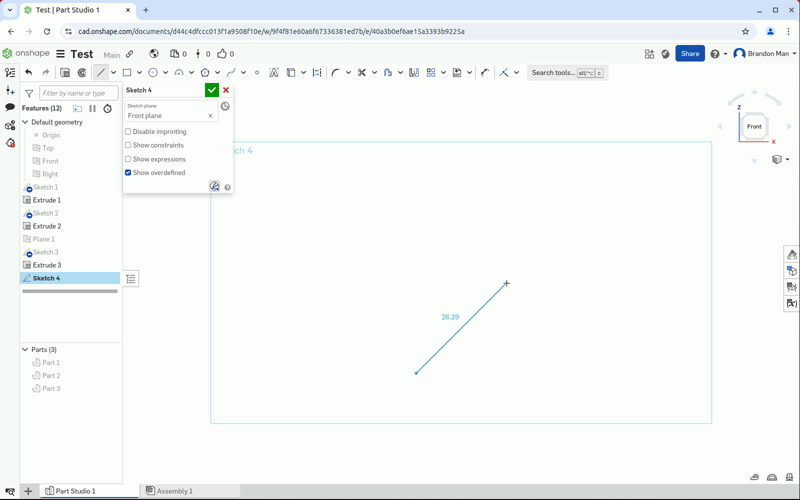
key_down(shift)
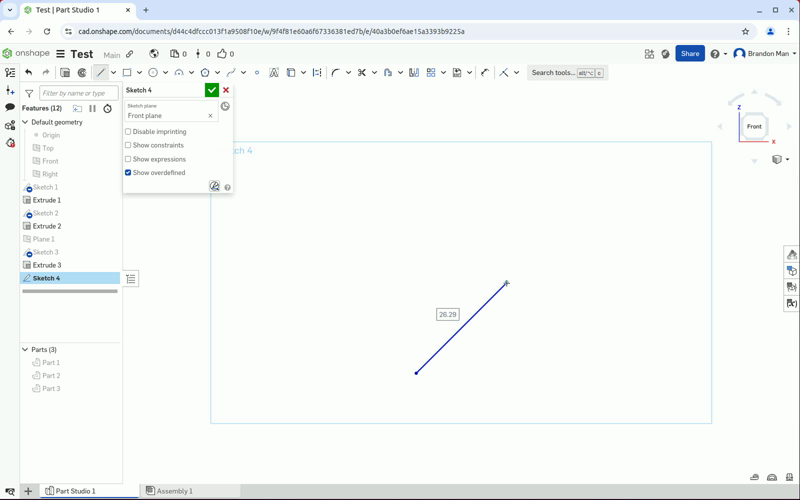
mouse_move(416, 282)
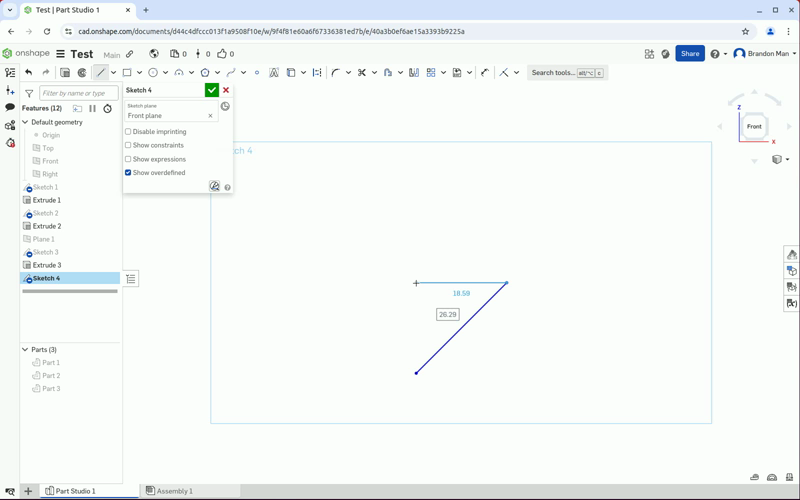
click(416, 282)
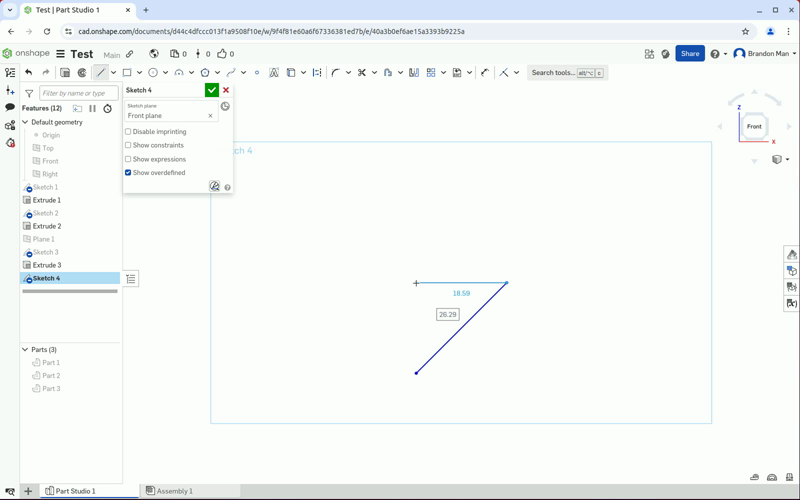
key_up(shift)
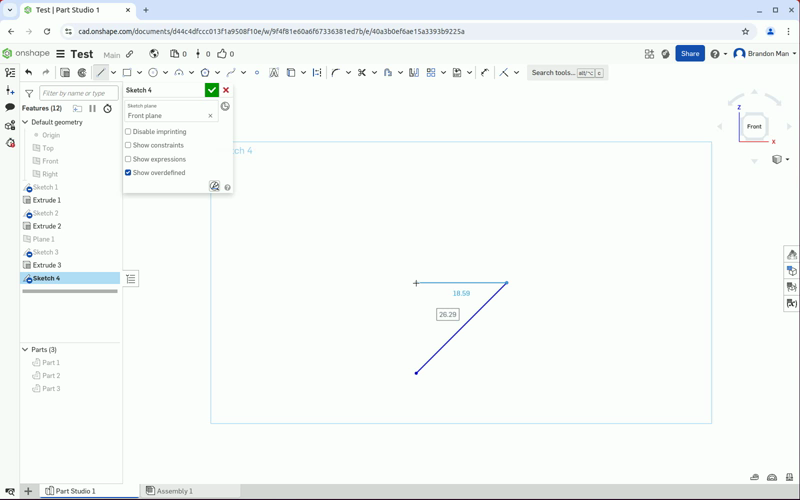
key_down(shift)
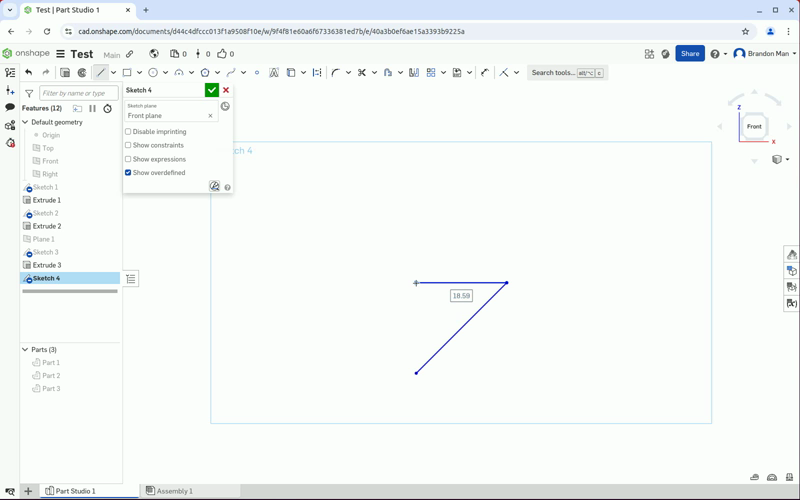
mouse_move(416, 373)
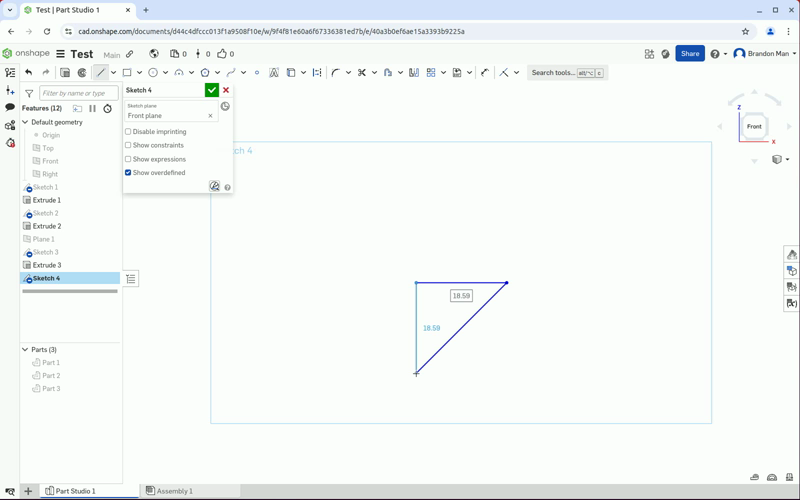
key_up(shift)
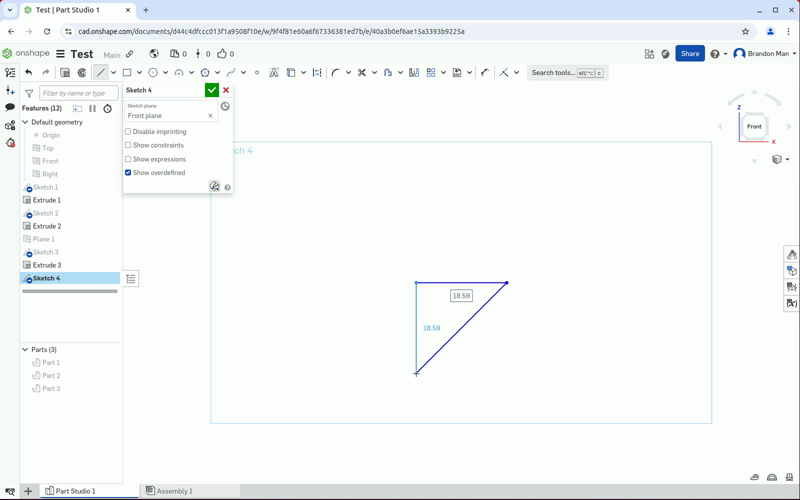
click(416, 373)
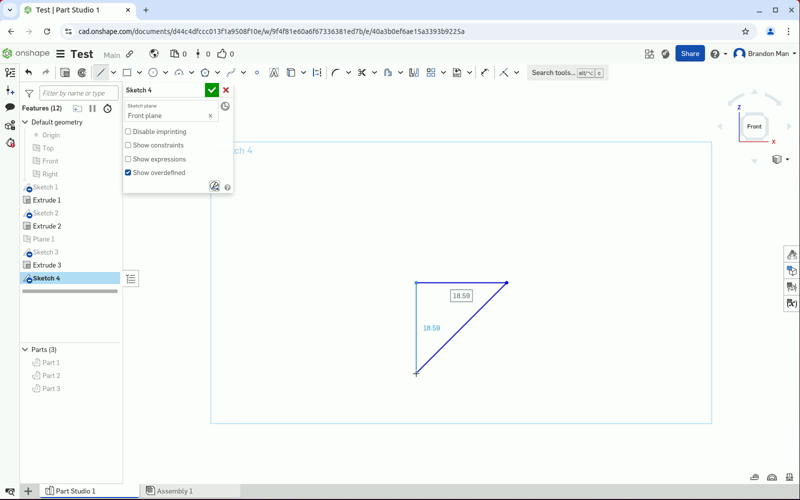
key(esc)
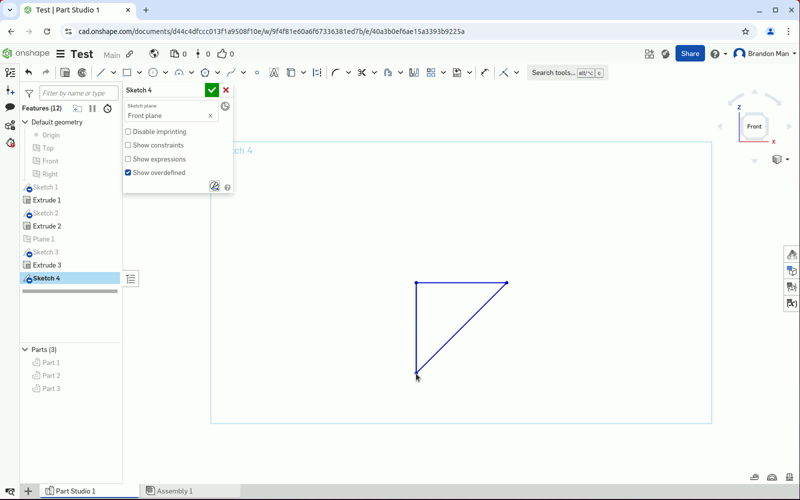
mouse_move(421, 292)
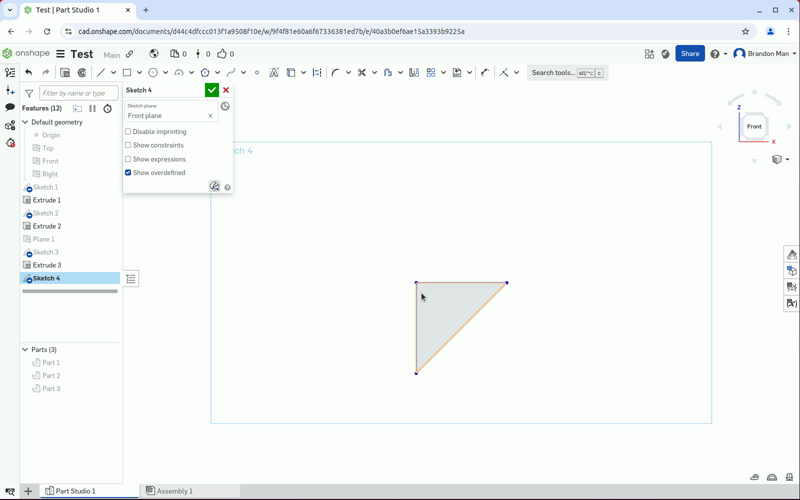
click(421, 292)
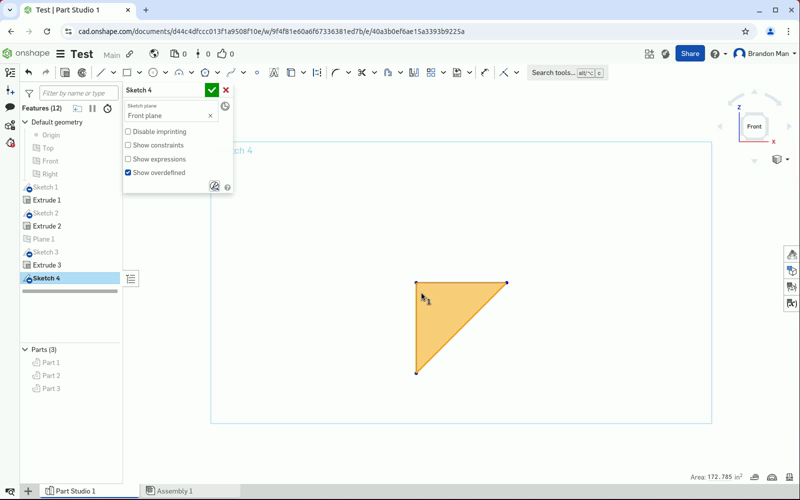
mouse_move(73, 352)
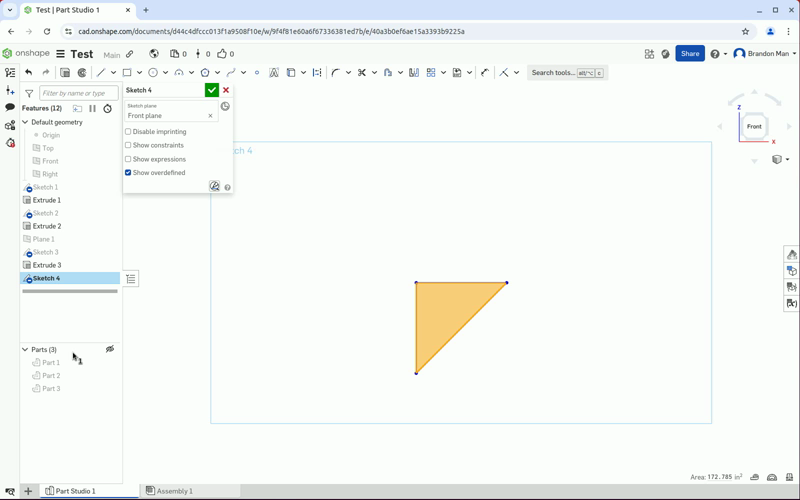
key(shift+y)
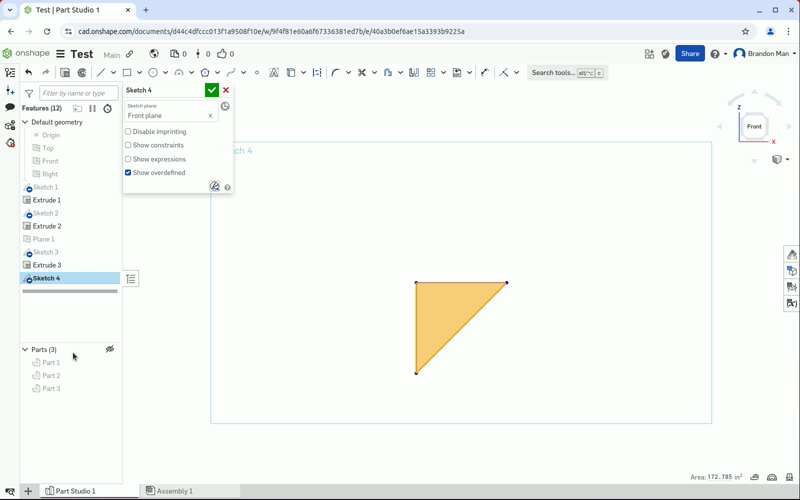
key(shift+e)
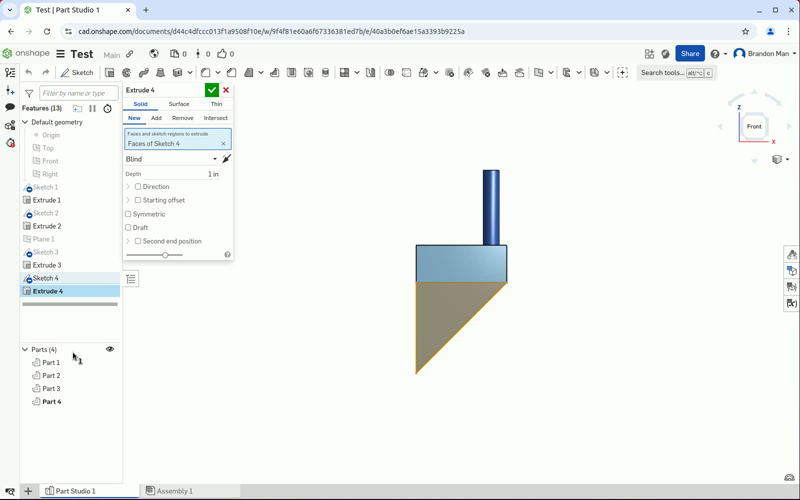
mouse_move(143, 106)
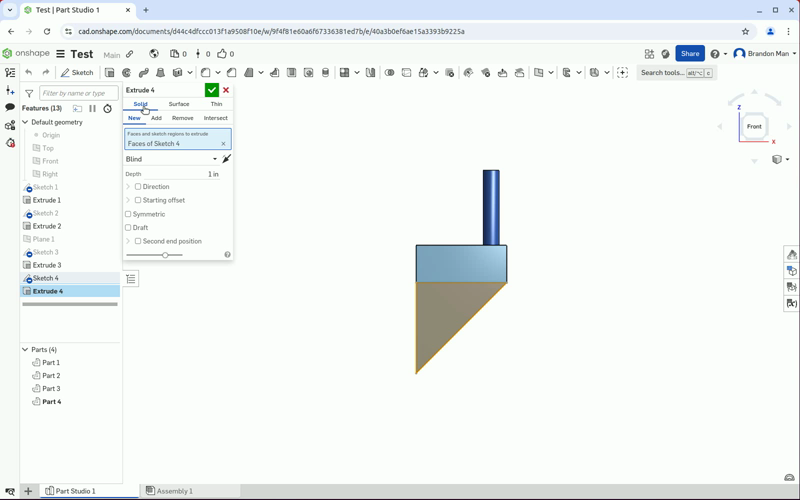
click(143, 106)
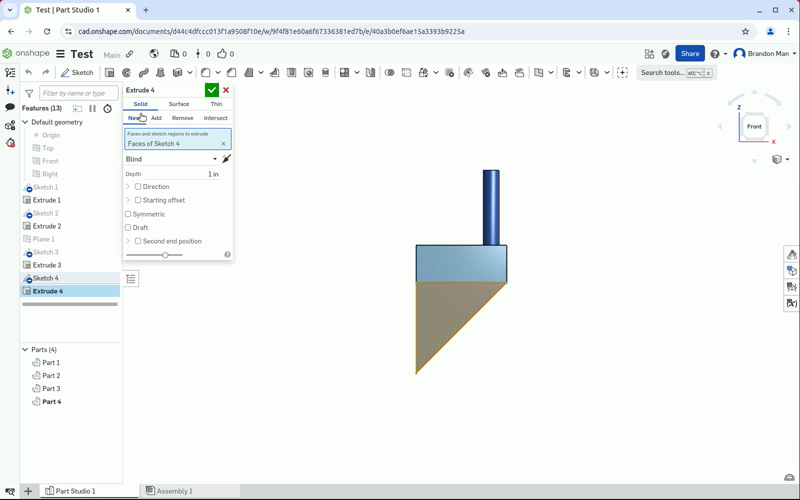
mouse_move(137, 120)
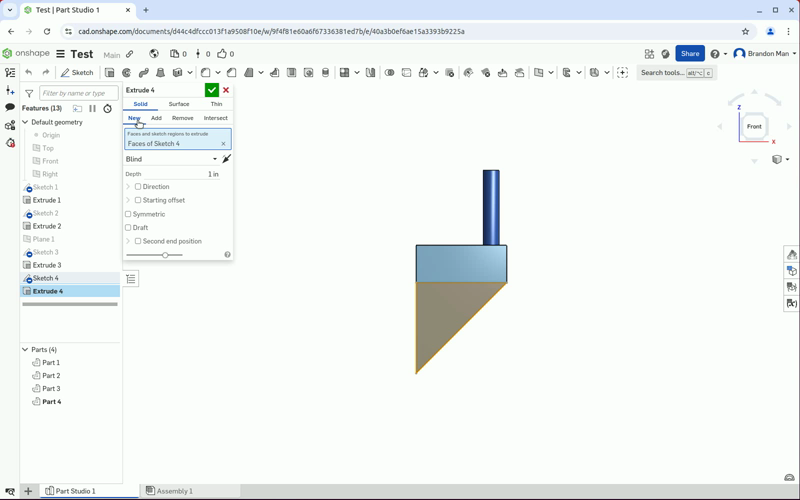
click(137, 120)
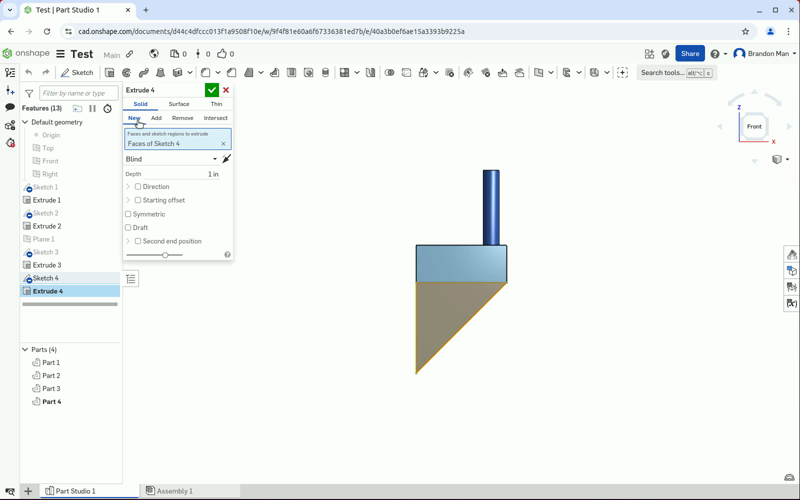
key(tab, 4)
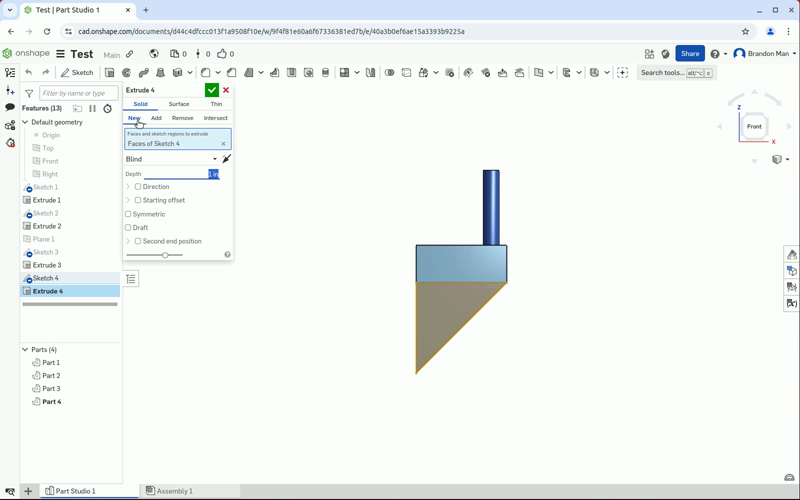
text(1.444)
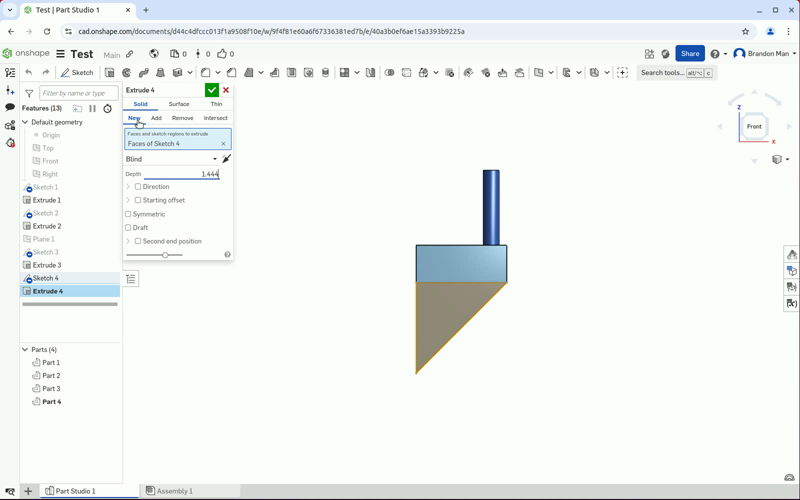
key(tab, 3)
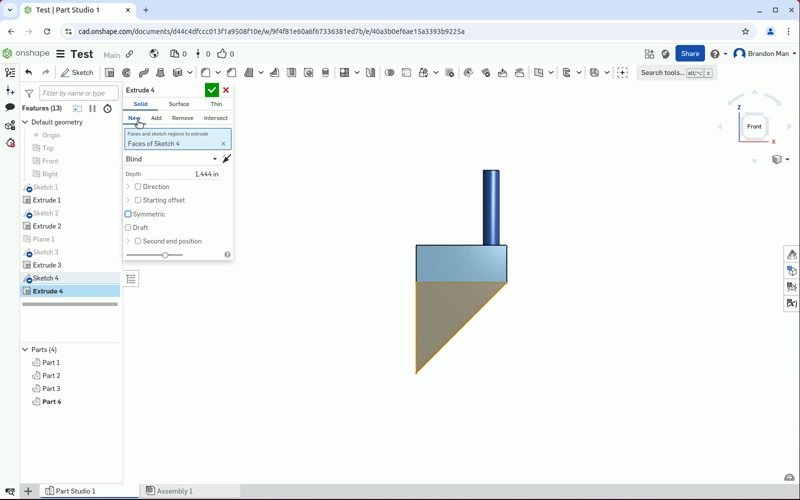
key(space)
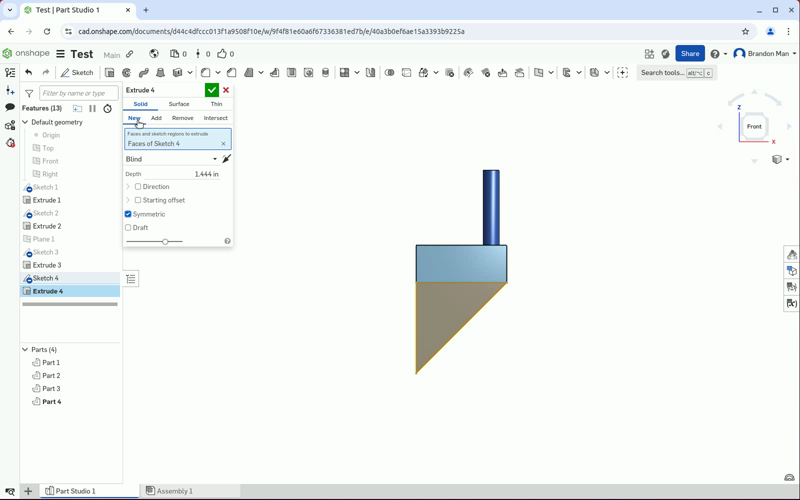
key(enter)
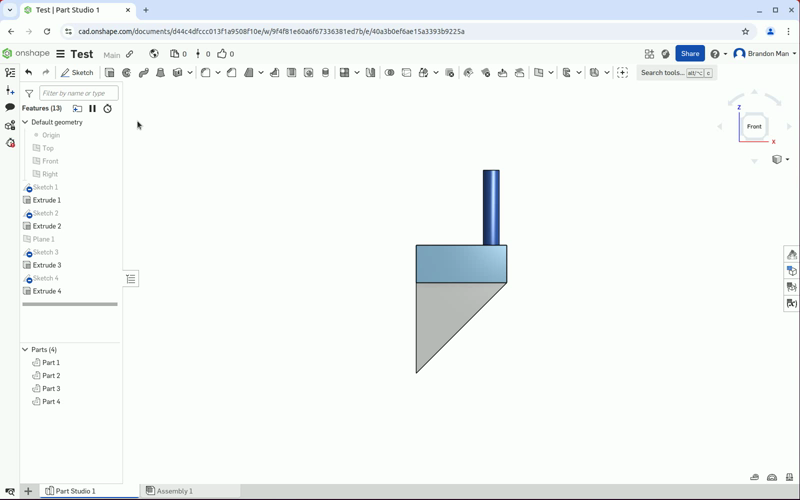
key(shift+h)
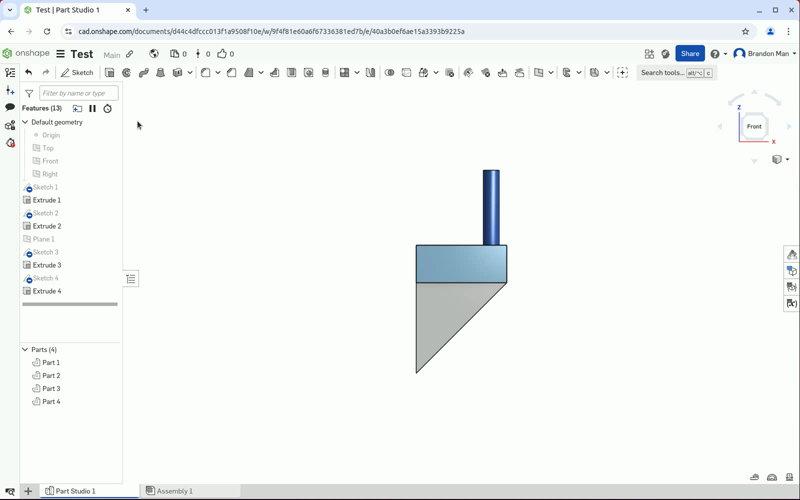
key(shift+h)
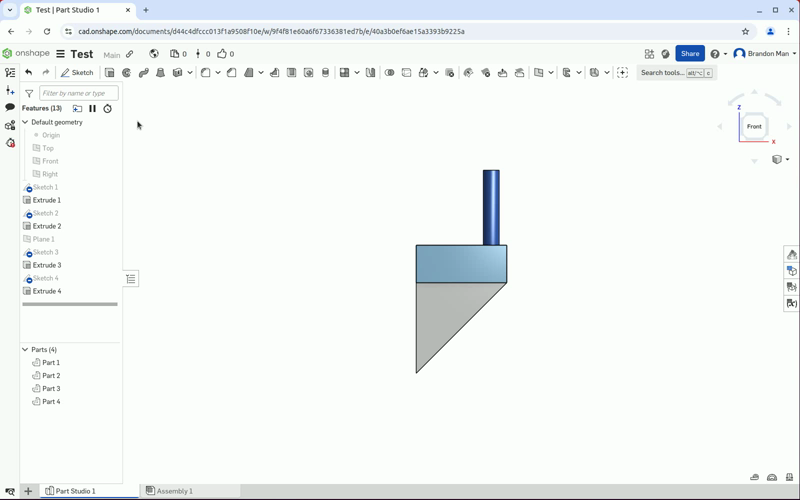
mouse_move(73, 189)
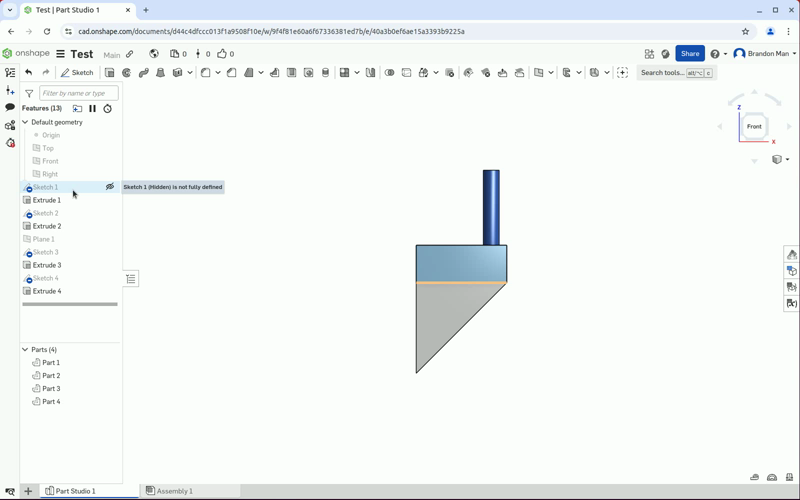
click(73, 189)
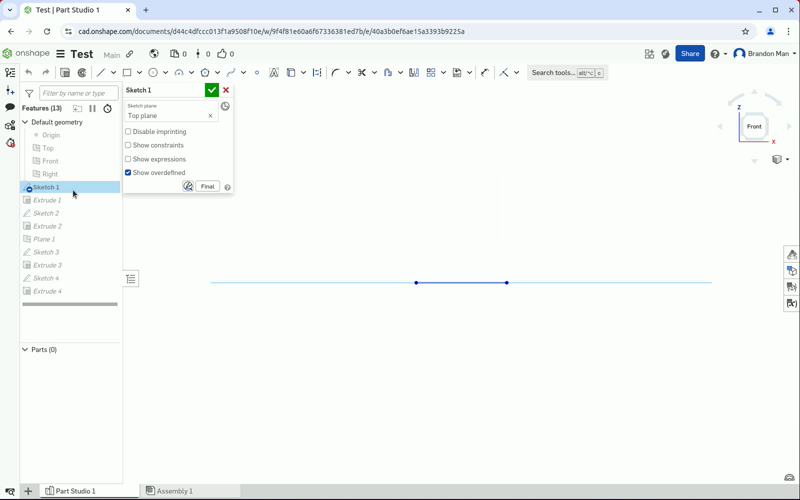
mouse_move(229, 92)
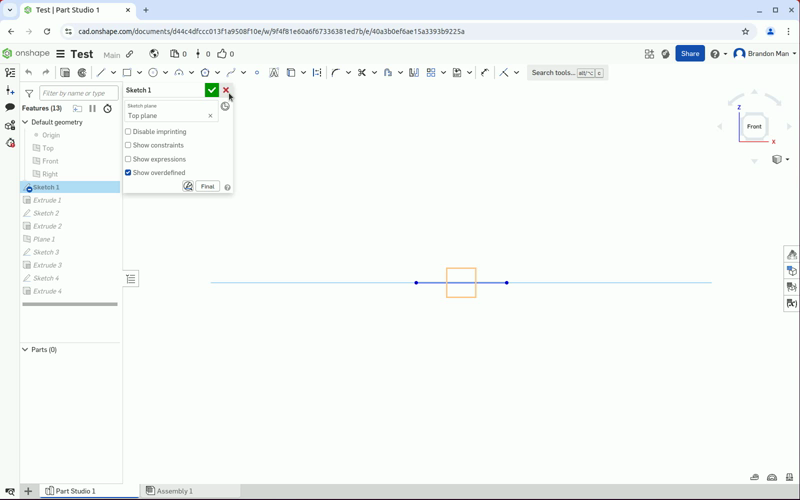
click(229, 92)
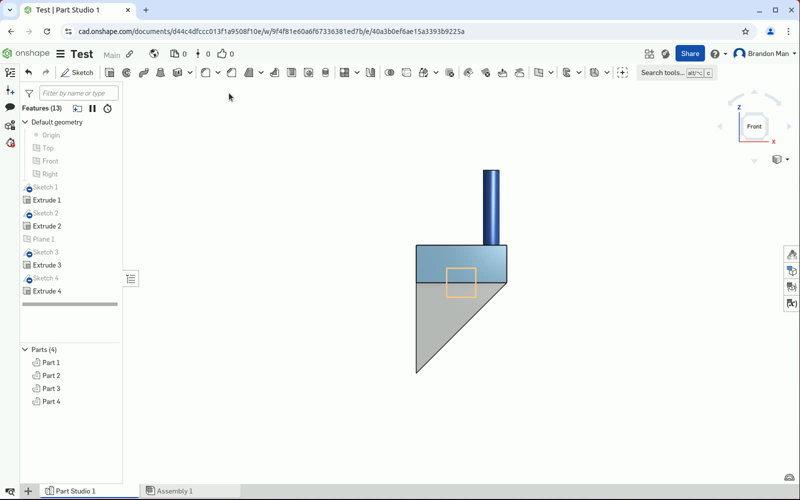
mouse_move(73, 352)
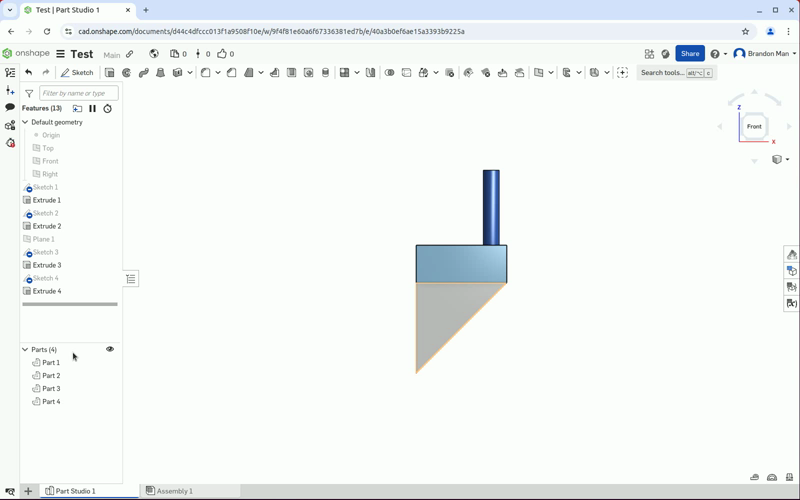
key(y)
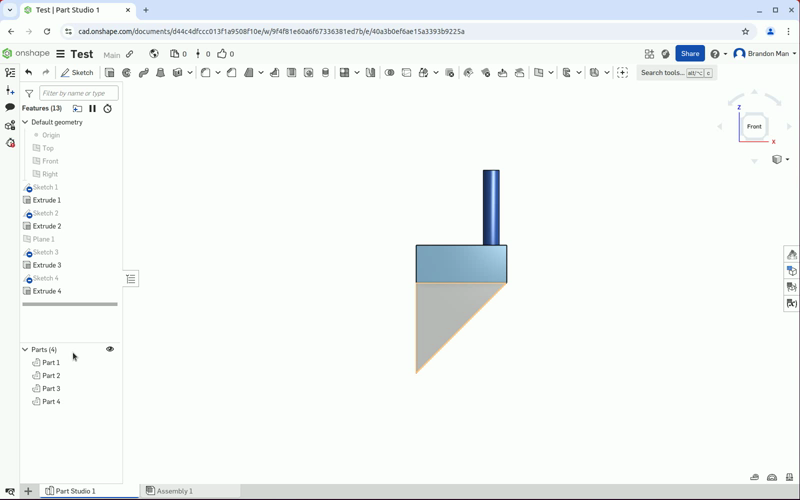
key(shift+p)
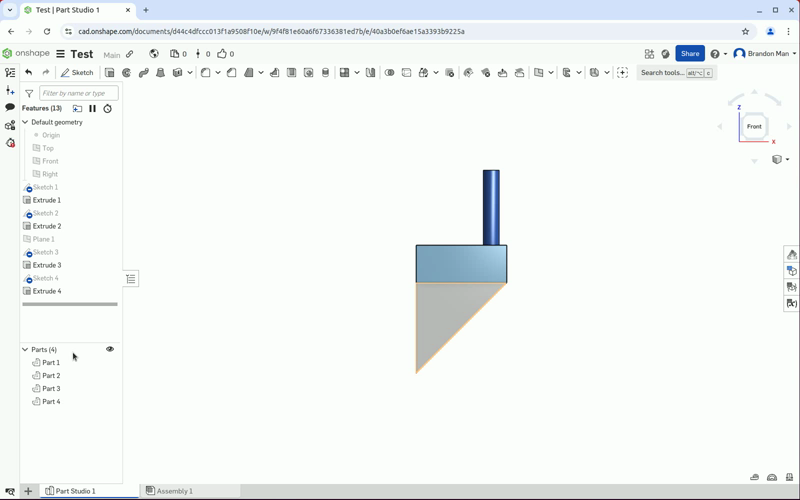
key(space)
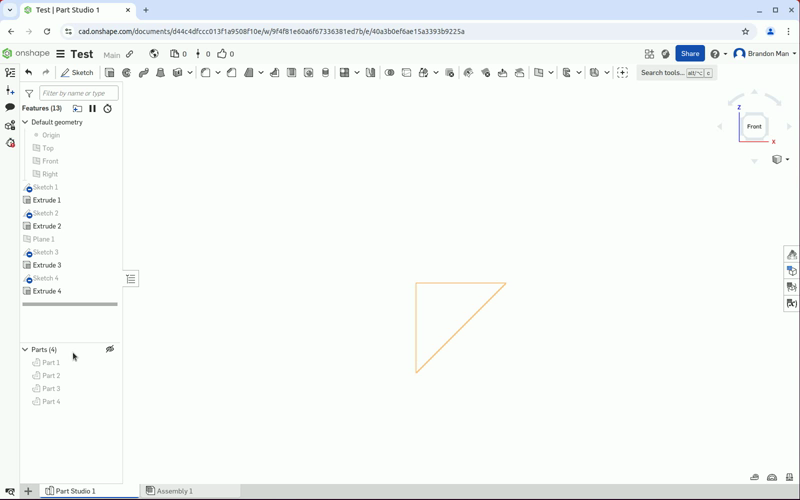
key_down(shift)
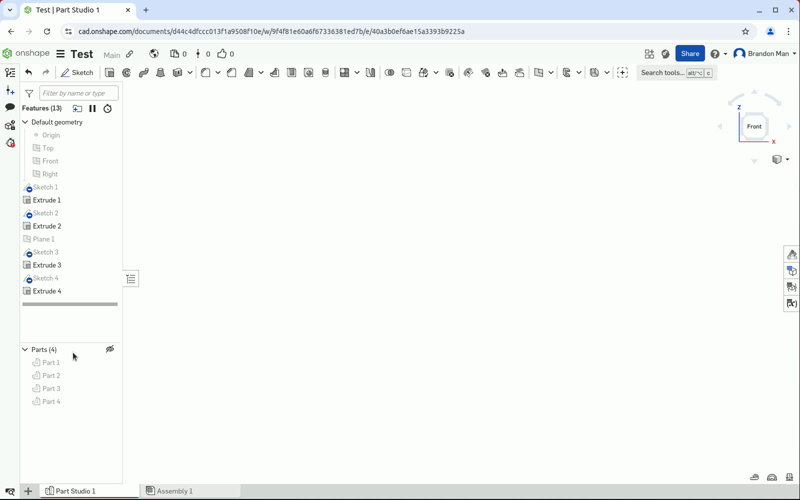
key(down)
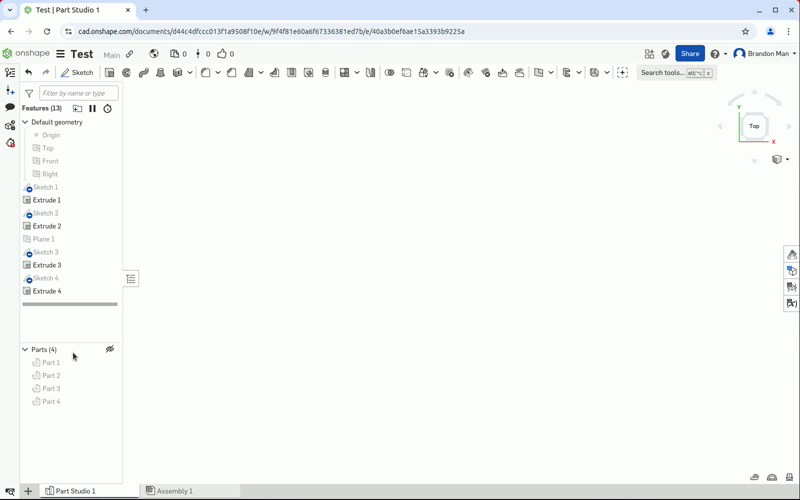
key_up(shift)
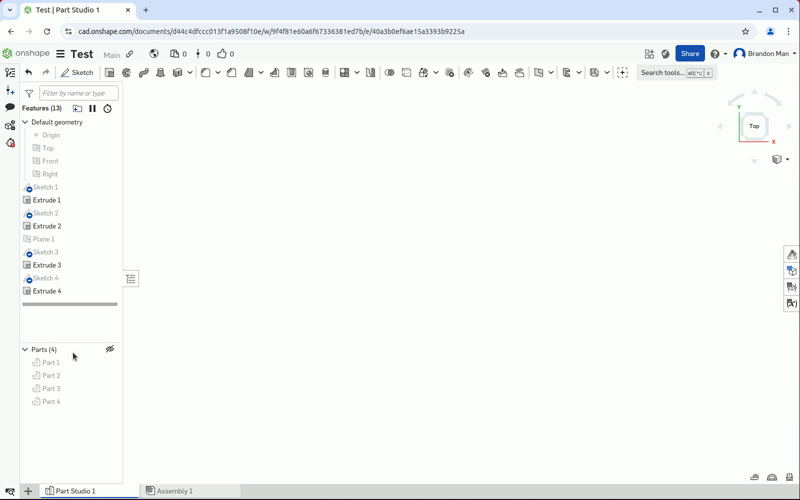
mouse_move(73, 352)
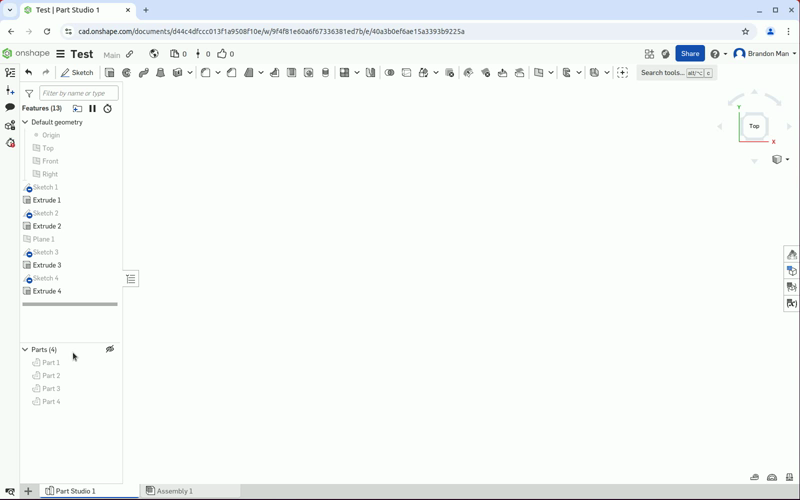
key(shift+y)
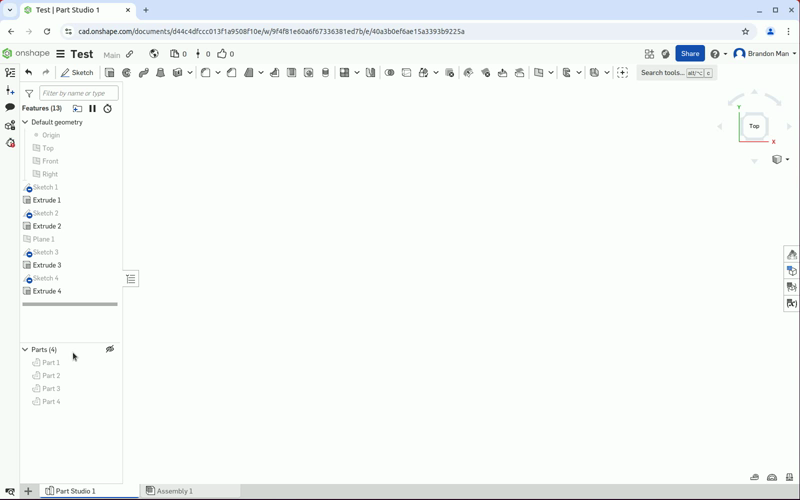
key(shift+s)
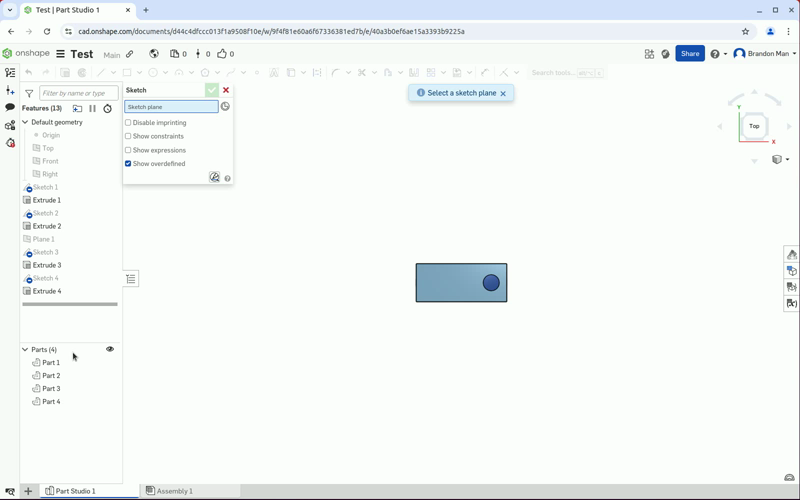
mouse_move(73, 241)
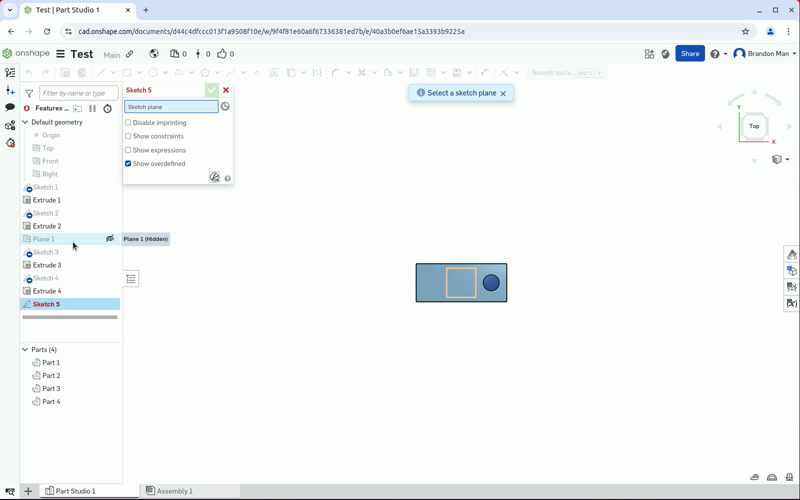
click(73, 241)
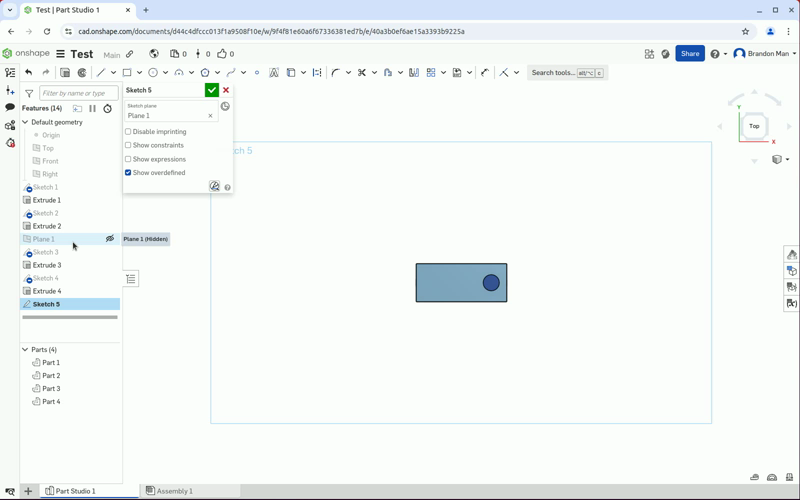
mouse_move(73, 352)
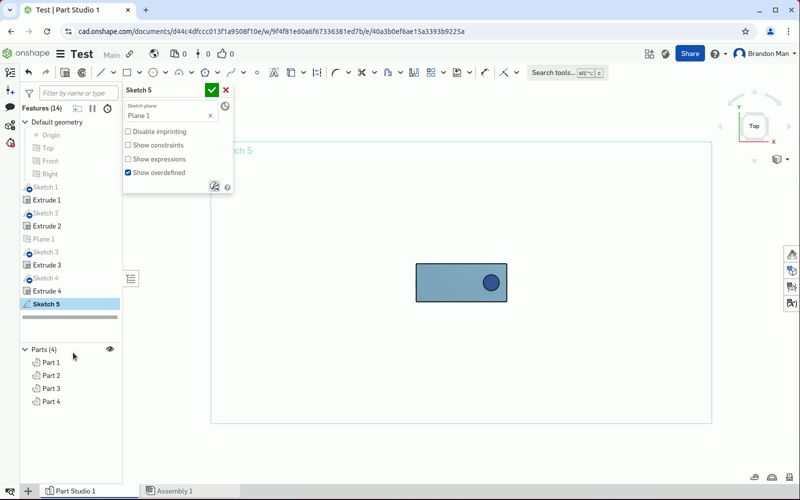
key(y)
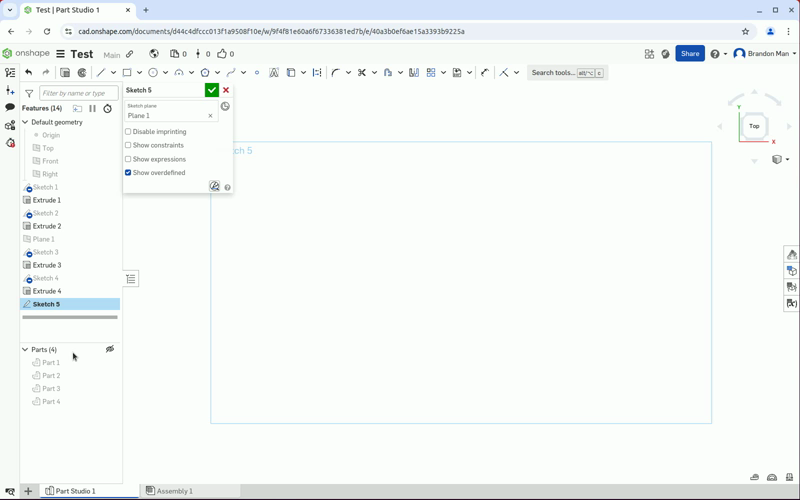
key(l)
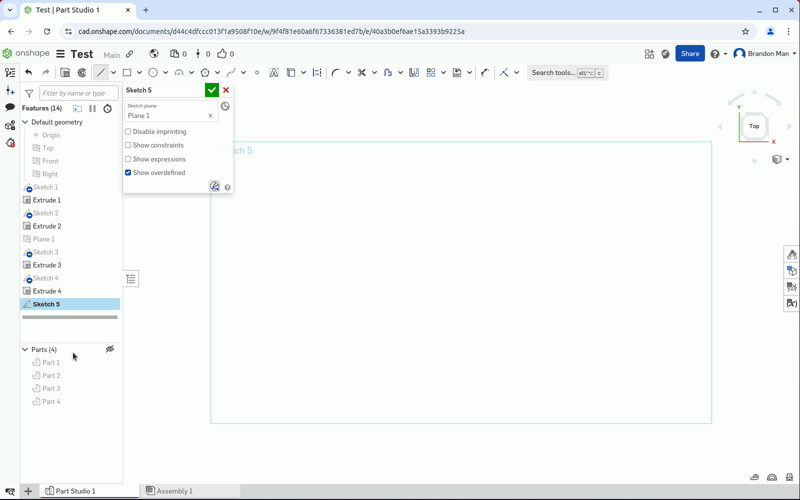
key_down(shift)
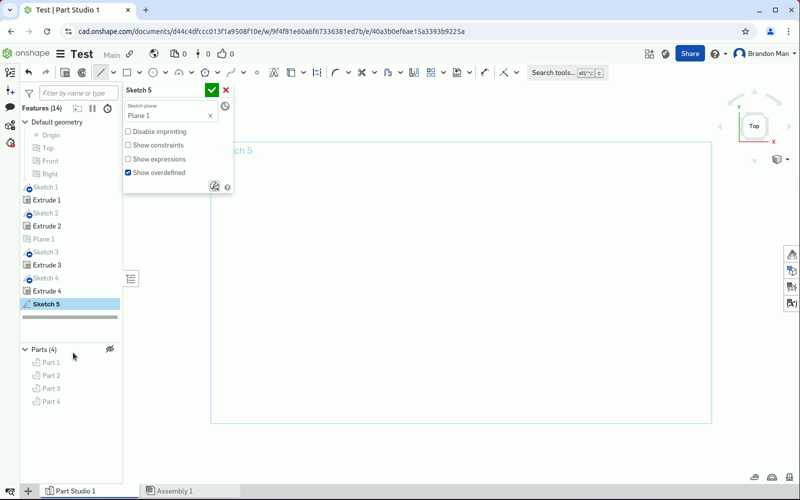
mouse_move(505, 294)
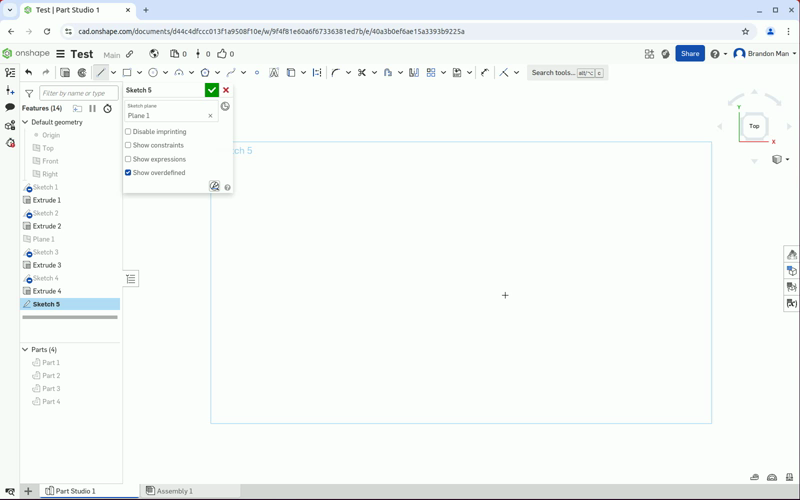
click(505, 294)
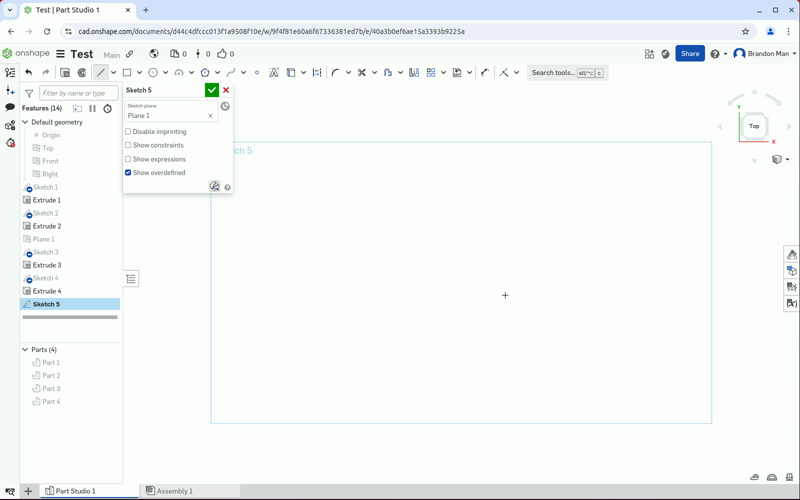
key_up(shift)
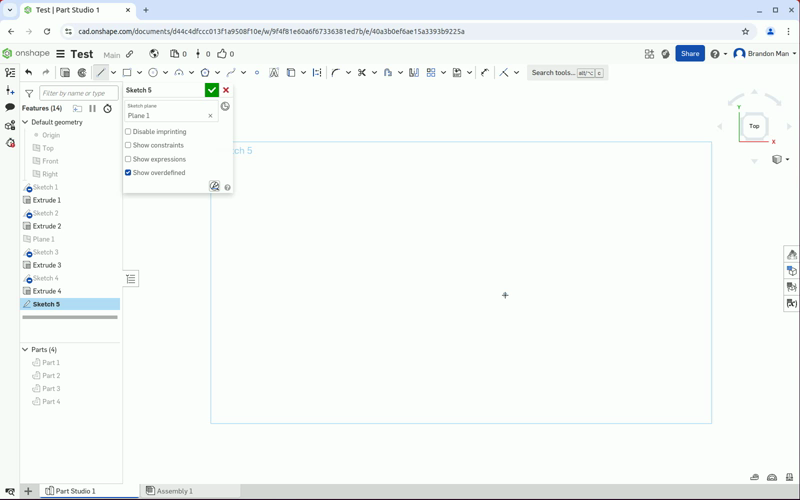
key_down(shift)
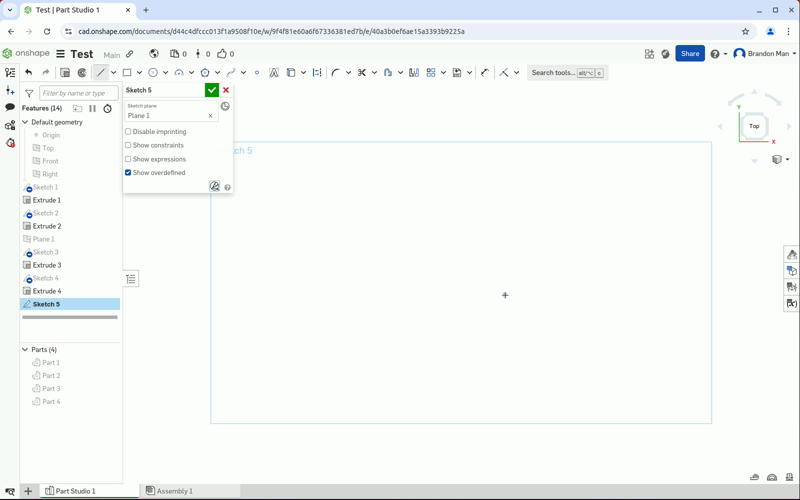
mouse_move(535, 294)
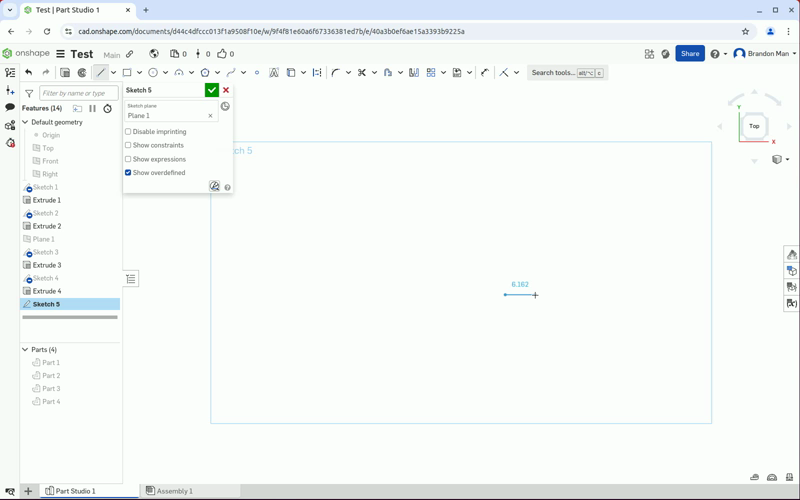
mouse_move(505, 271)
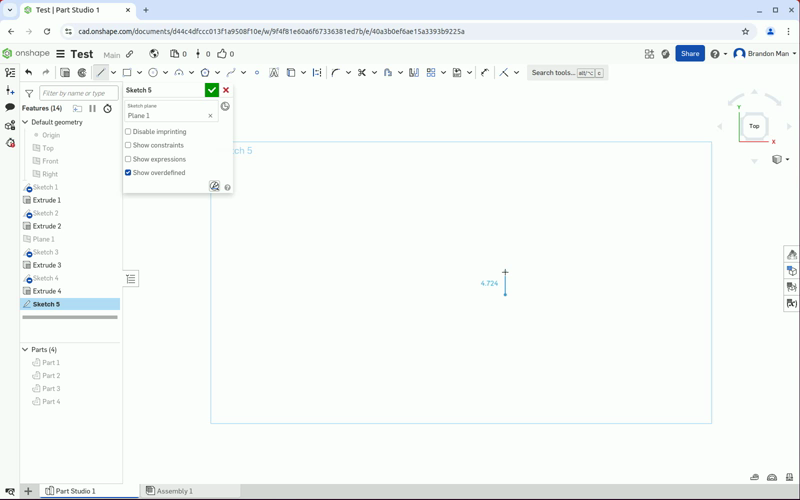
click(505, 271)
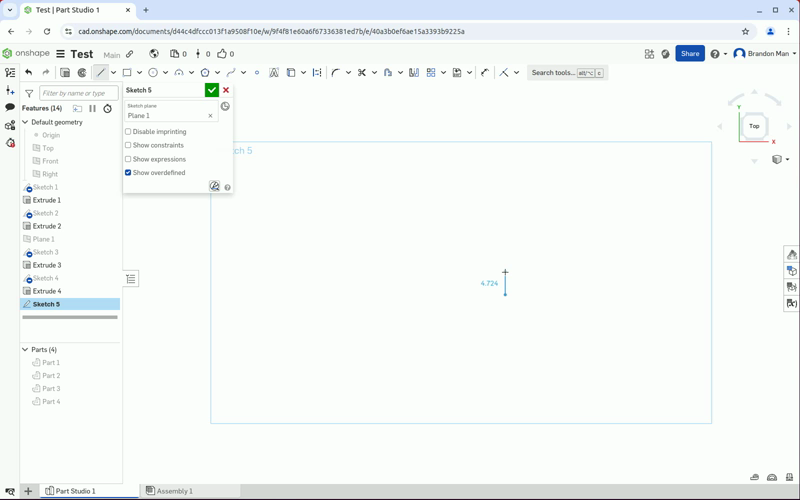
key_up(shift)
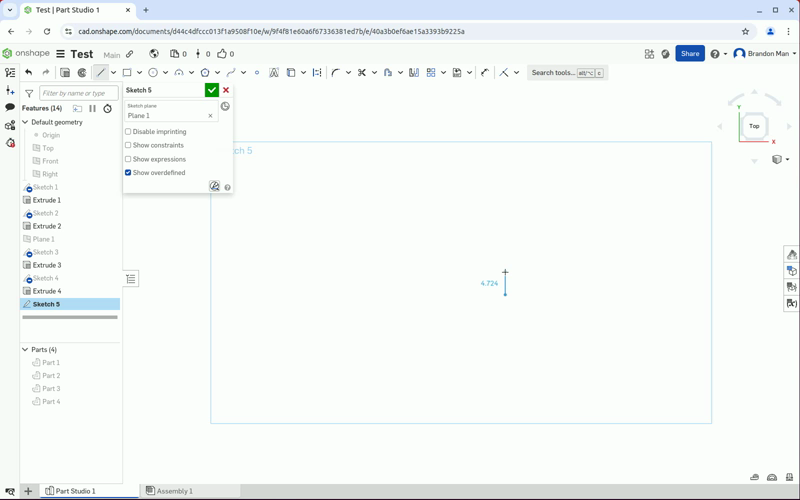
key(esc)
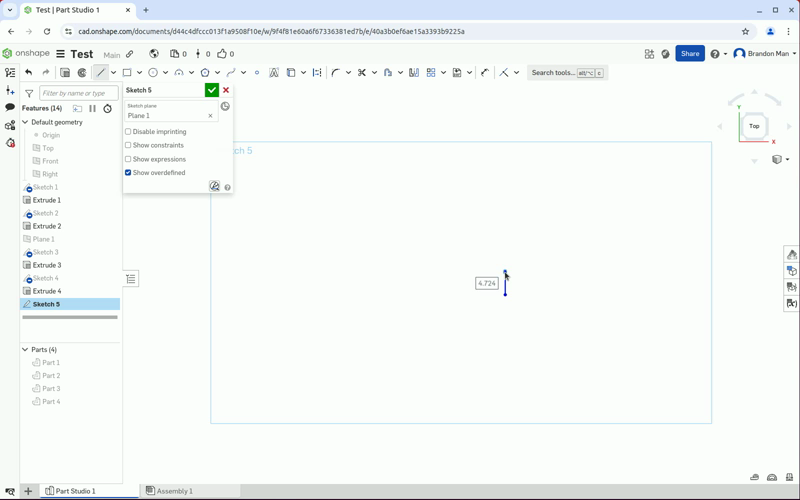
key(a)
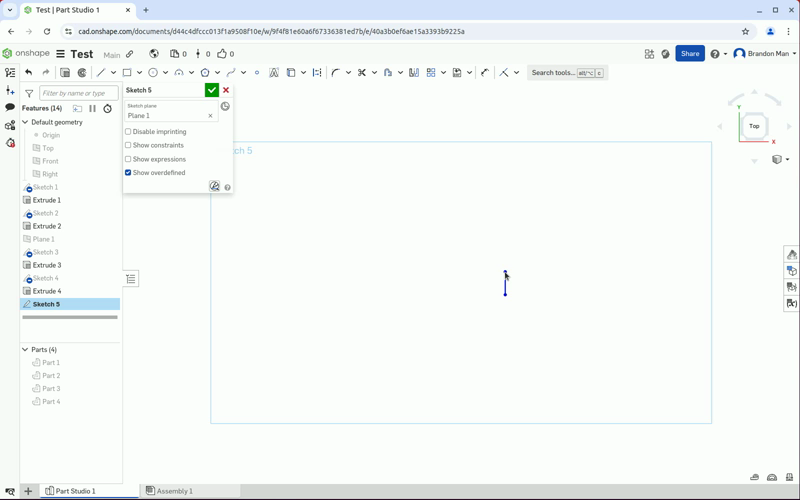
mouse_move(505, 271)
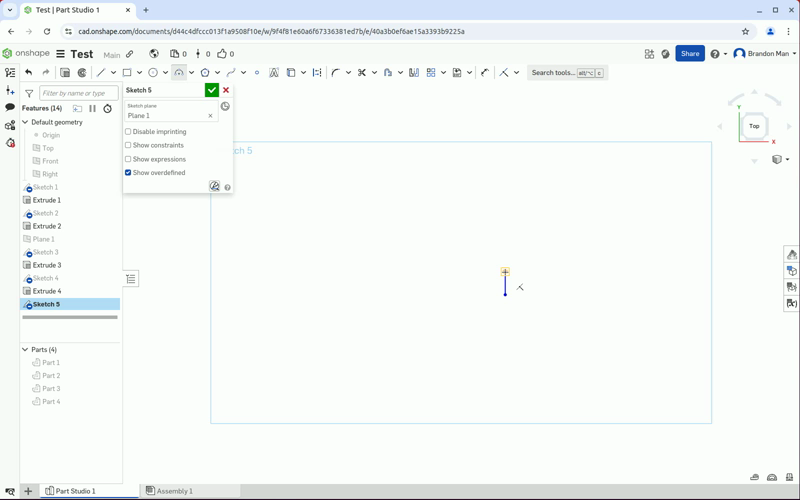
click(505, 271)
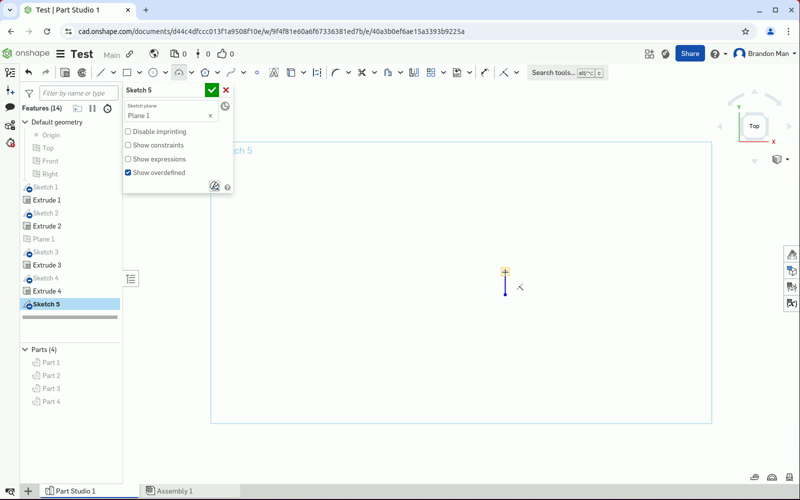
mouse_move(505, 294)
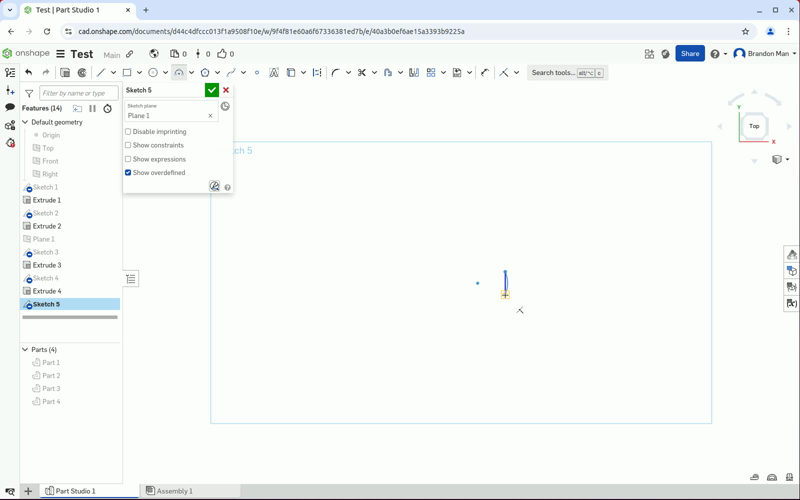
click(505, 294)
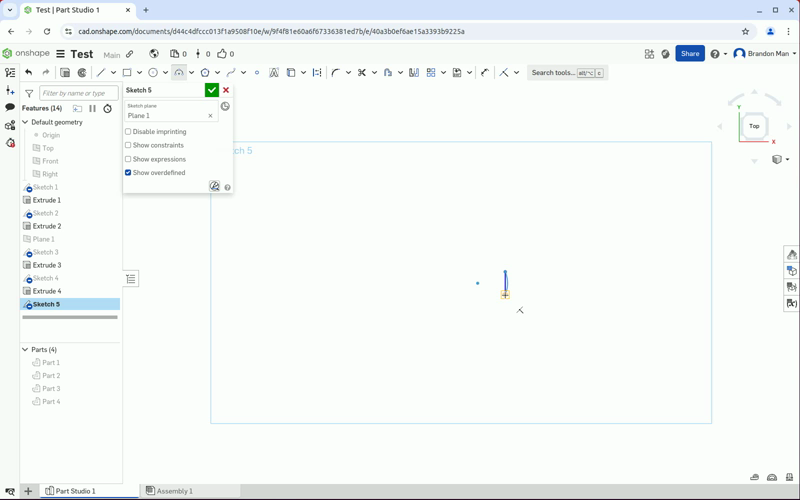
key_down(shift)
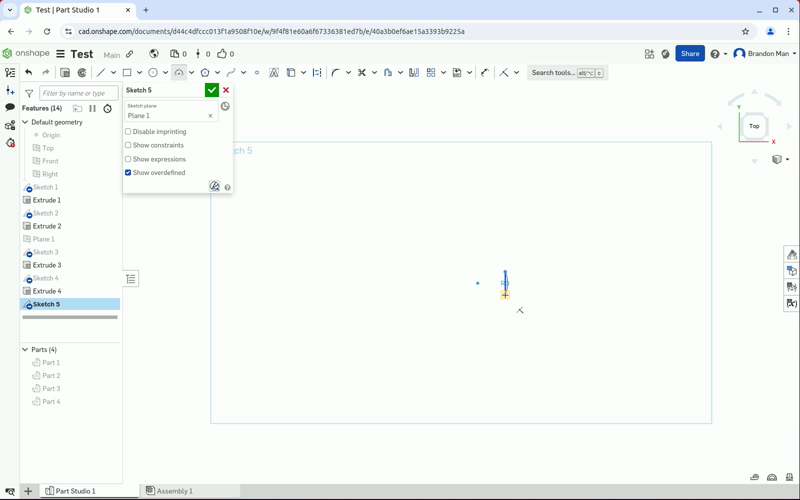
mouse_move(470, 283)
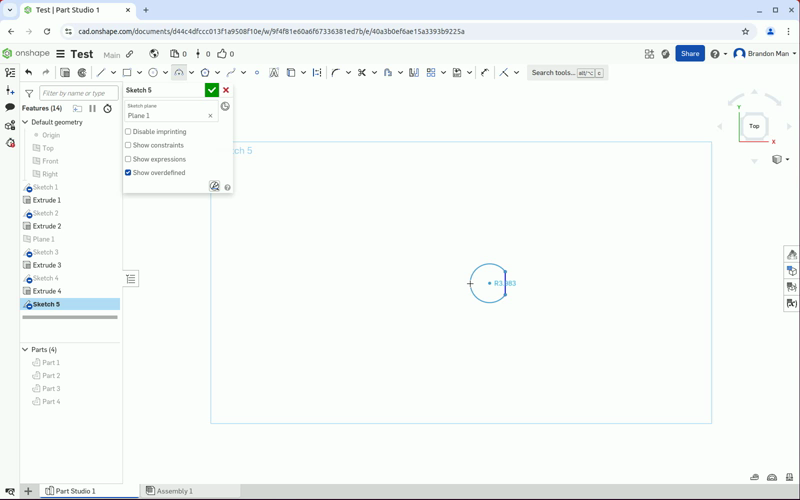
click(470, 283)
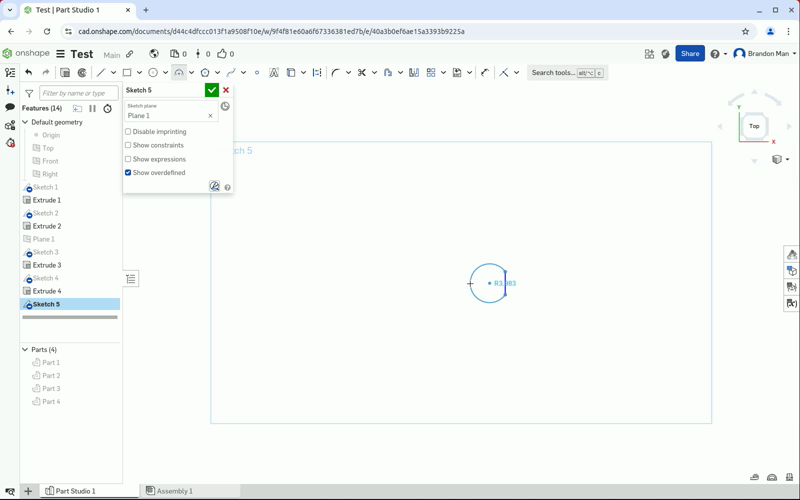
key_up(shift)
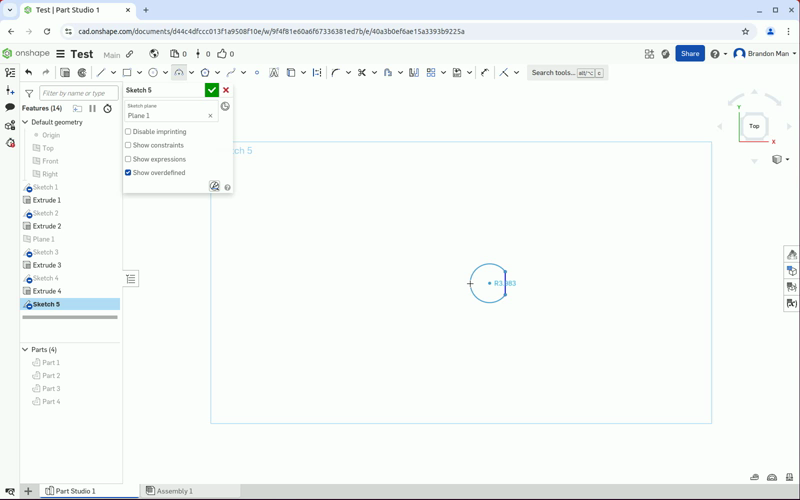
key(esc)
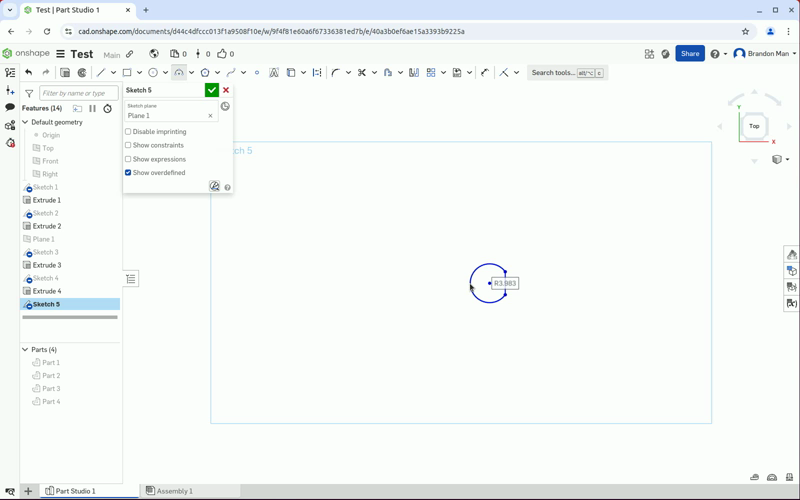
key(c)
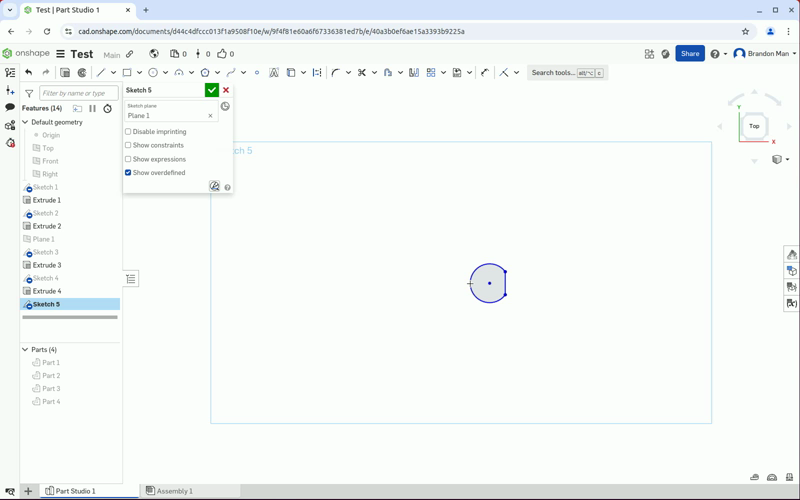
key_down(shift)
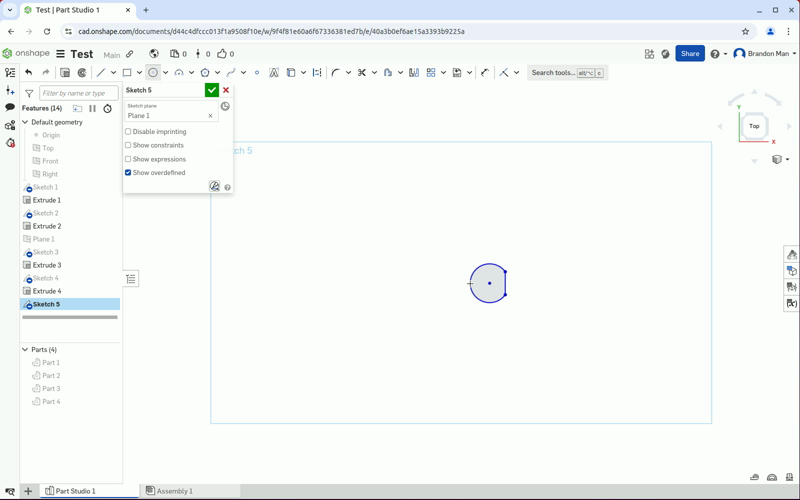
mouse_move(489, 282)
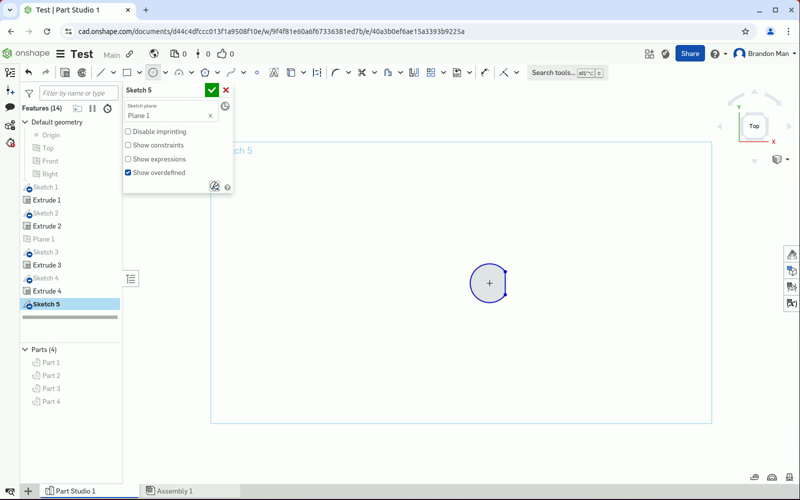
click(489, 282)
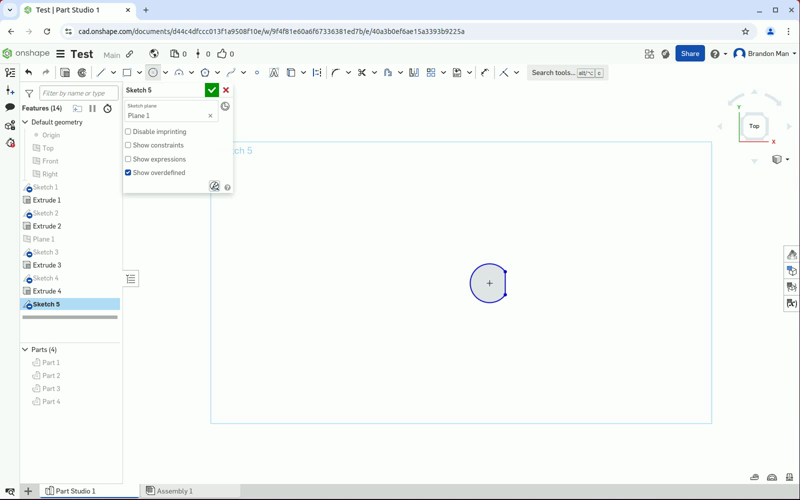
key_up(shift)
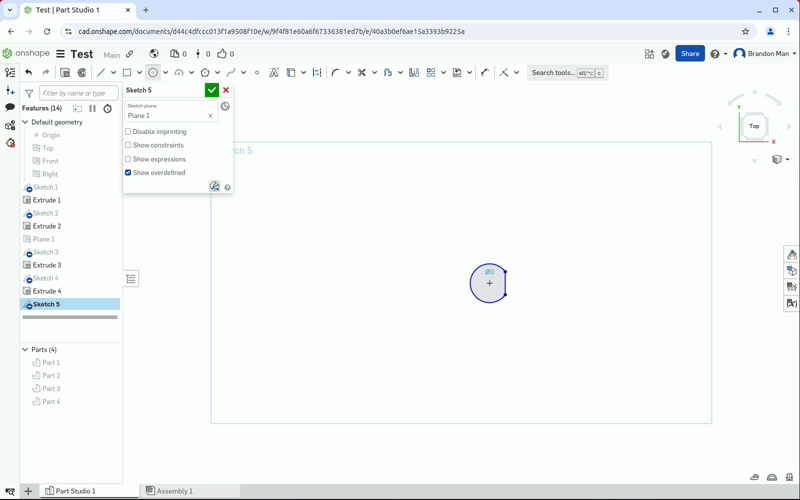
mouse_move(497, 282)
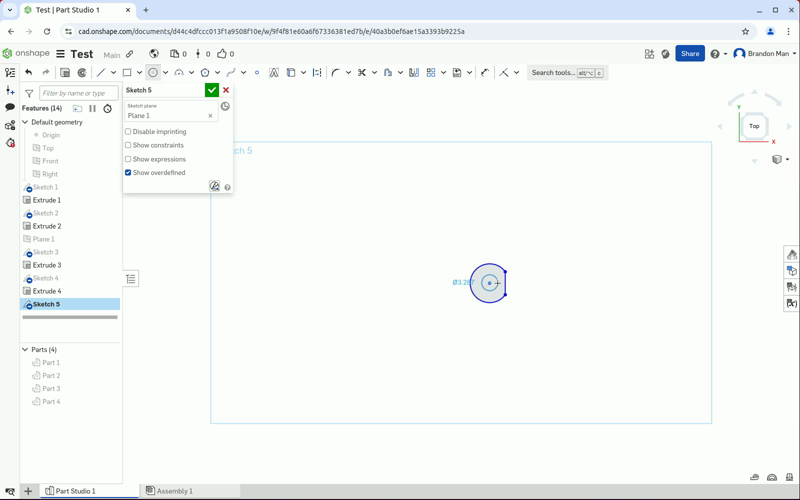
click(497, 282)
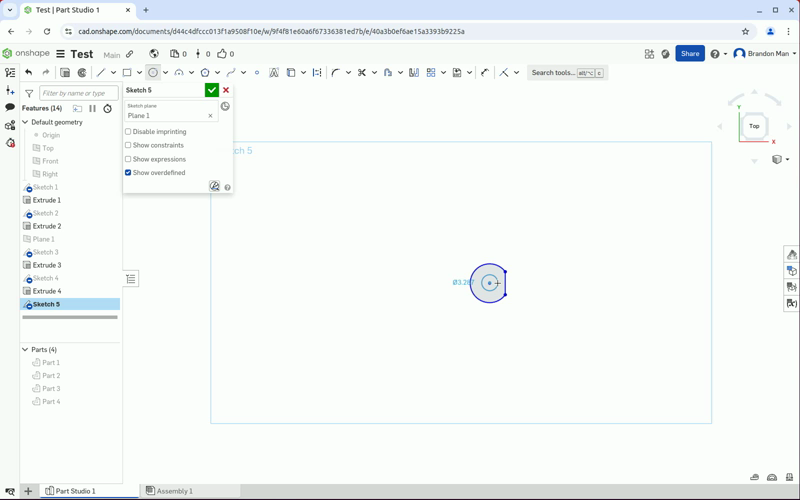
key(esc)
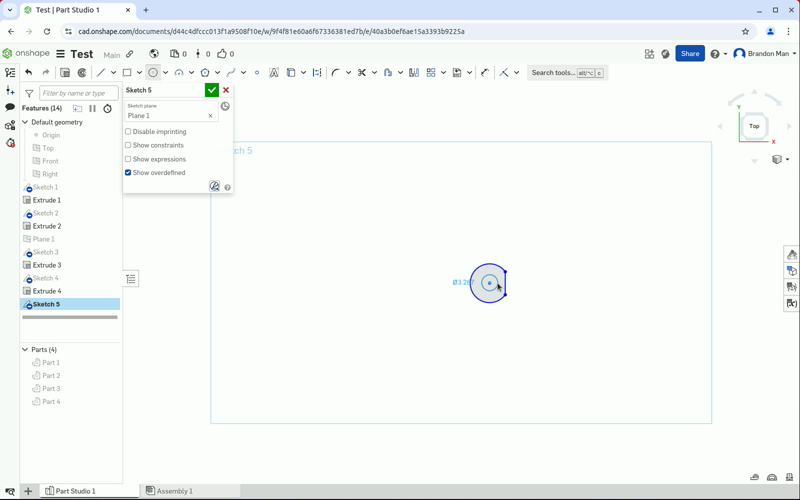
mouse_move(486, 272)
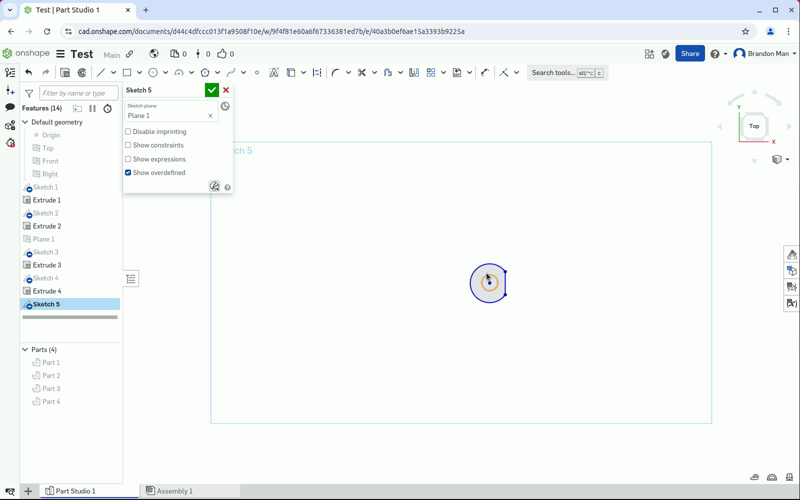
scroll(6)
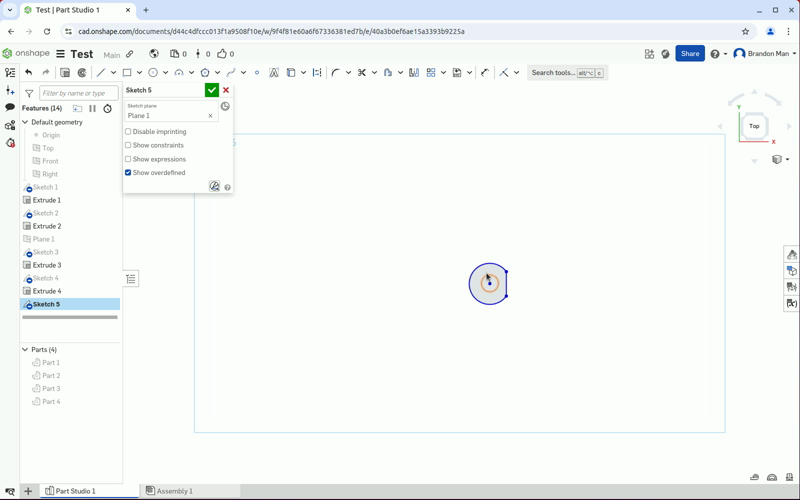
scroll(6)
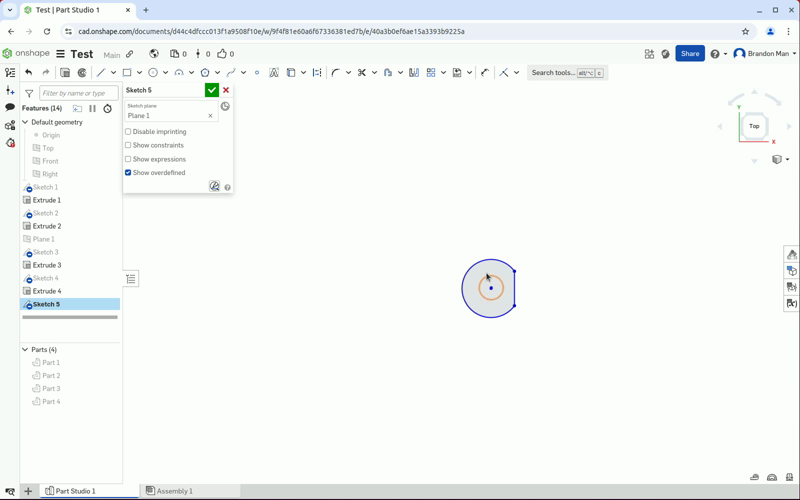
scroll(6)
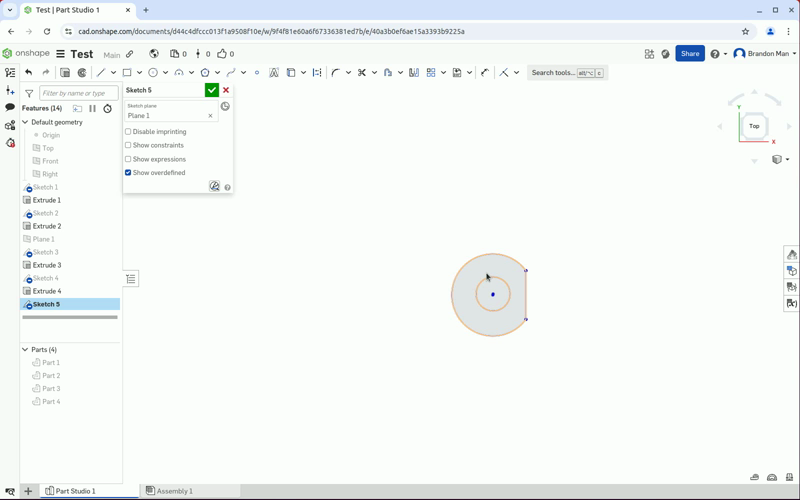
scroll(6)
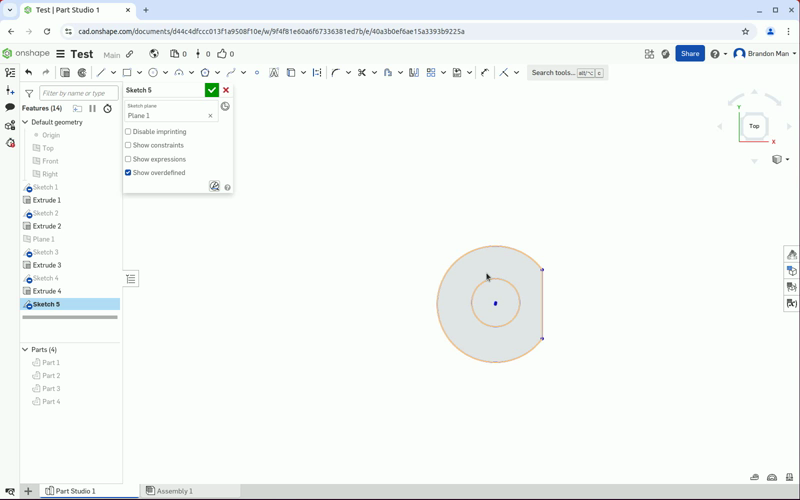
scroll(6)
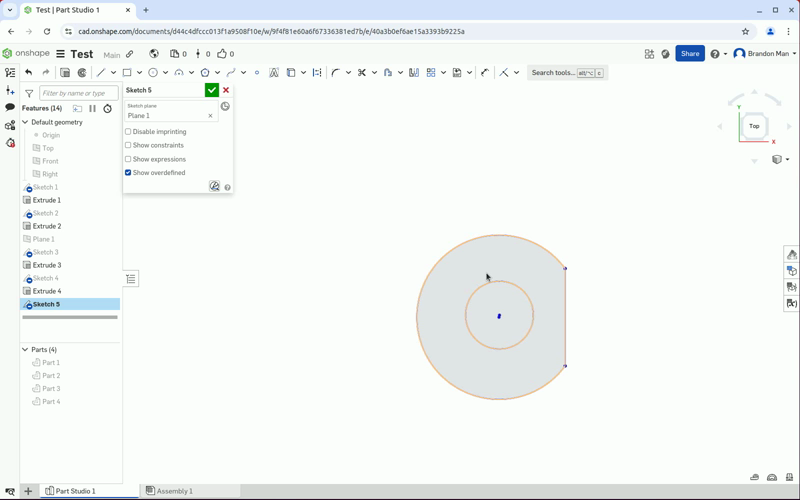
scroll(6)
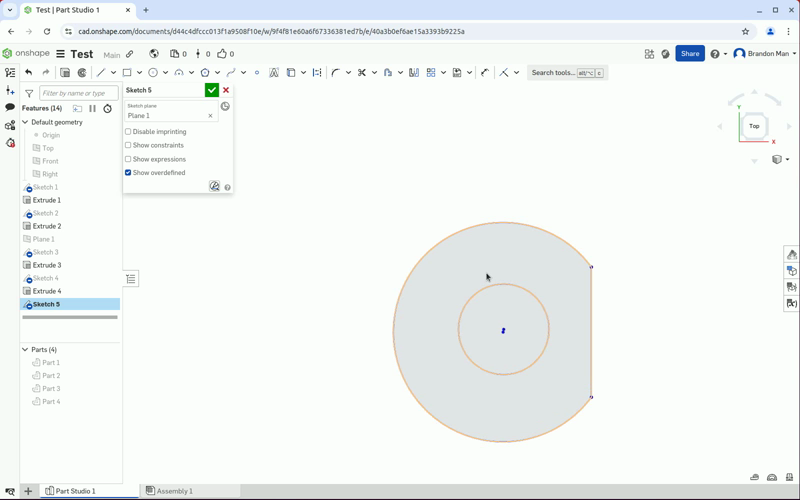
scroll(6)
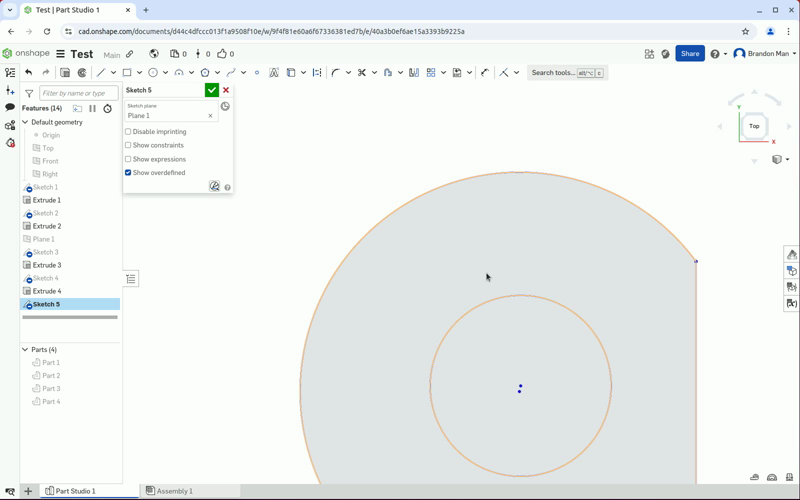
click(486, 272)
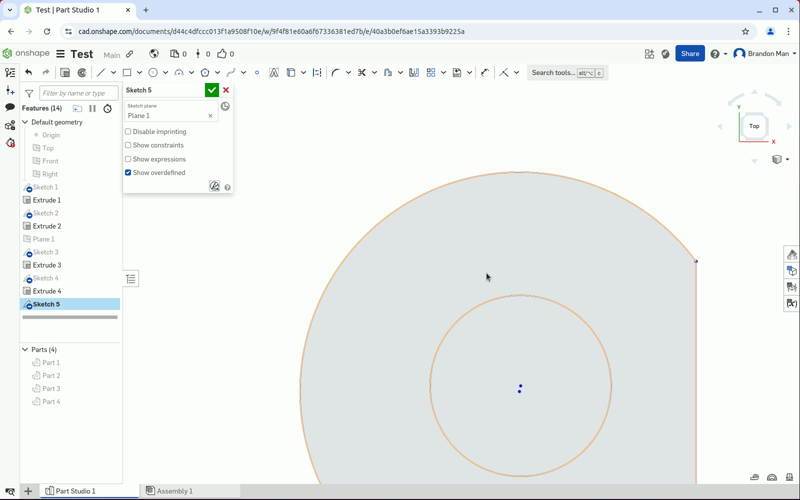
scroll(-6)
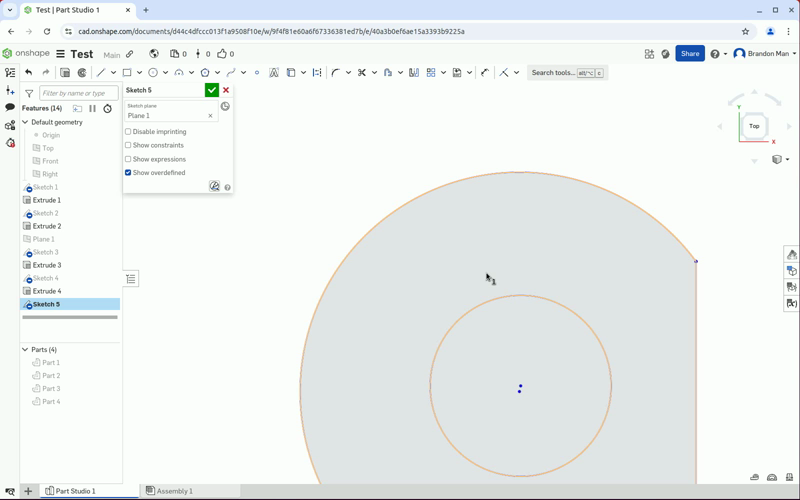
scroll(-6)
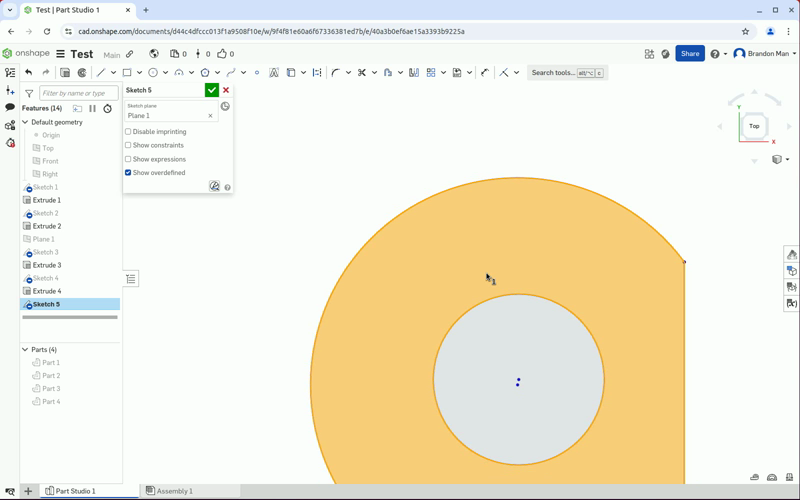
scroll(-6)
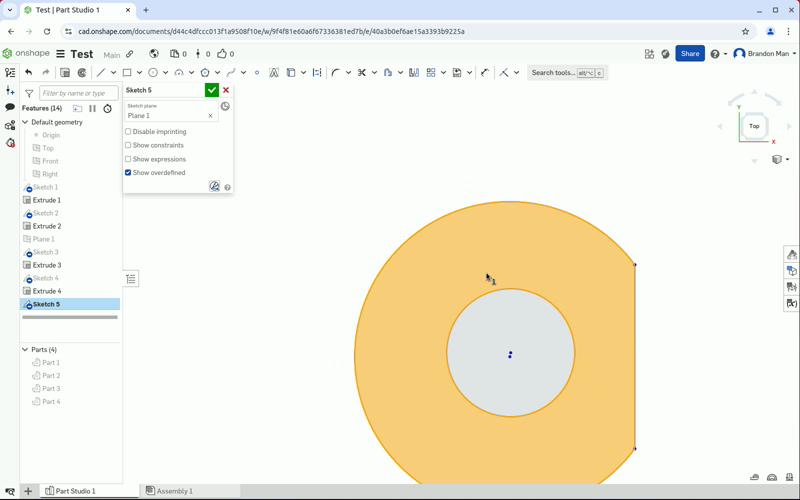
scroll(-6)
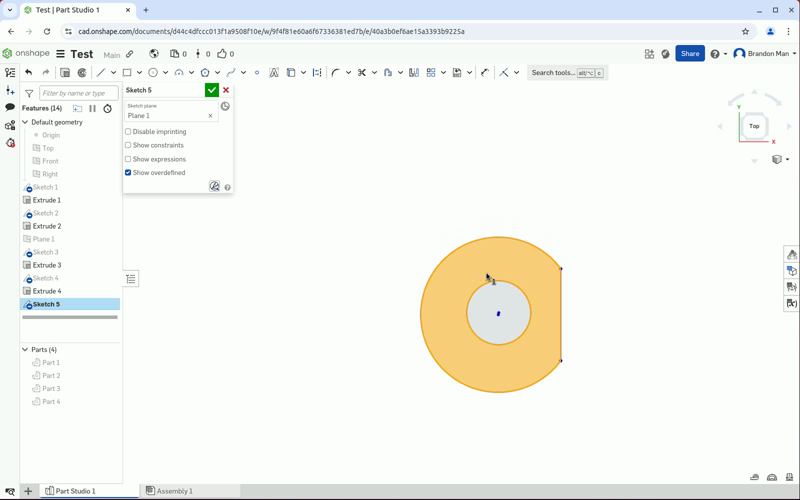
scroll(-6)
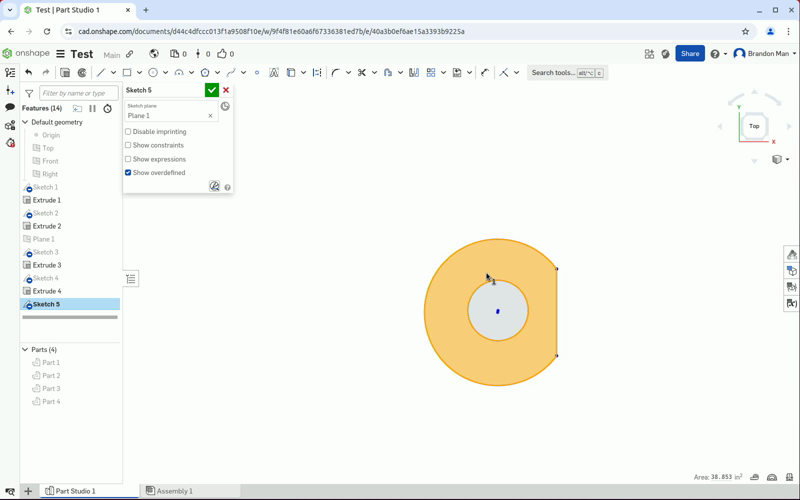
scroll(-6)
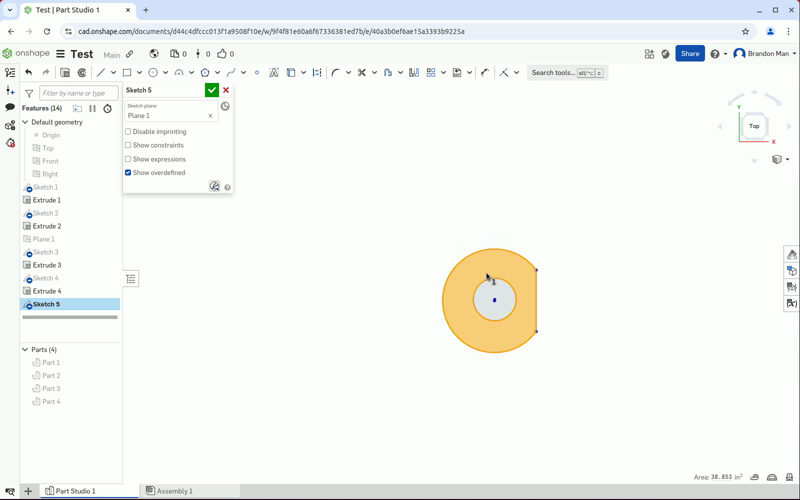
scroll(-6)
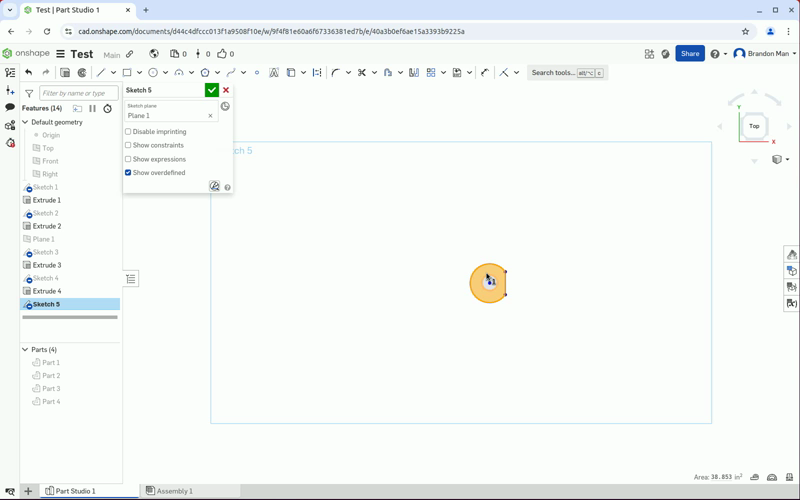
mouse_move(73, 352)
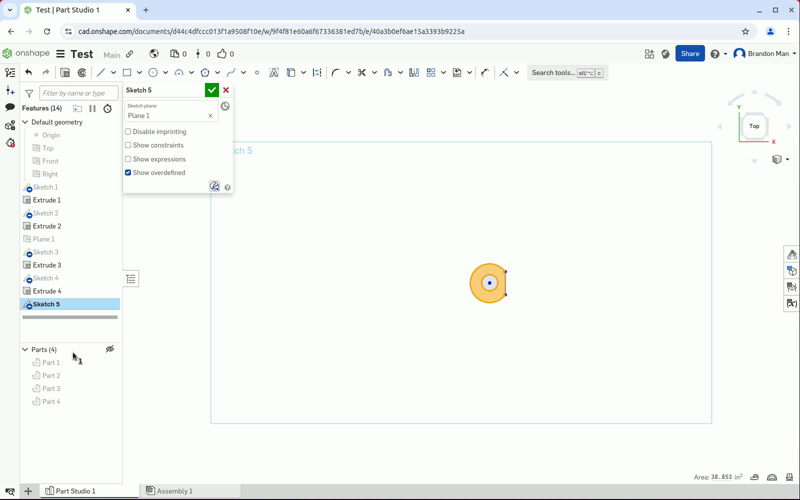
key(shift+y)
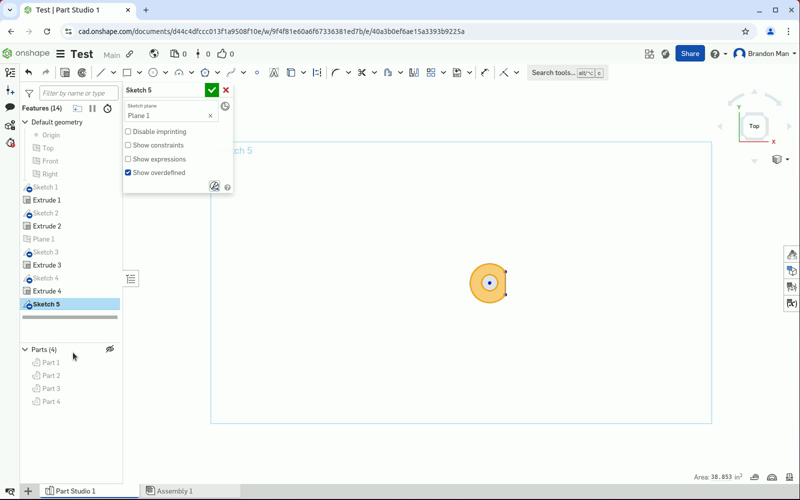
key(shift+e)
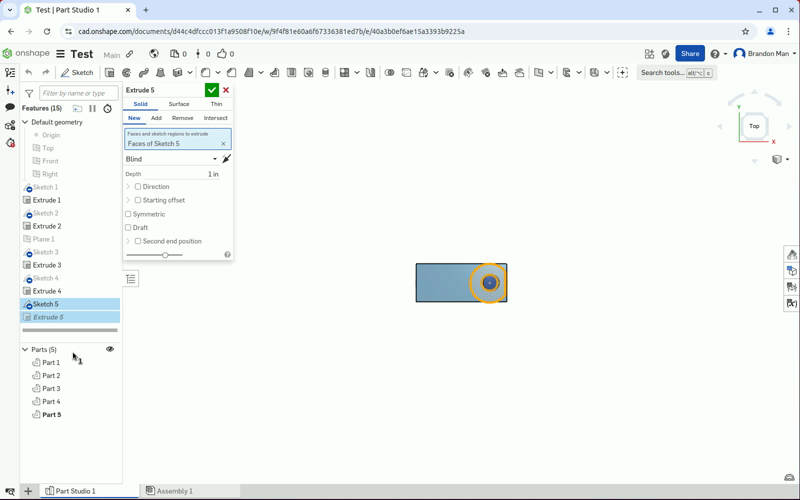
mouse_move(143, 106)
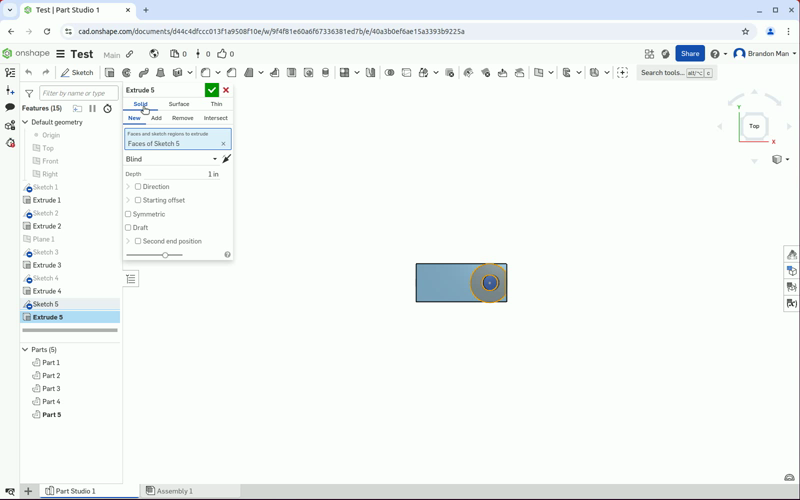
click(143, 106)
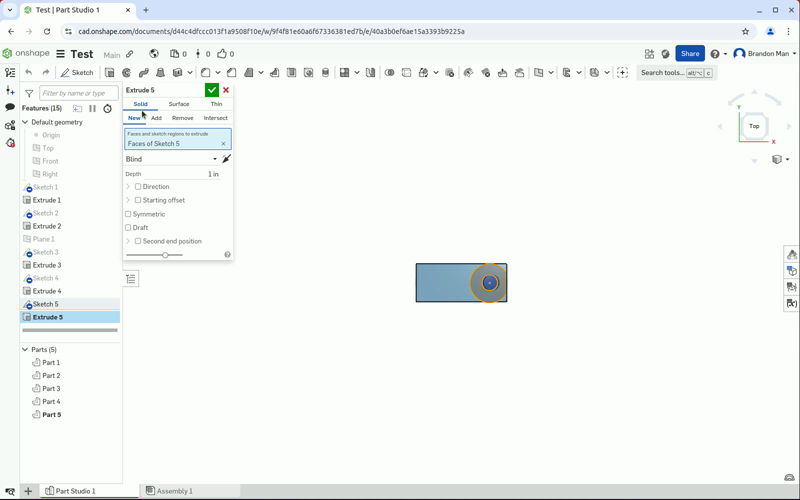
mouse_move(137, 120)
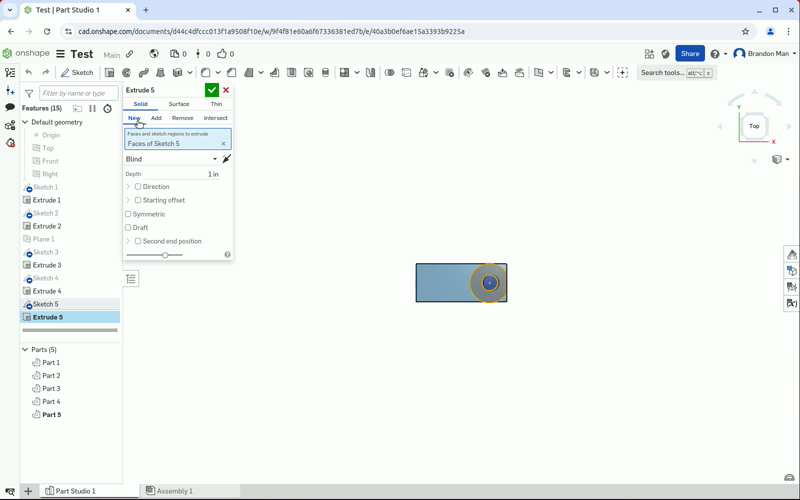
click(137, 120)
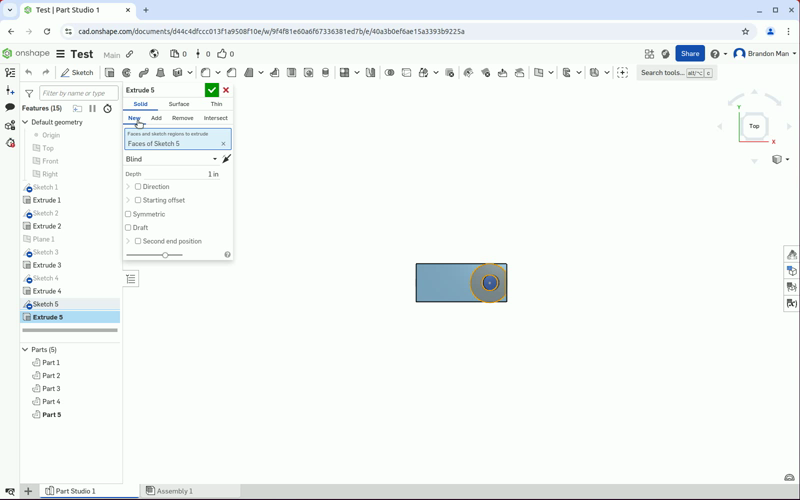
key(tab, 4)
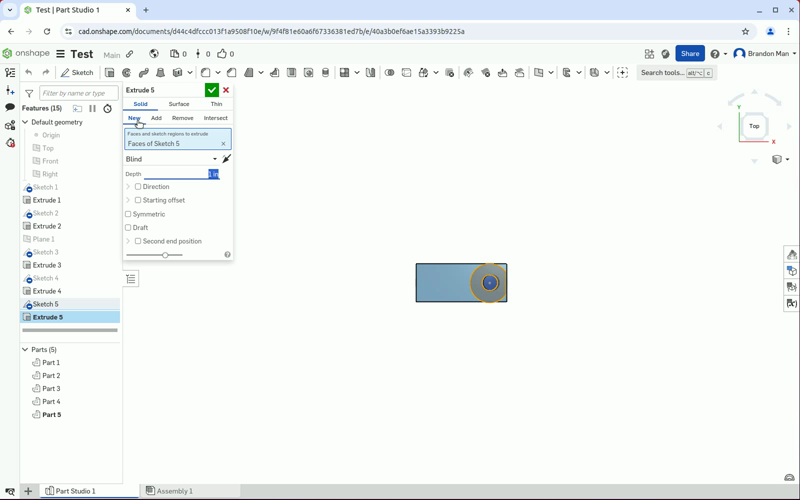
text(0.481)
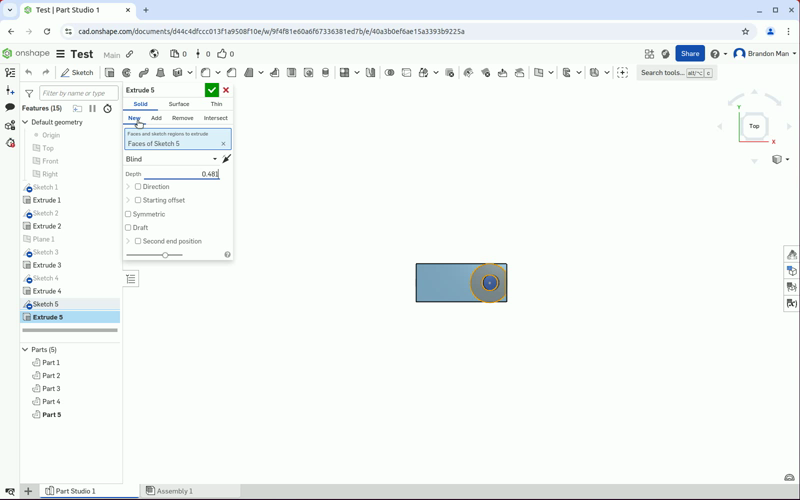
key(enter)
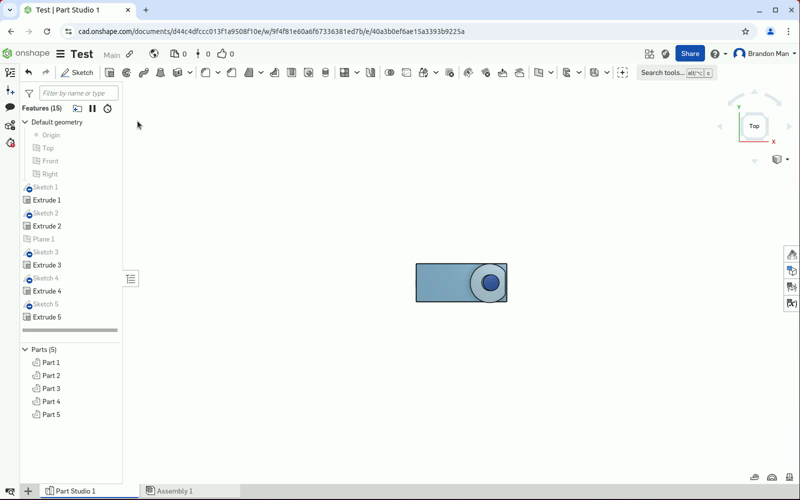
key(shift+h)
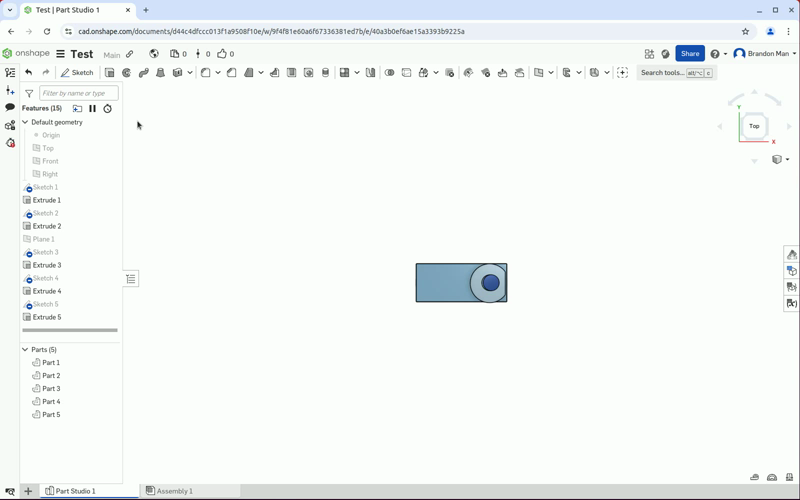
key(shift+h)
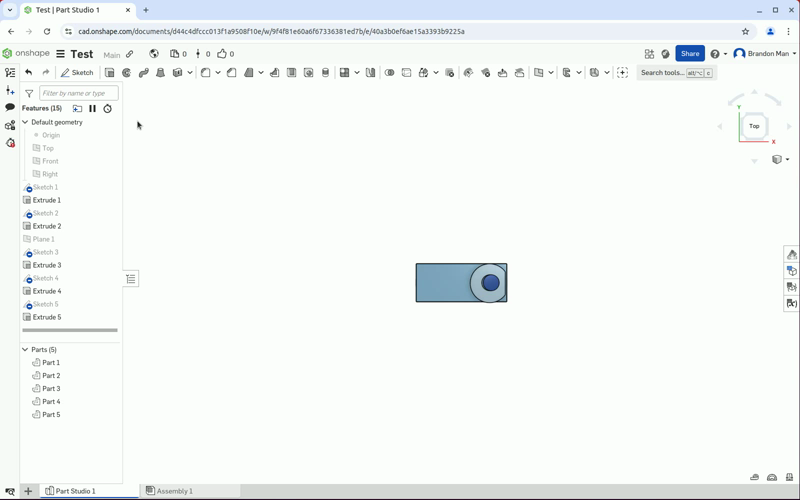
mouse_move(73, 189)
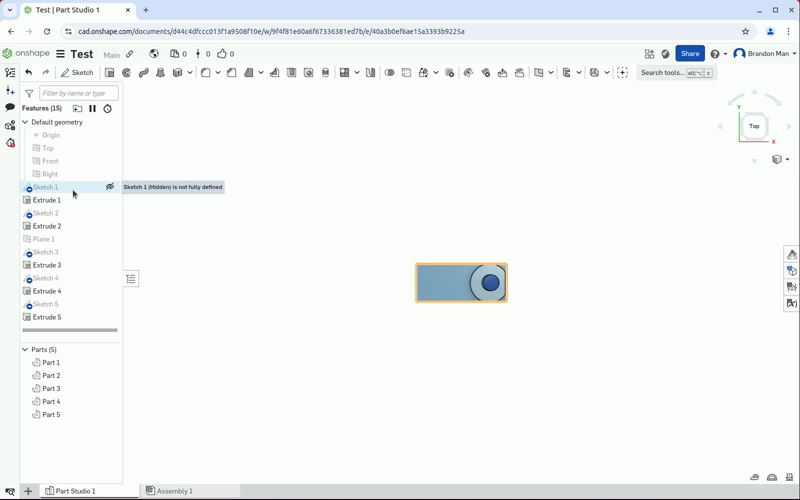
click(73, 189)
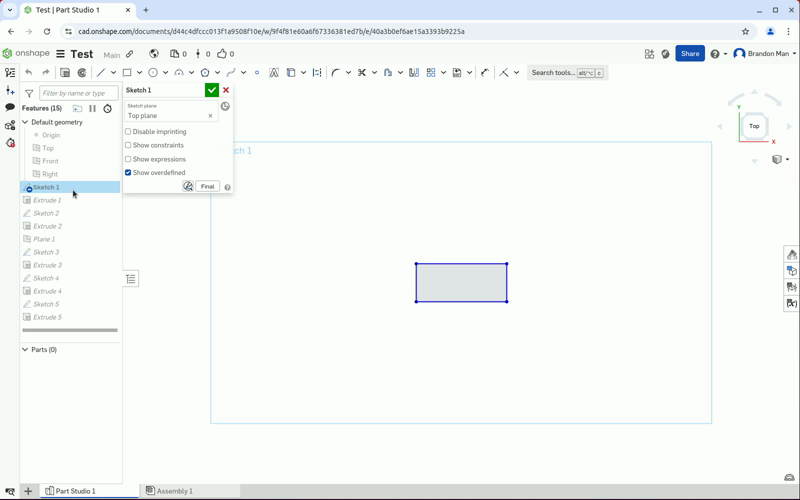
mouse_move(229, 92)
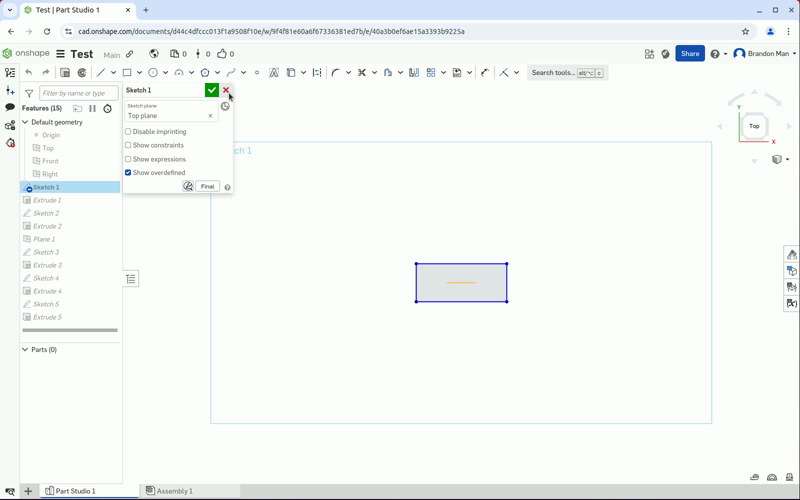
click(229, 92)
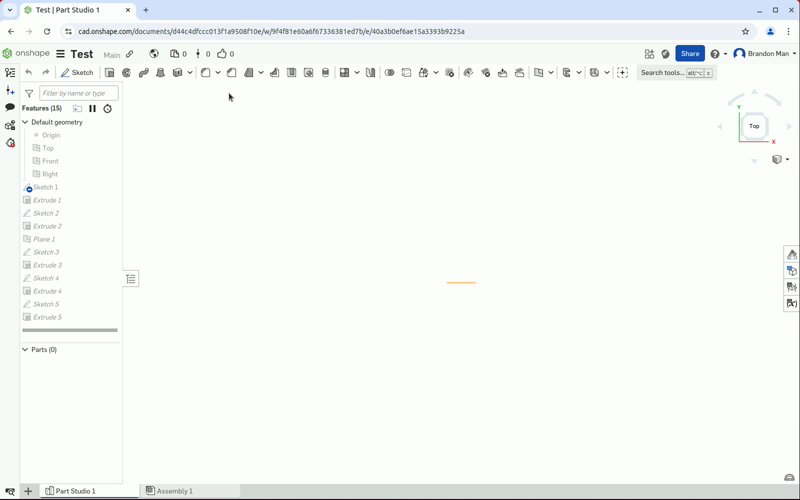
key(shift+s)
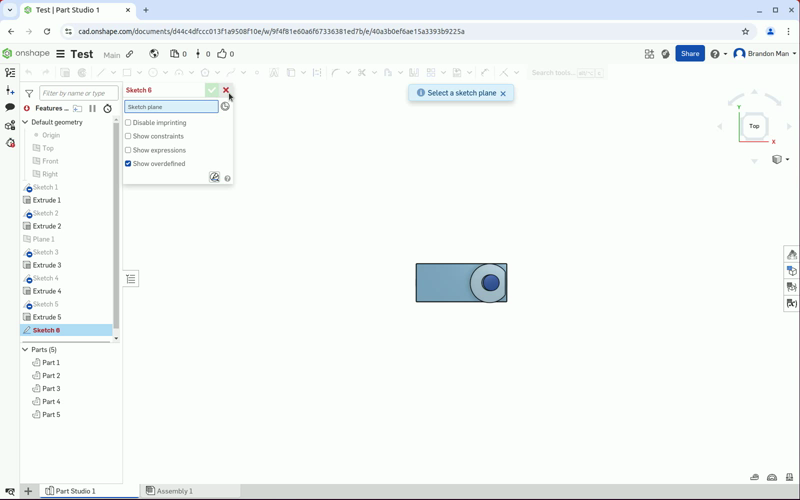
mouse_move(69, 241)
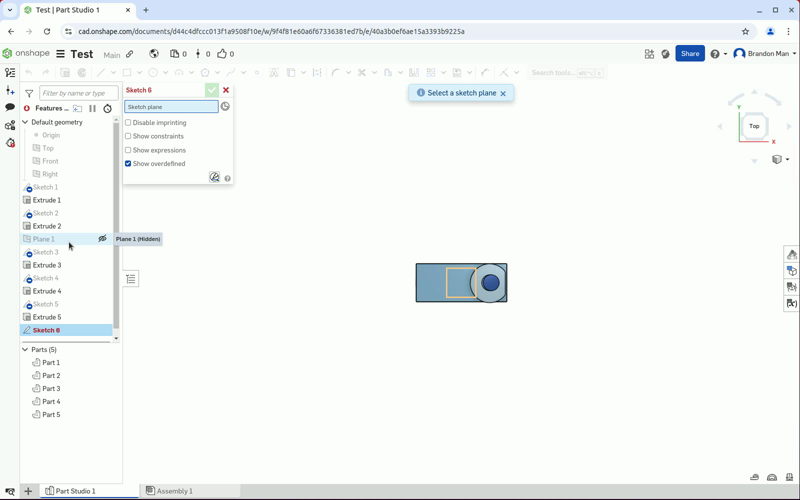
click(69, 241)
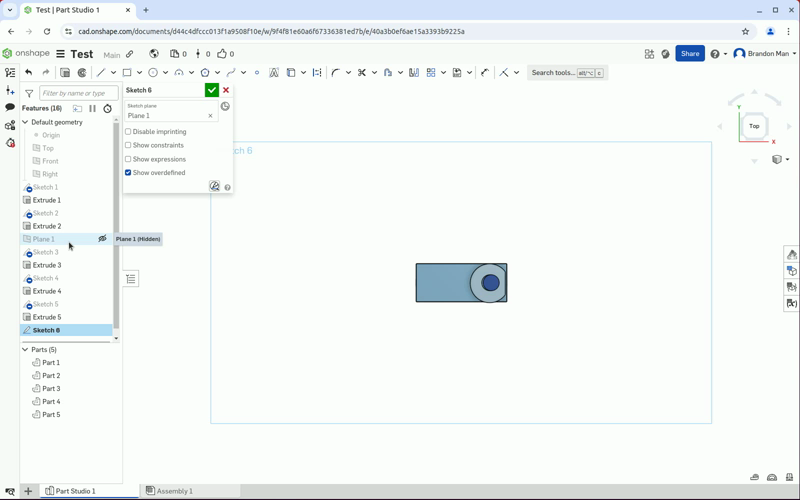
mouse_move(73, 352)
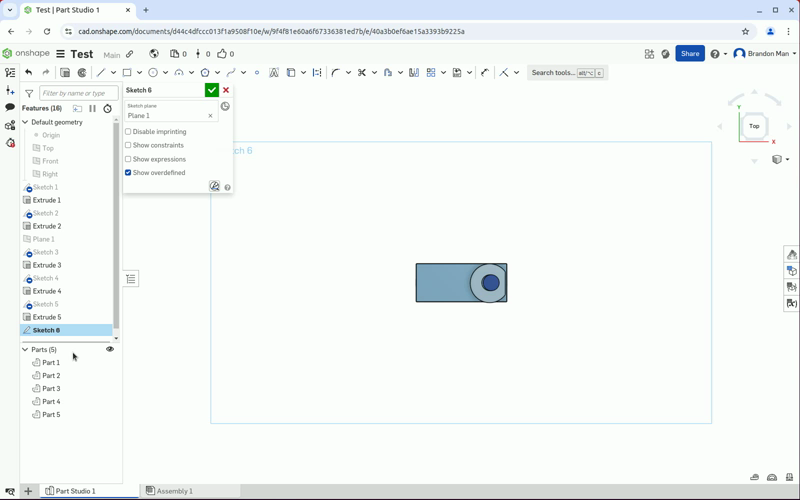
key(y)
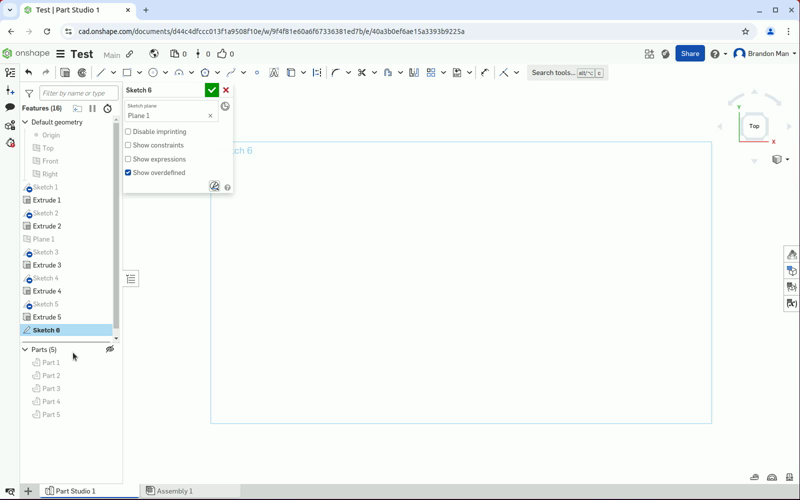
key(a)
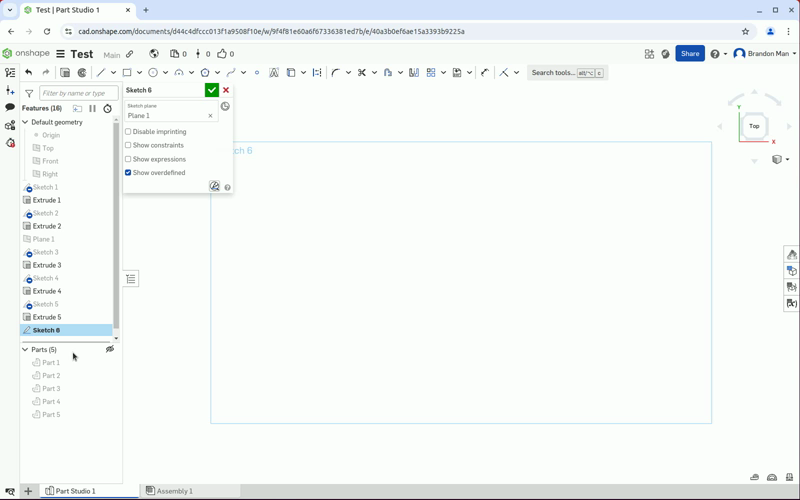
key_down(shift)
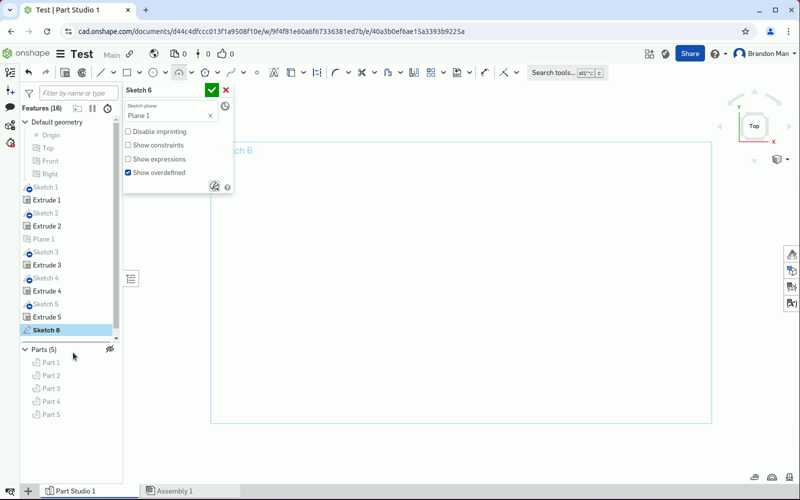
mouse_move(505, 294)
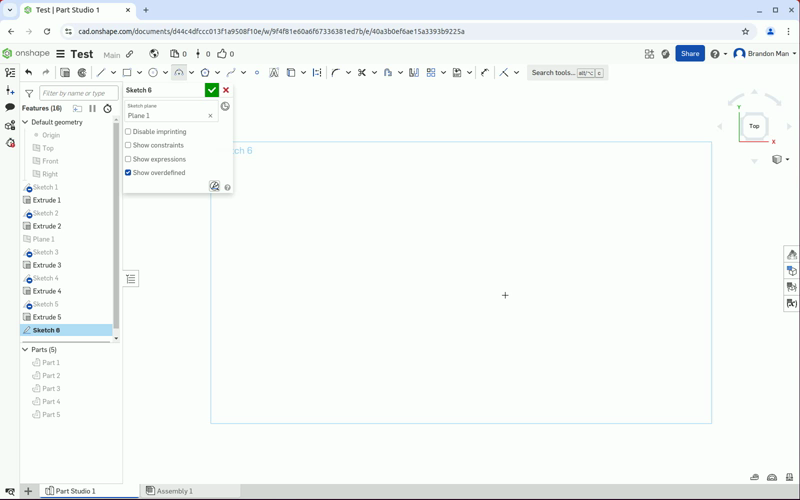
click(505, 294)
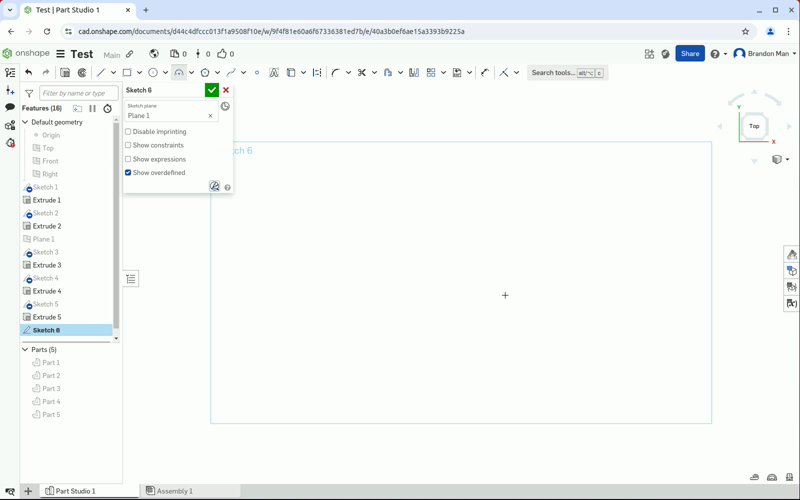
key_up(shift)
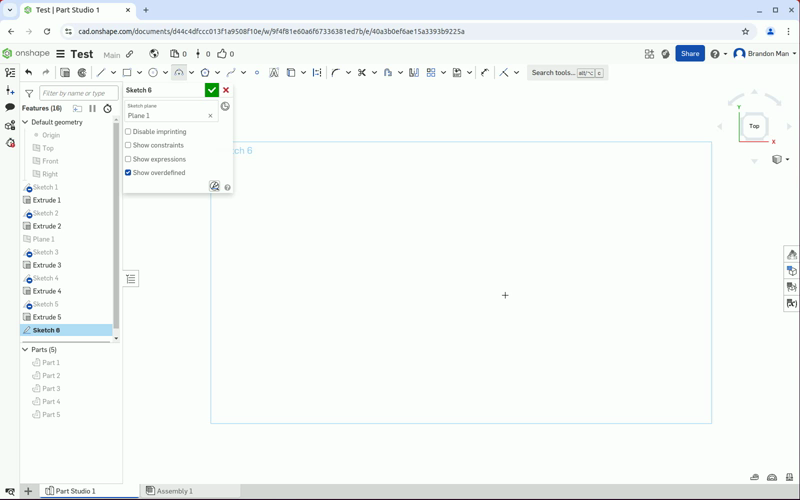
key_down(shift)
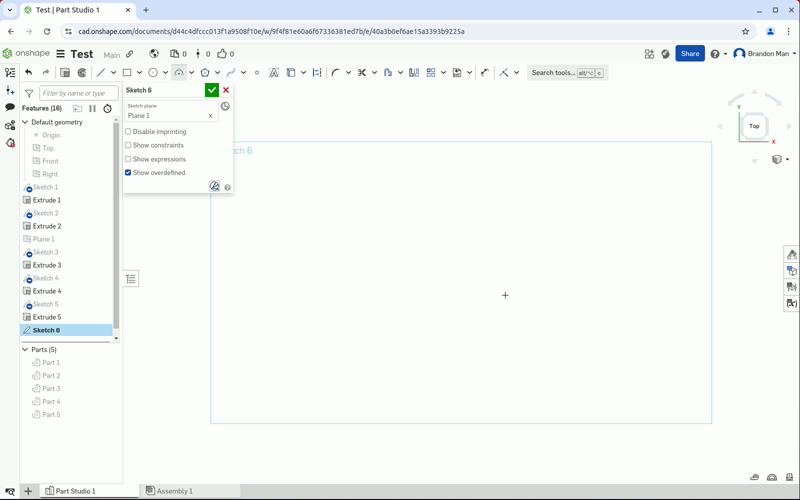
mouse_move(505, 271)
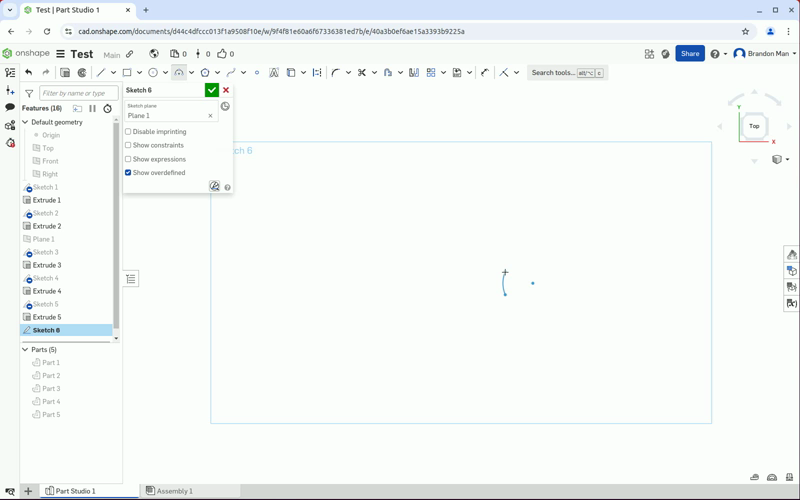
click(505, 271)
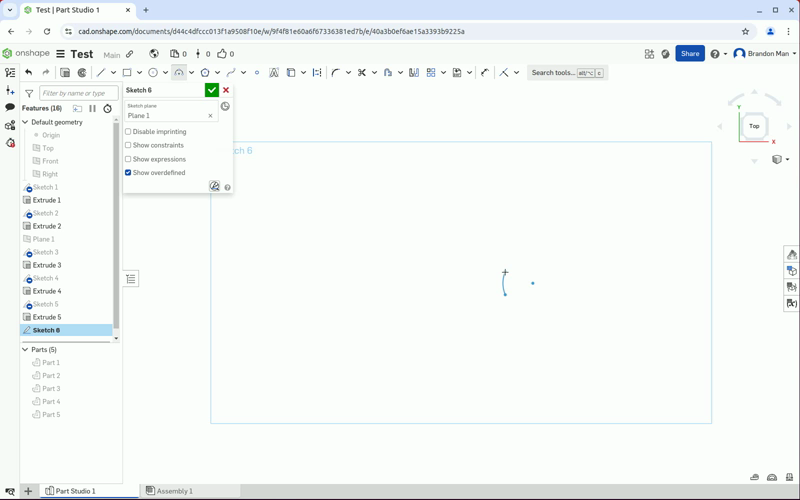
mouse_move(509, 282)
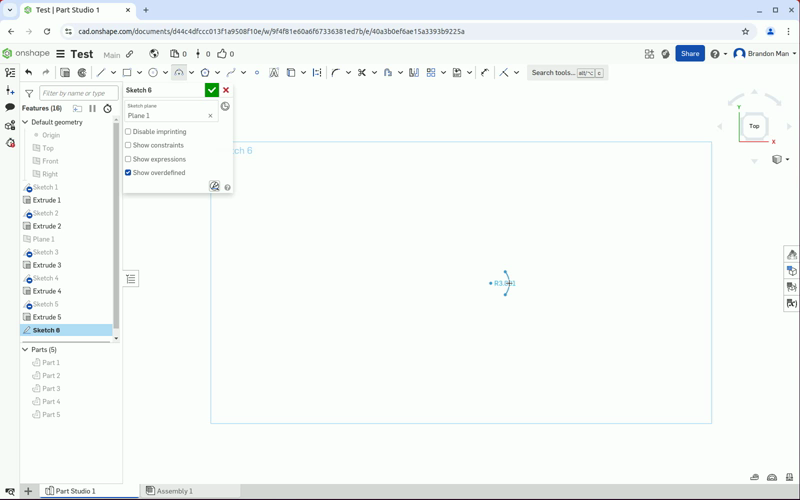
click(509, 282)
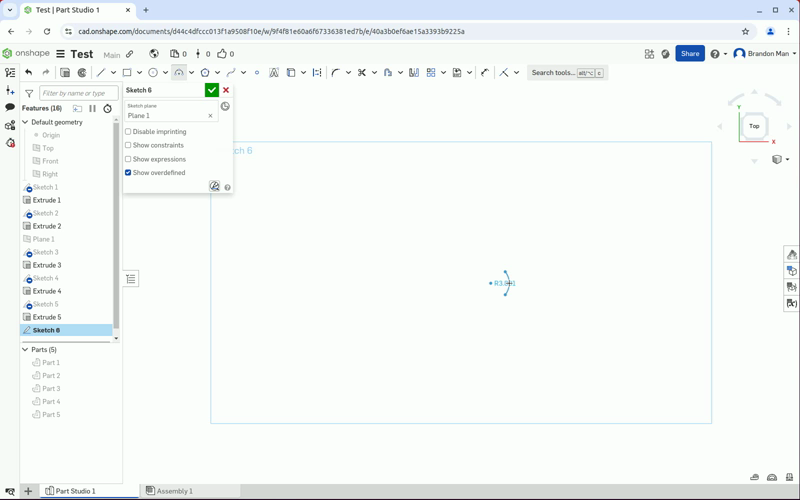
key_up(shift)
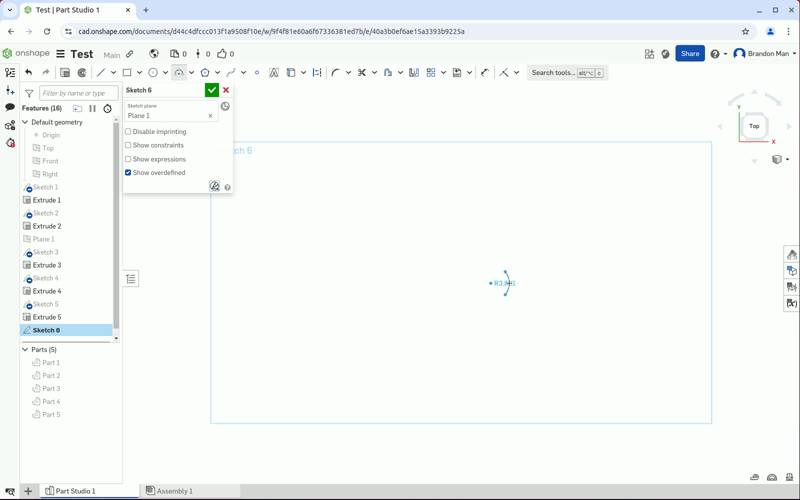
key(esc)
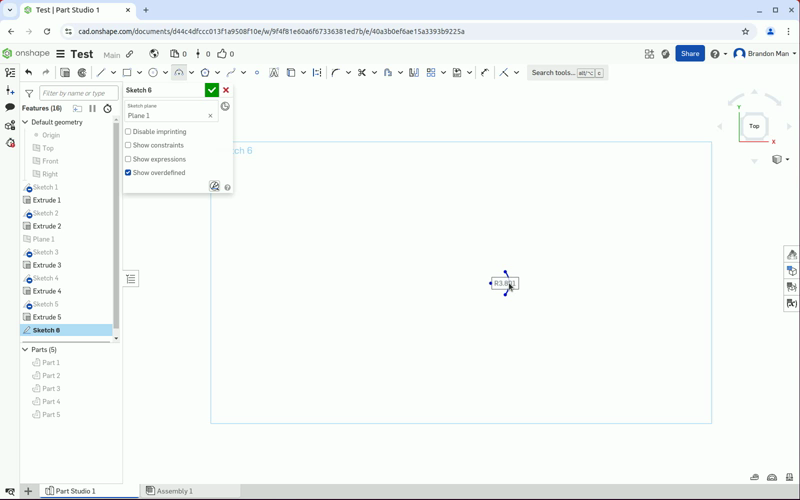
key(l)
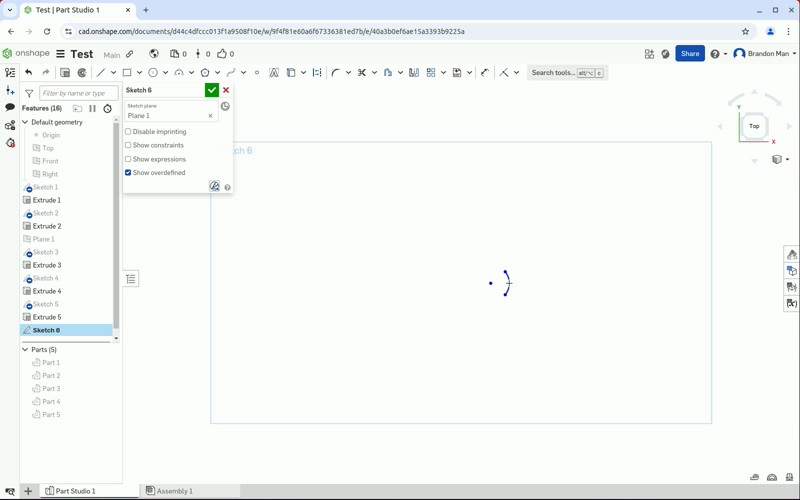
mouse_move(505, 271)
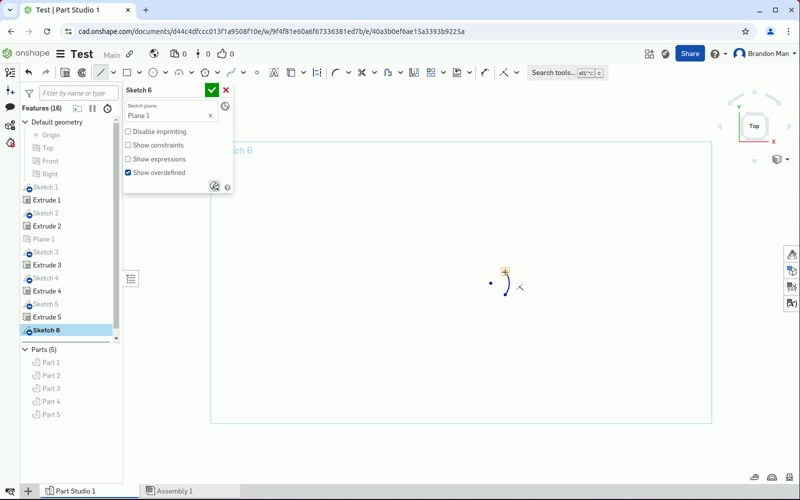
click(505, 271)
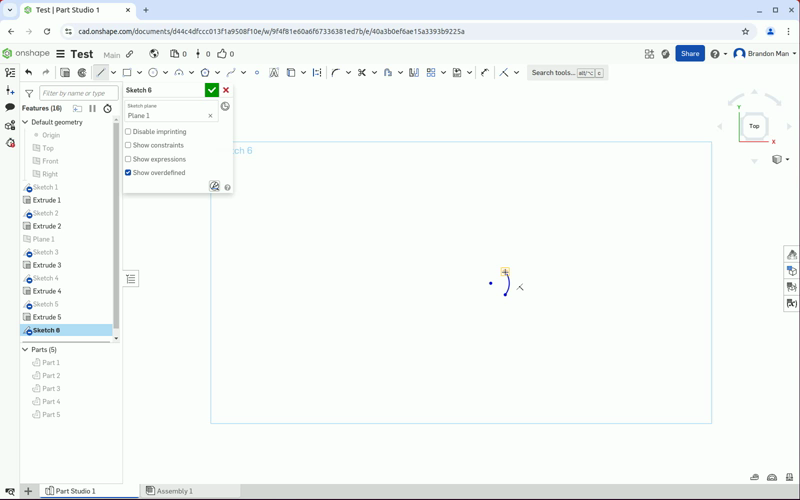
mouse_move(535, 271)
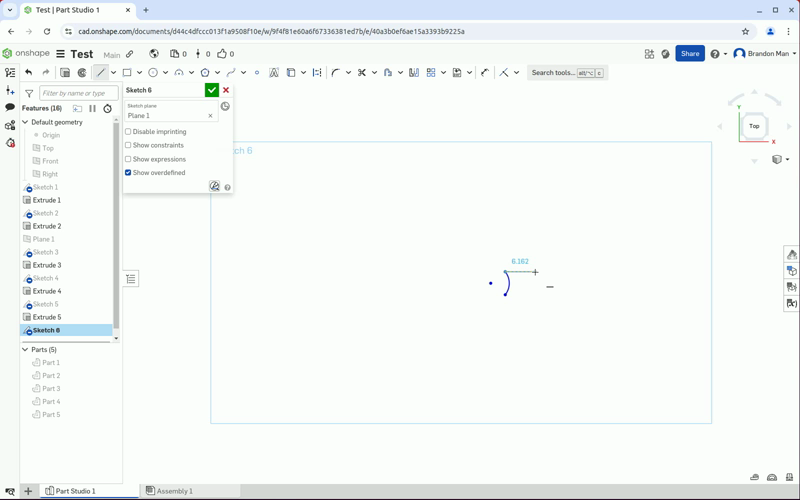
key_down(shift)
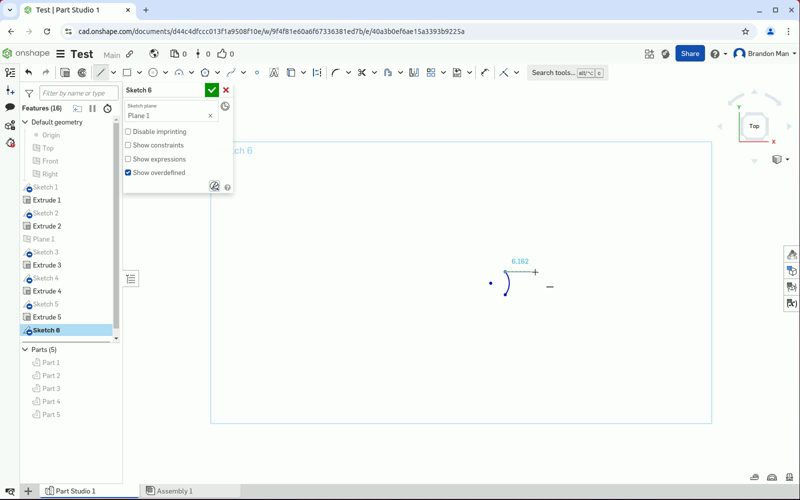
mouse_move(505, 294)
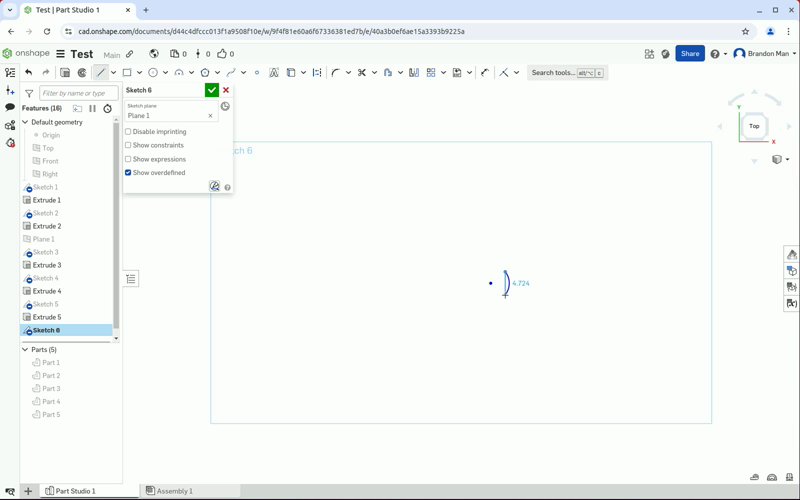
key_up(shift)
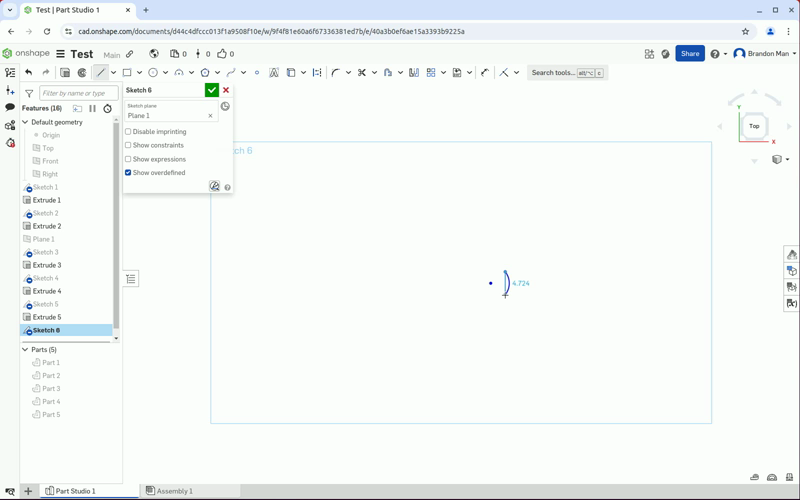
click(505, 294)
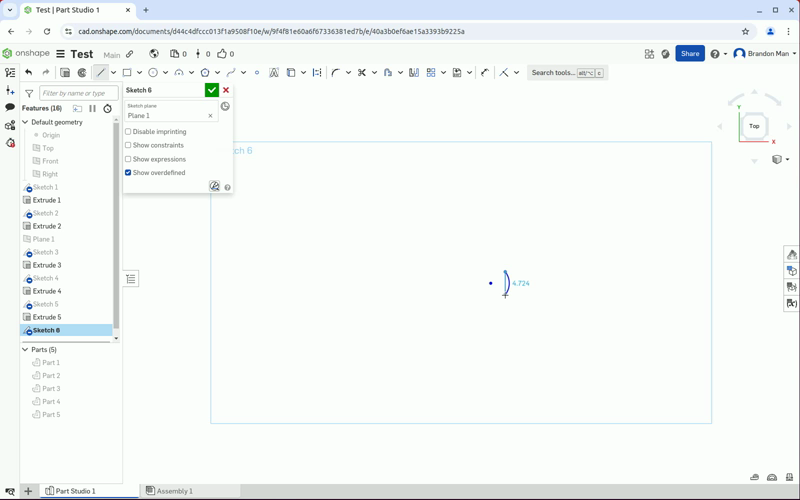
key(esc)
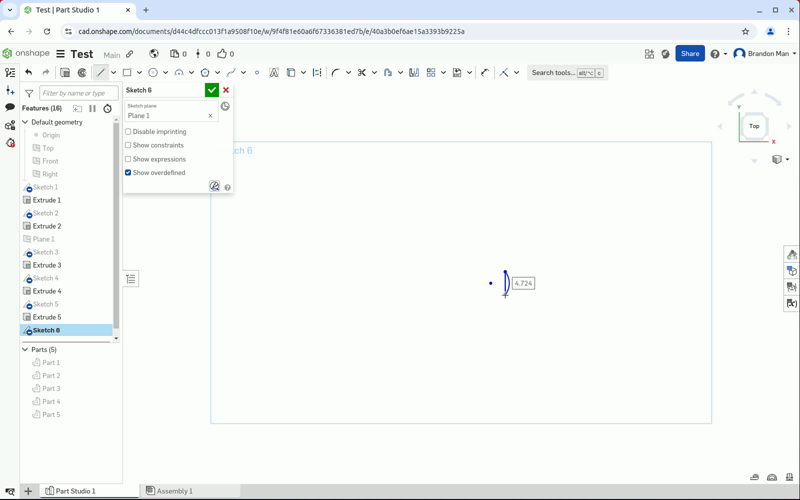
mouse_move(505, 288)
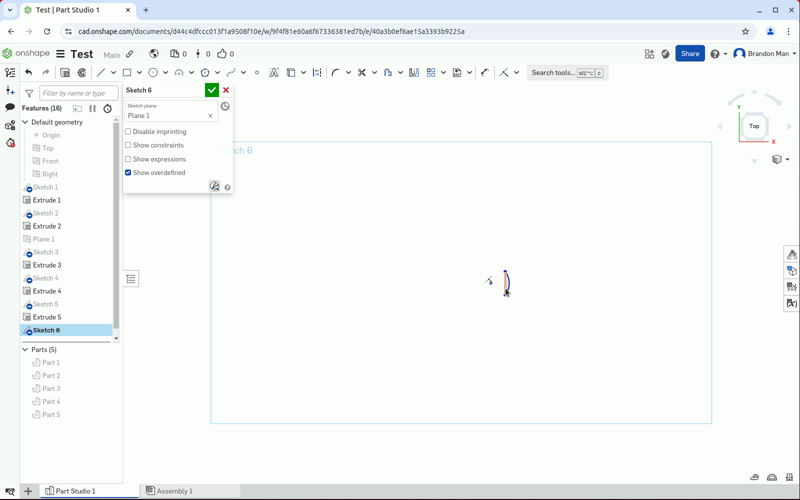
scroll(6)
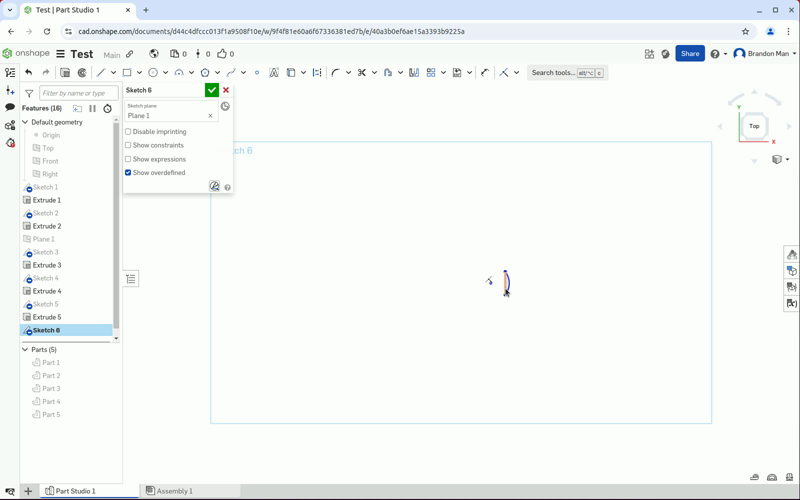
scroll(6)
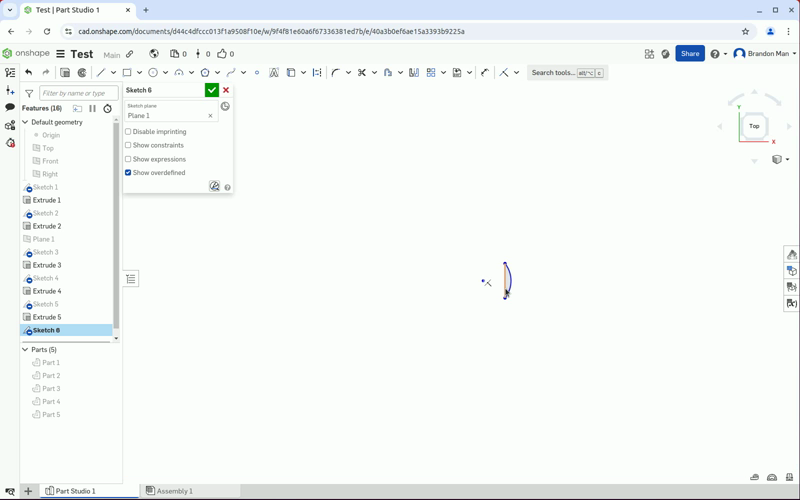
scroll(6)
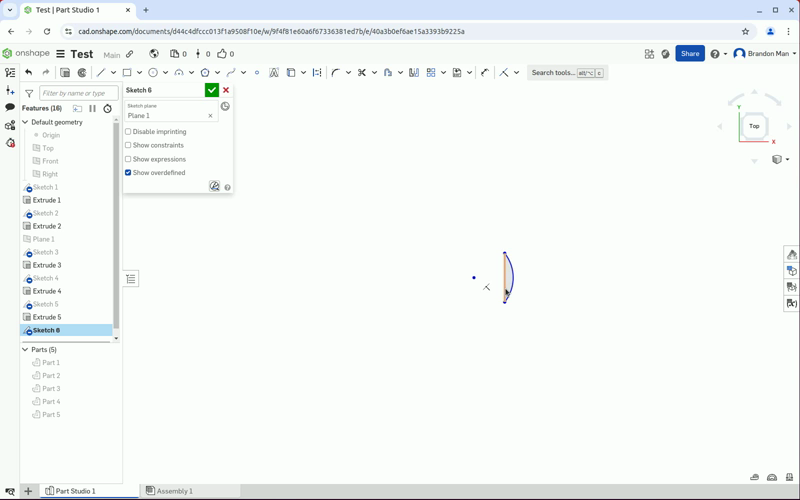
scroll(6)
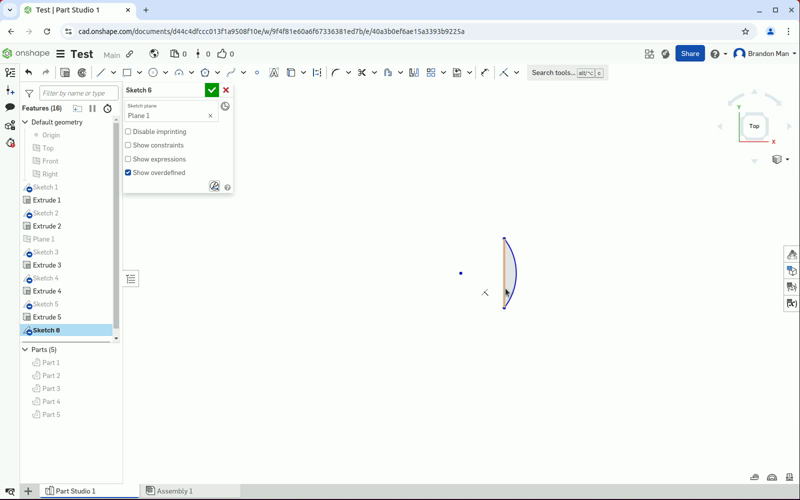
scroll(6)
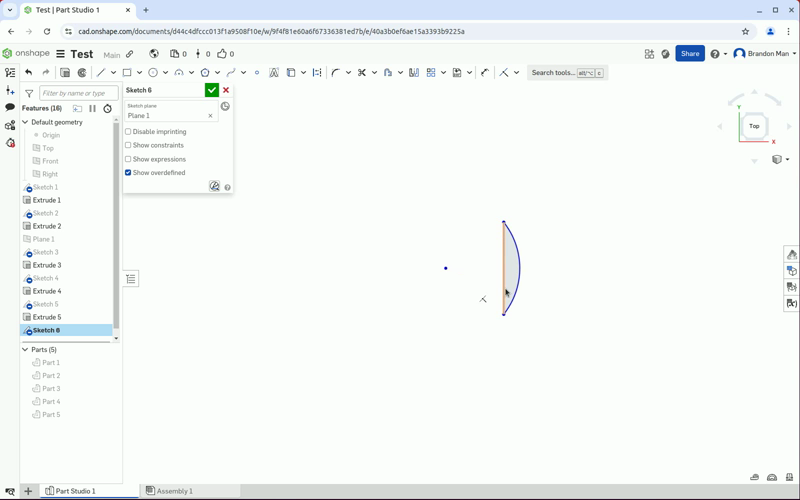
scroll(6)
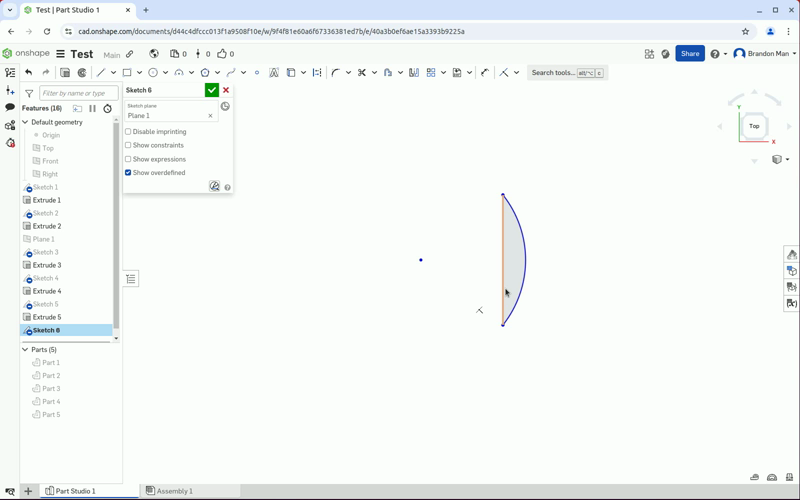
scroll(6)
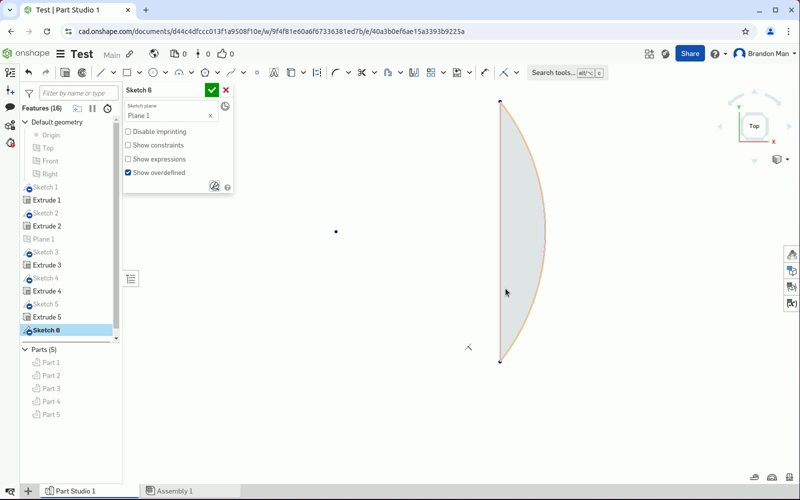
click(505, 288)
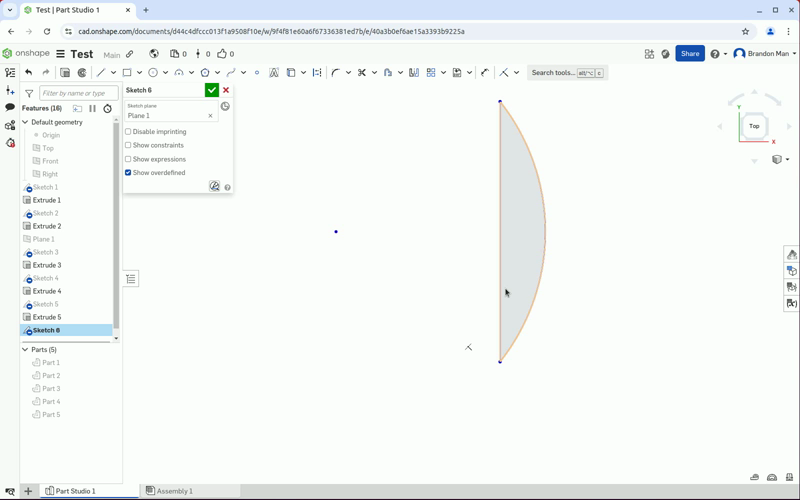
scroll(-6)
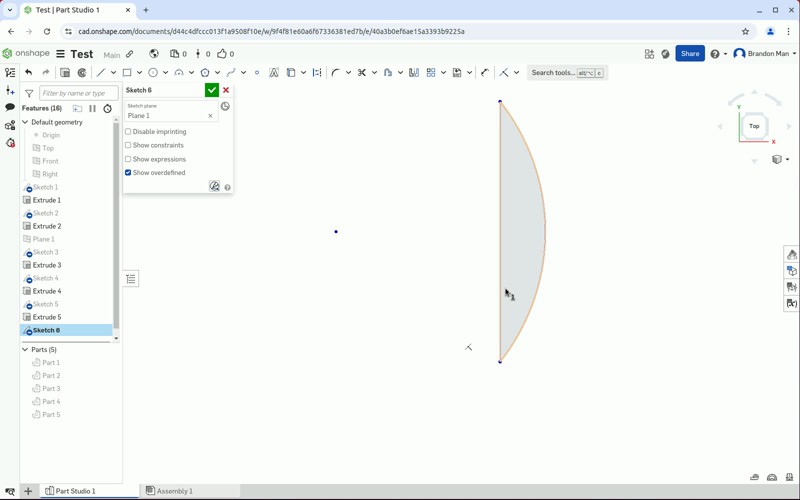
scroll(-6)
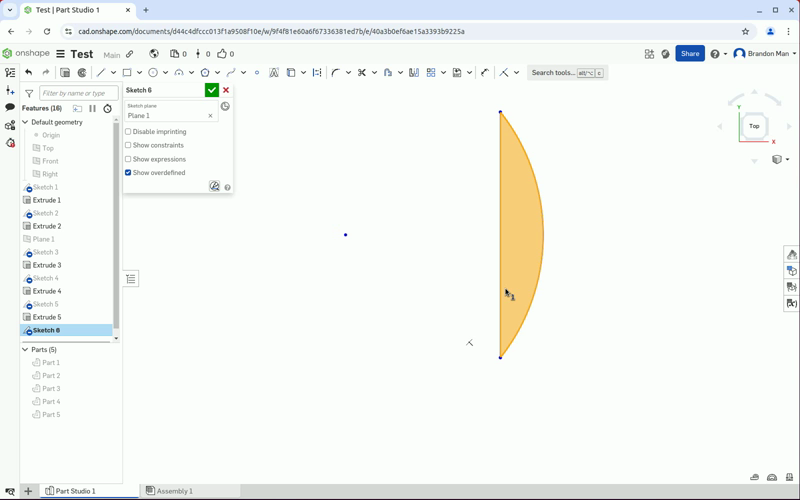
scroll(-6)
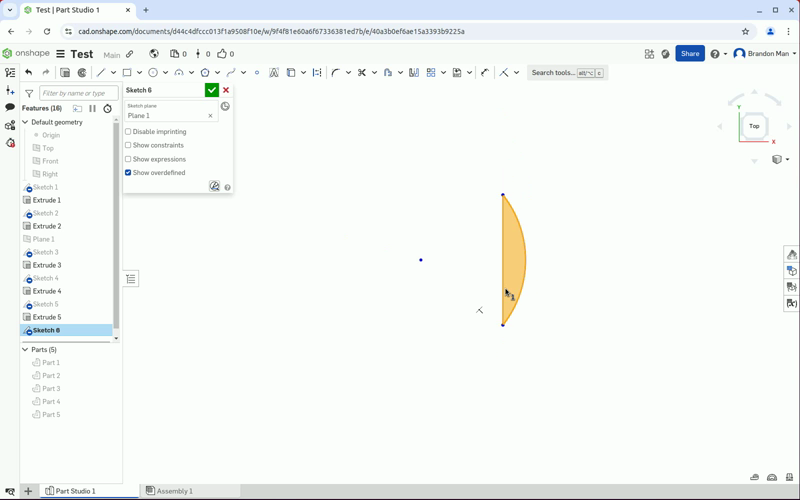
scroll(-6)
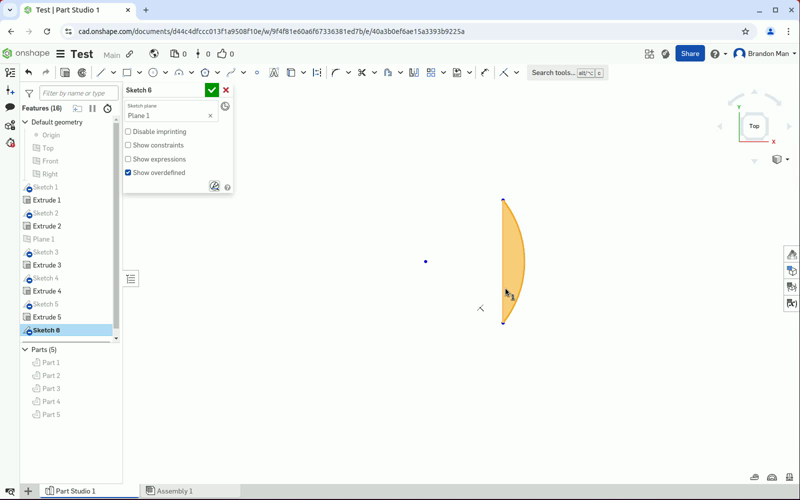
scroll(-6)
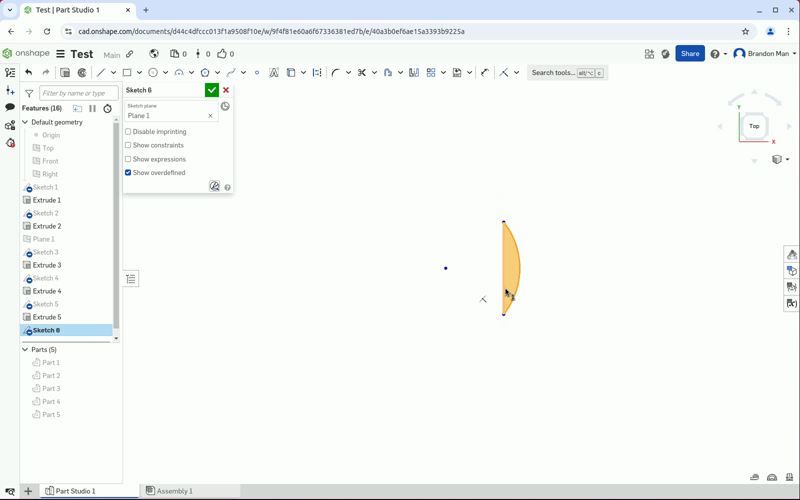
scroll(-6)
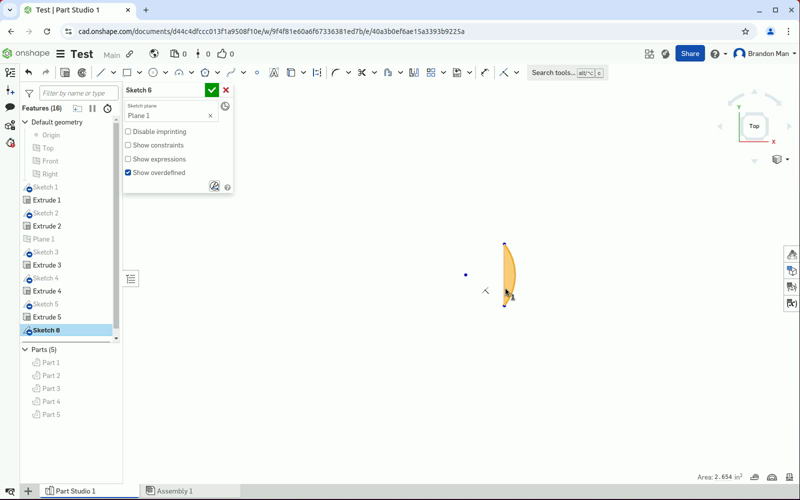
scroll(-6)
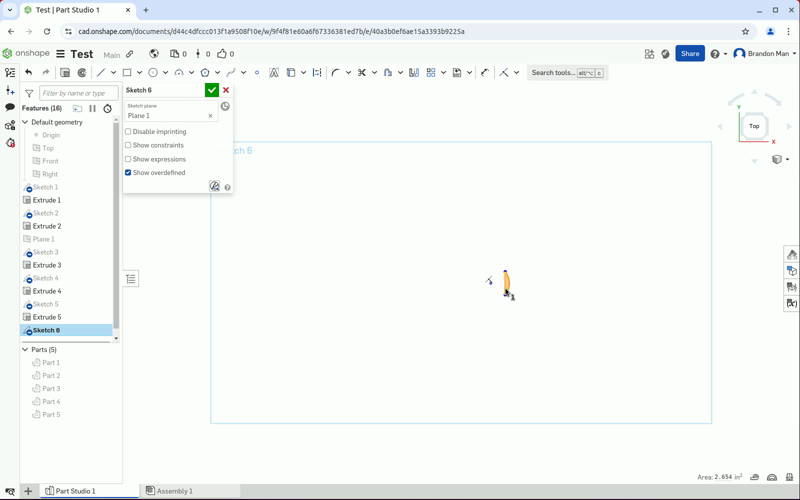
mouse_move(73, 352)
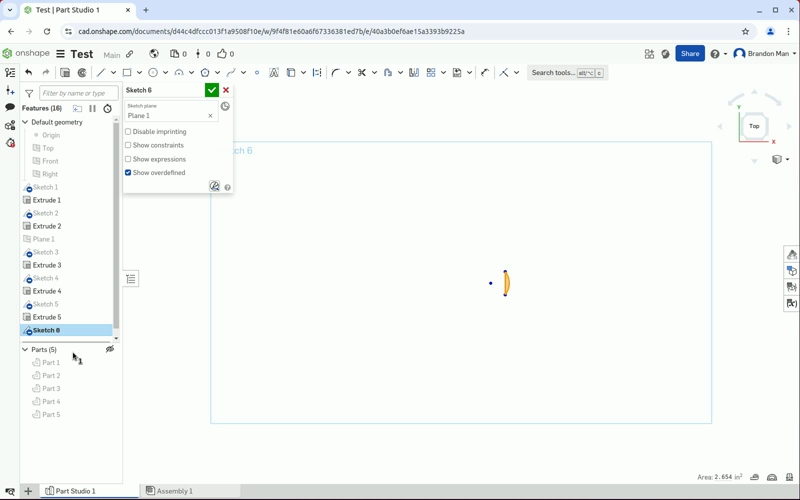
key(shift+y)
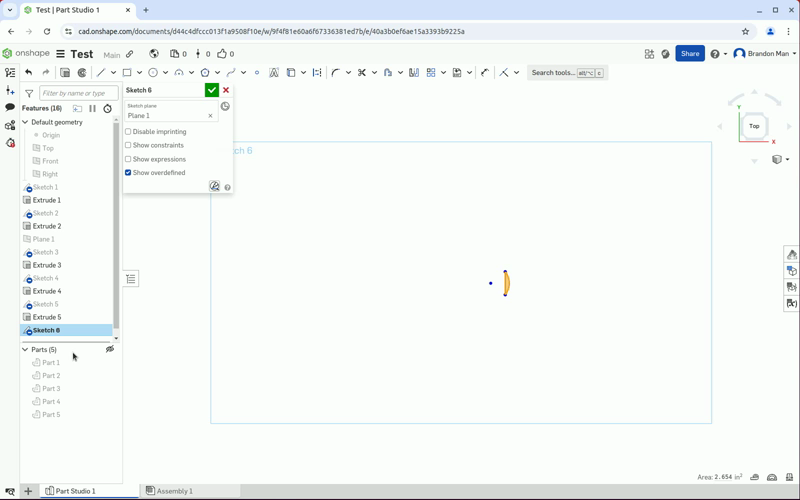
key(shift+e)
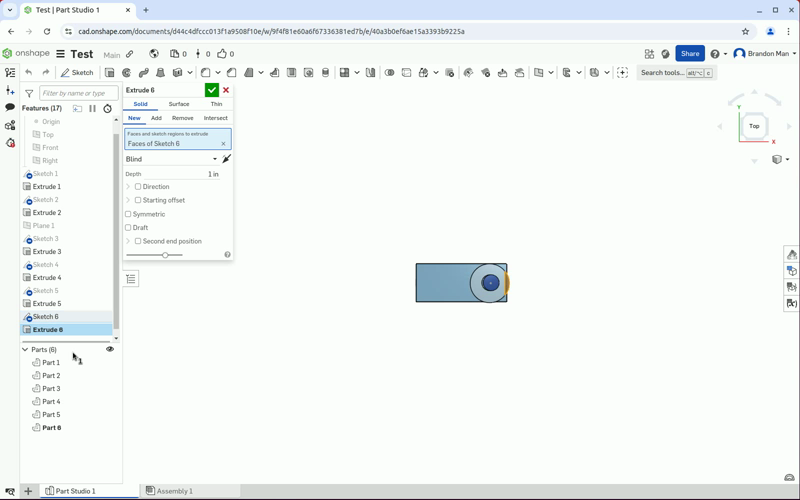
mouse_move(143, 106)
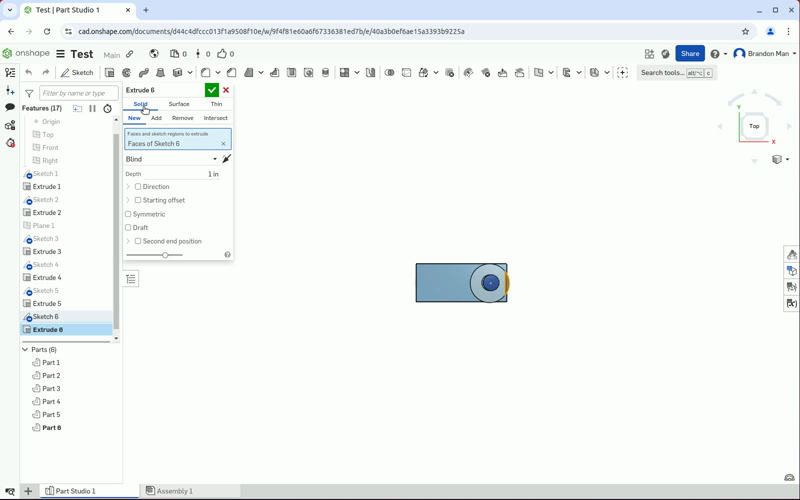
click(143, 106)
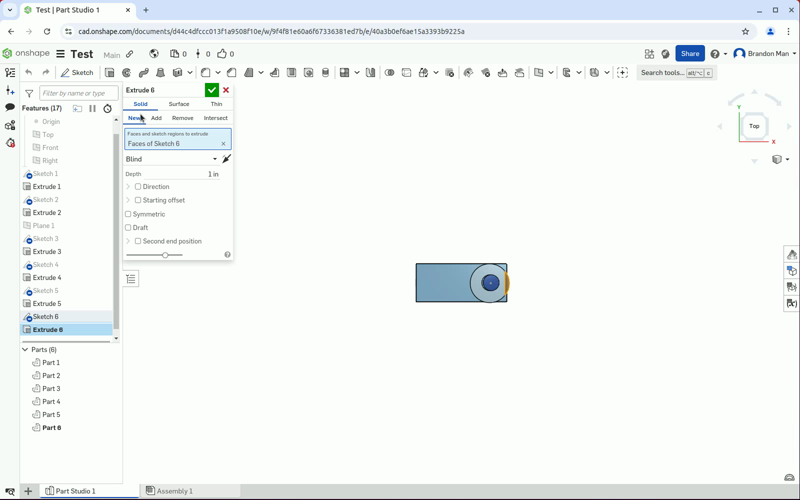
mouse_move(137, 120)
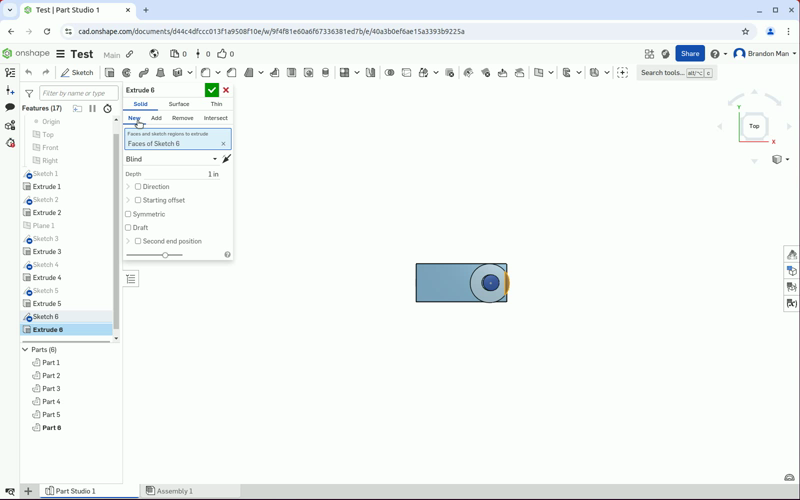
click(137, 120)
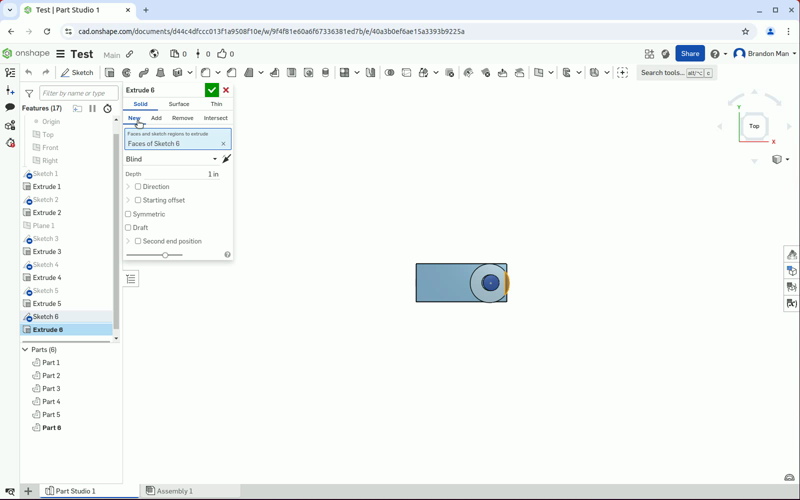
key(tab, 4)
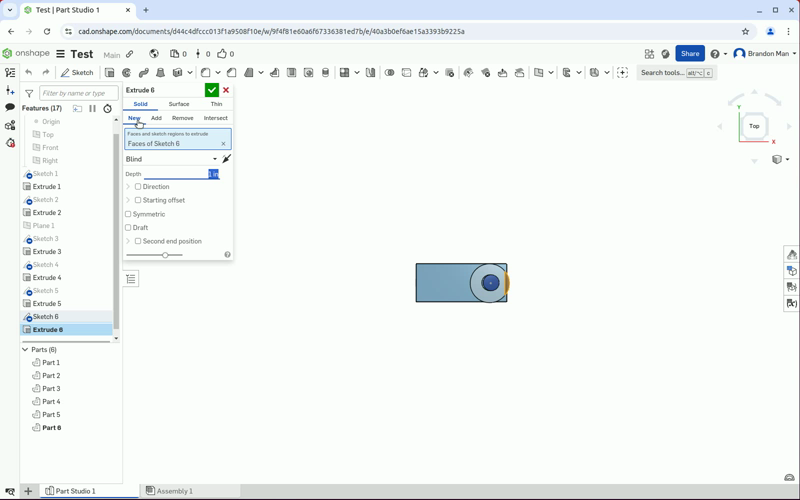
text(0.481)
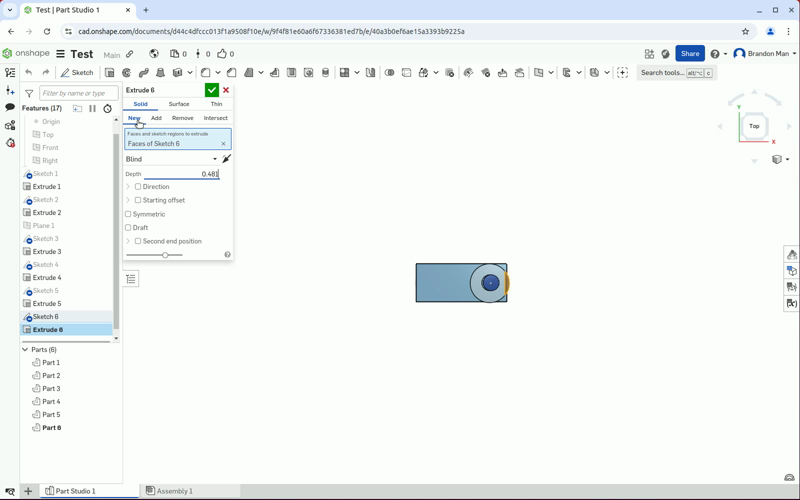
key(enter)
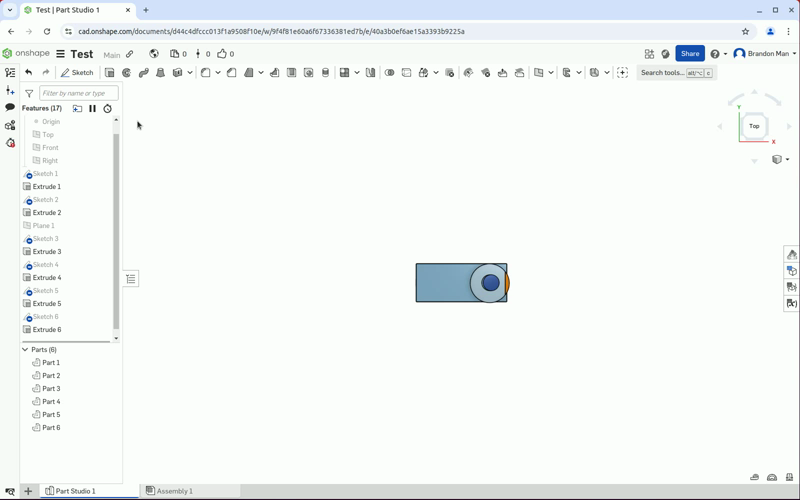
key(shift+h)
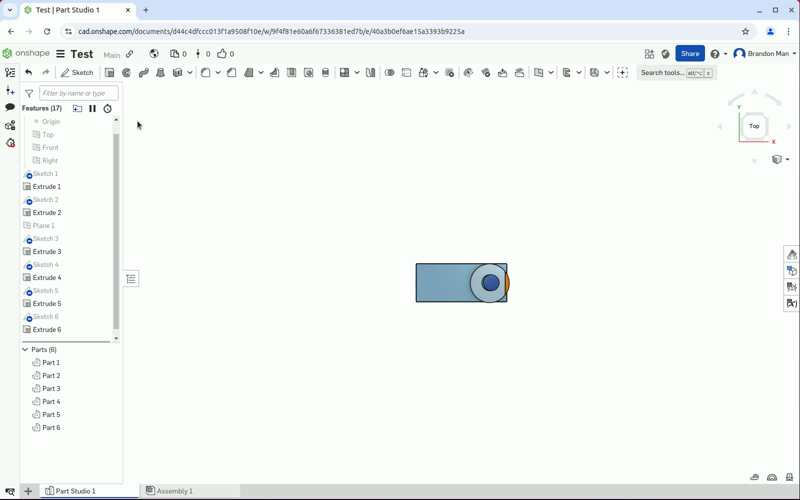
key(shift+h)
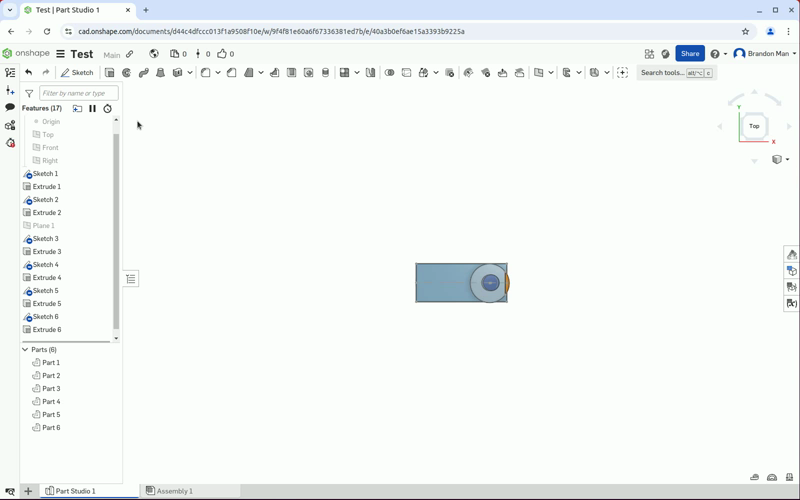
key(shift+7)
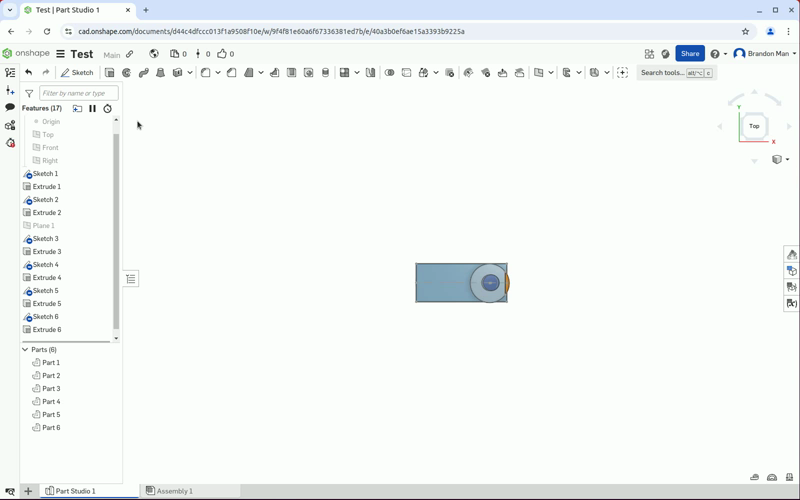
key(up, 3)
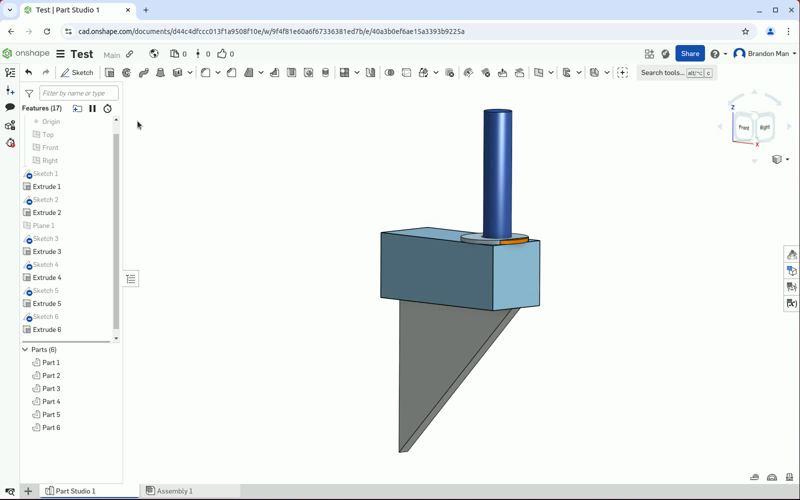
key(left, 3)
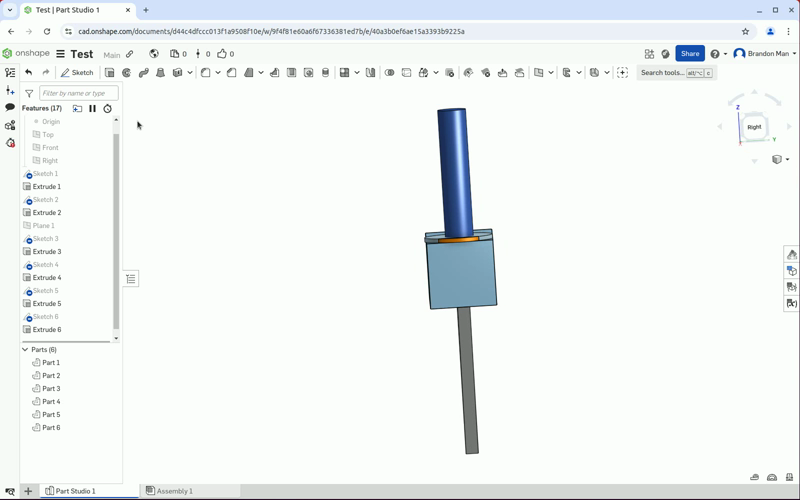
key(right, 3)
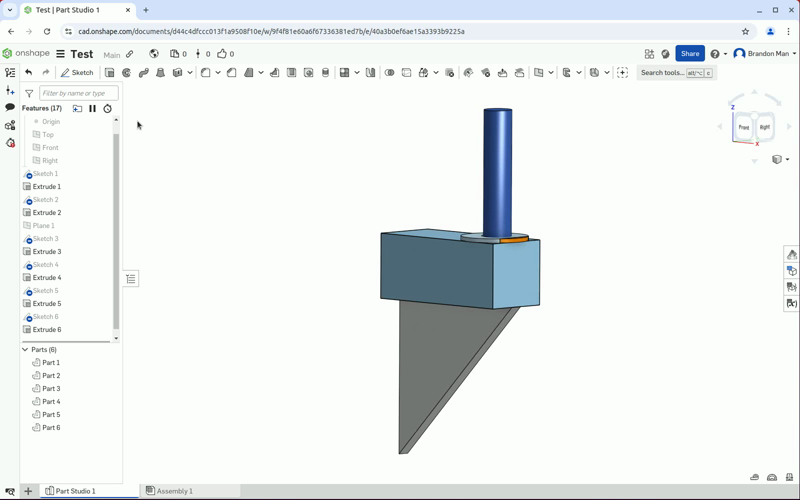
key(down, 3)
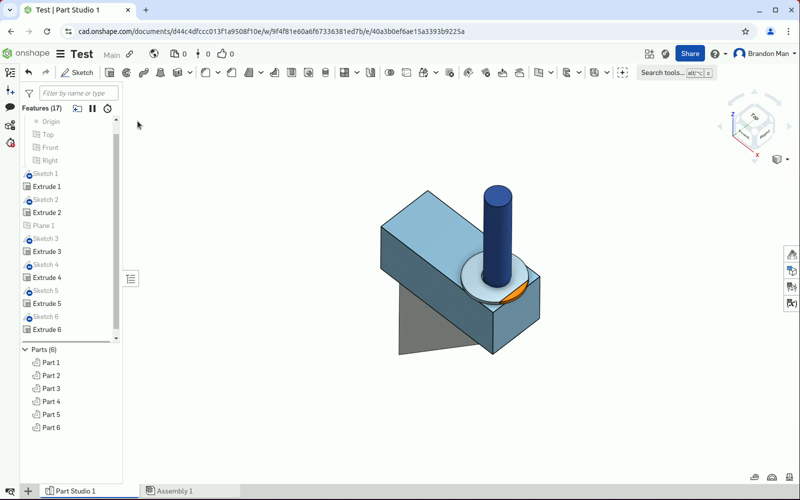
mouse_move(69, 176)
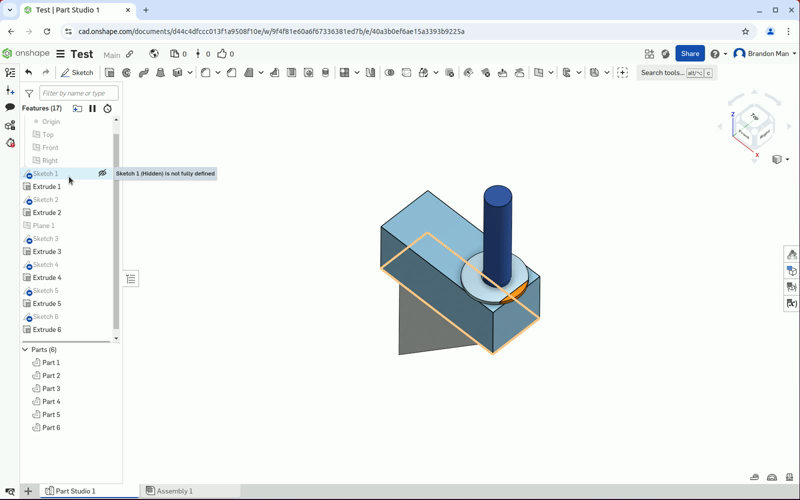
click(69, 176)